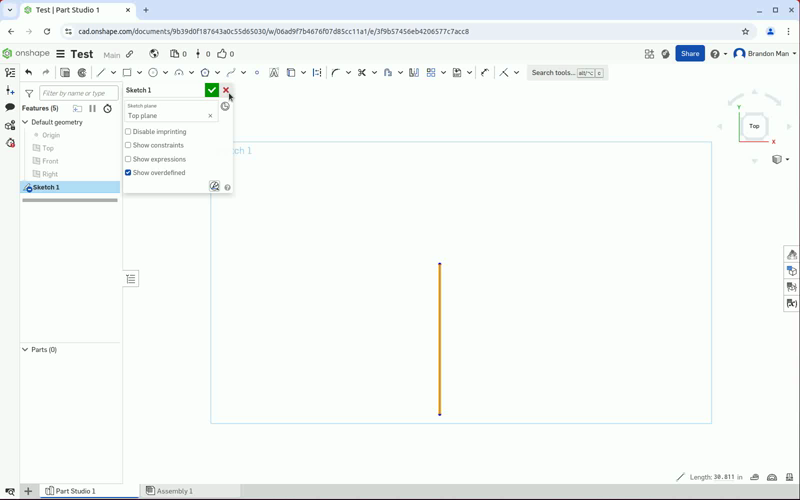
key(shift+h)
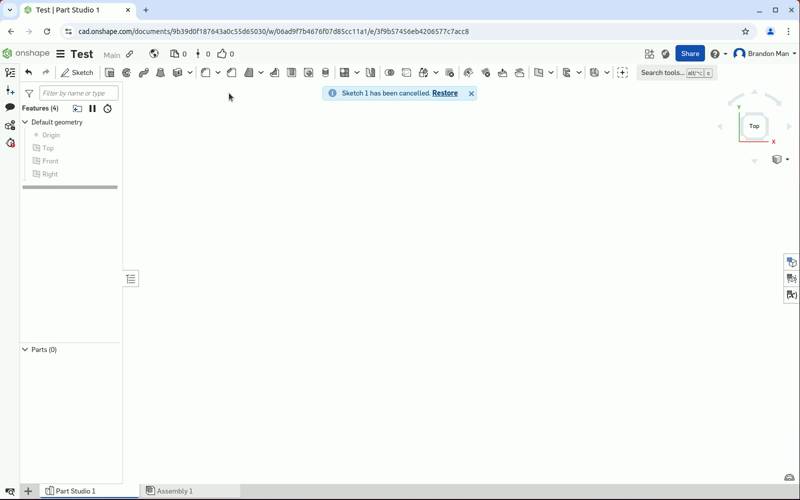
mouse_move(73, 352)
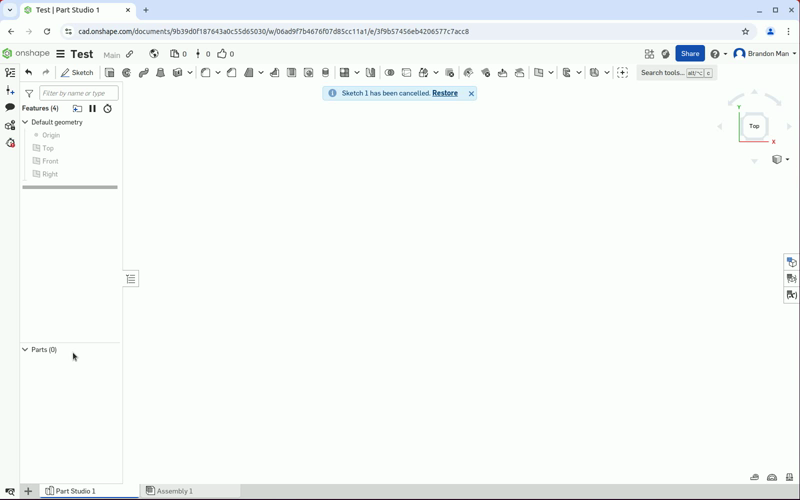
key(y)
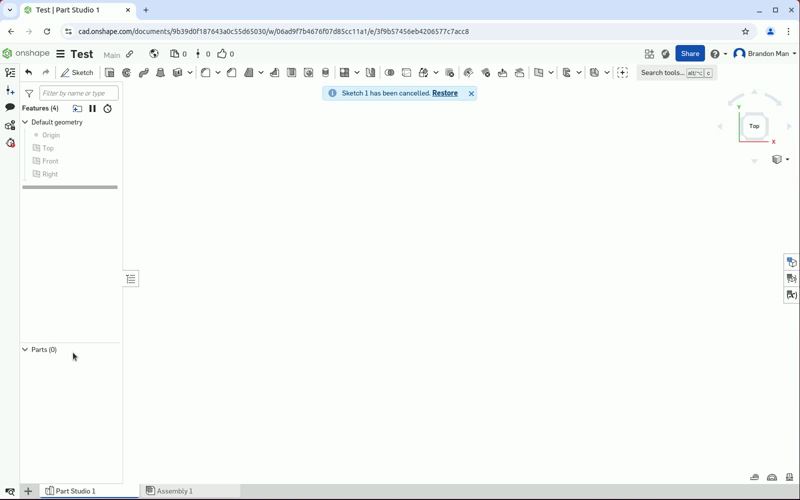
key(shift+p)
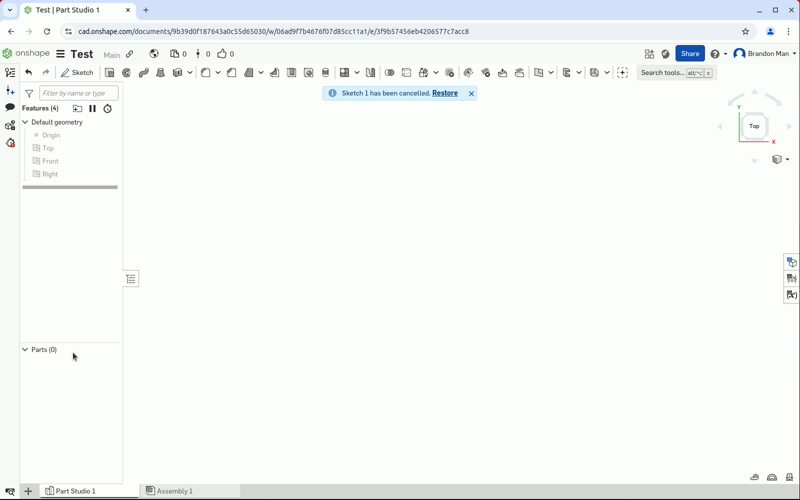
key(space)
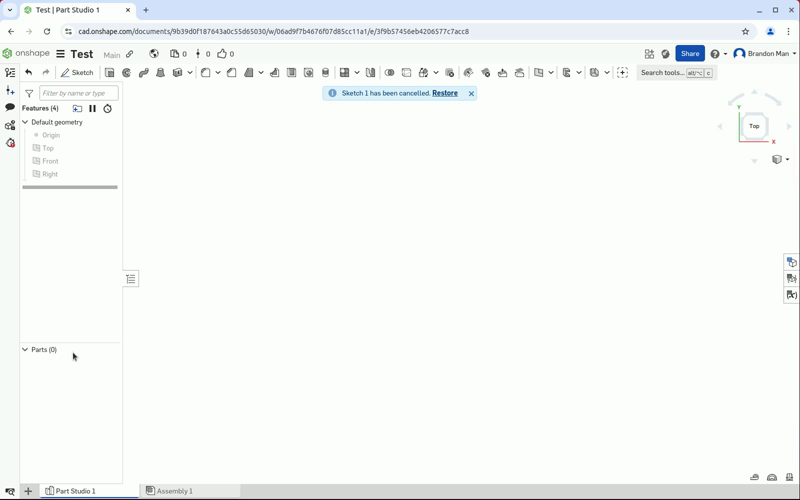
key_down(shift)
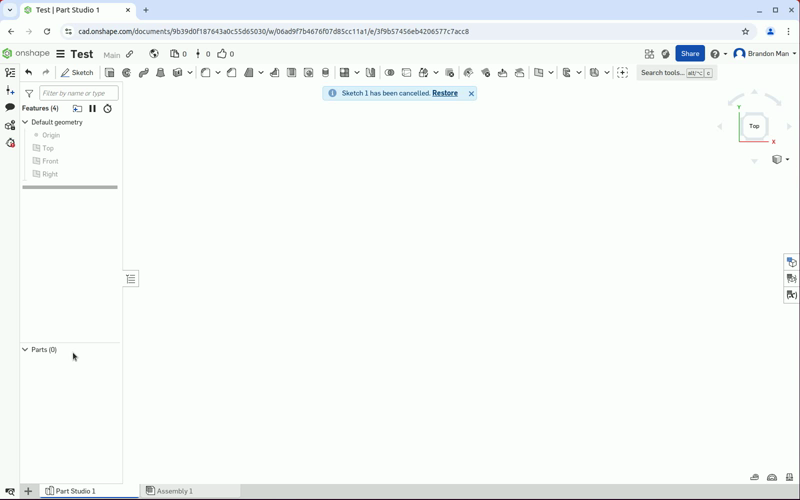
key(up)
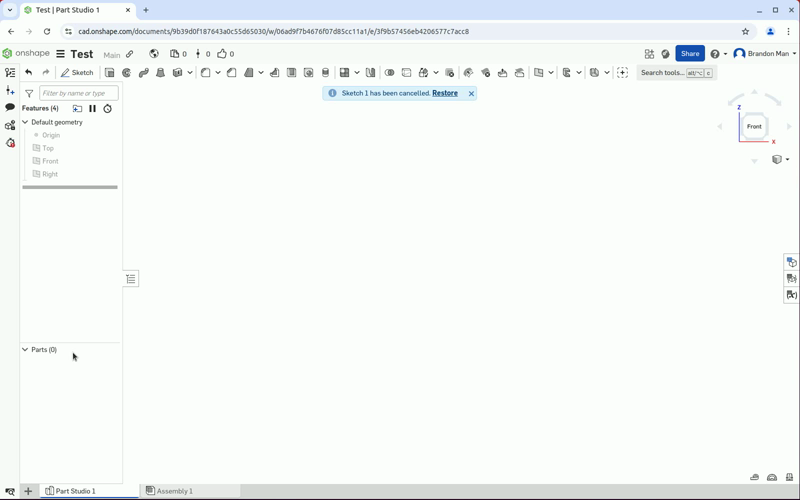
key_up(shift)
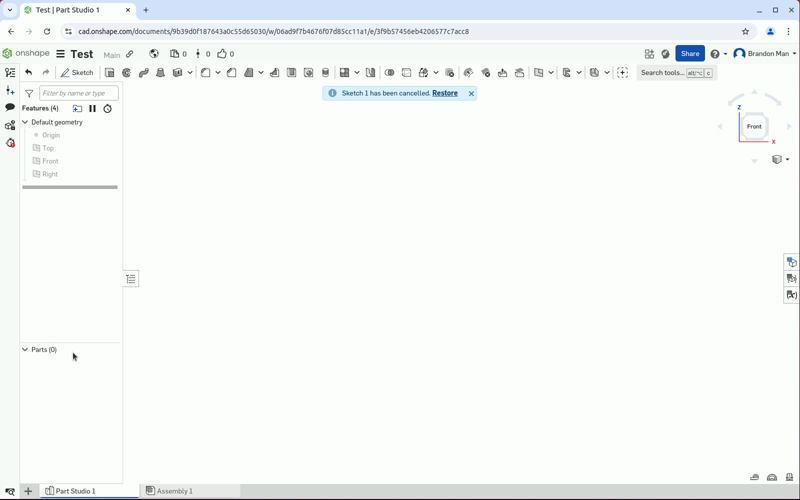
mouse_move(73, 352)
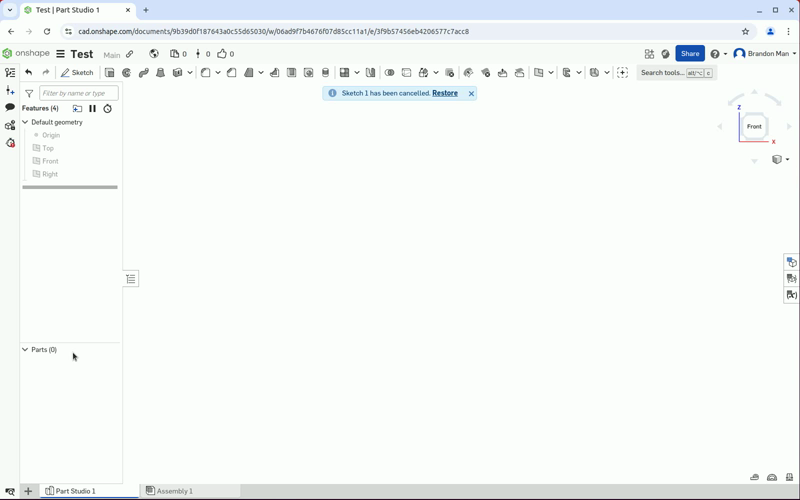
key(shift+y)
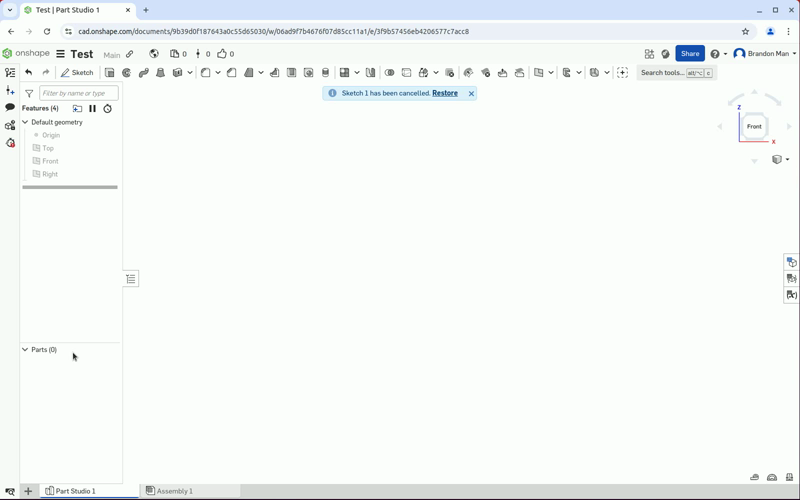
key(shift+s)
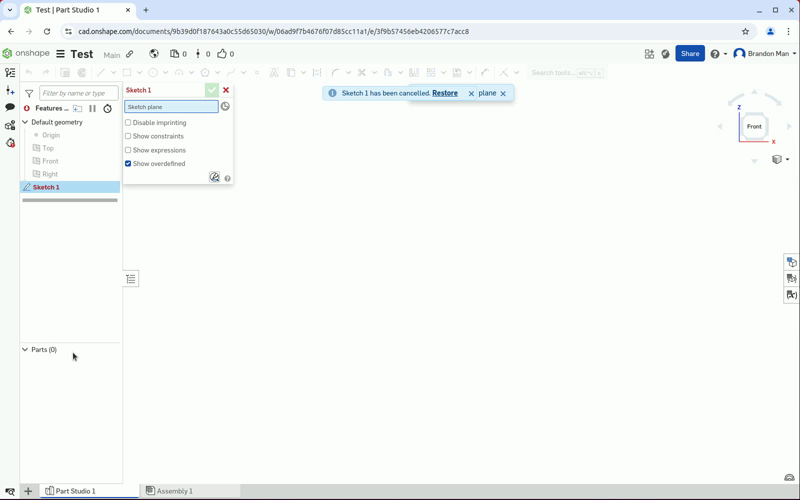
mouse_move(73, 163)
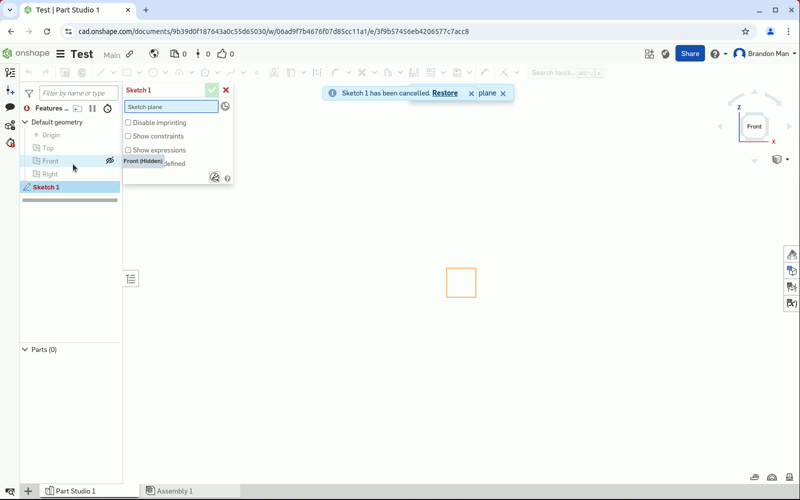
click(73, 163)
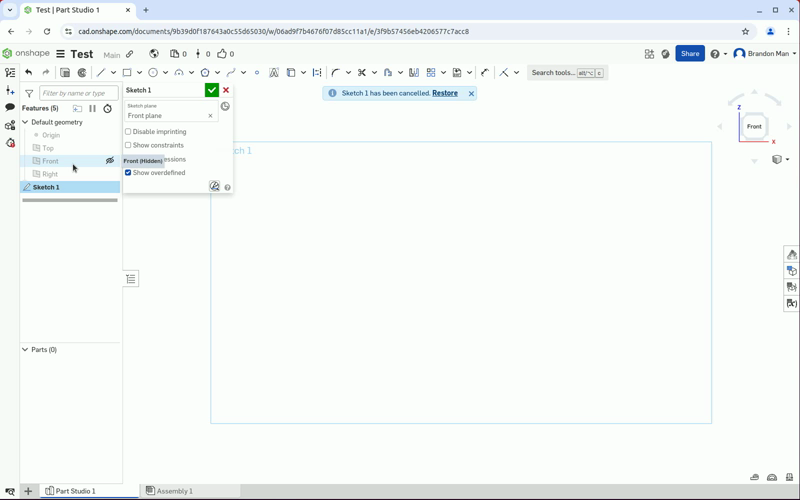
mouse_move(73, 352)
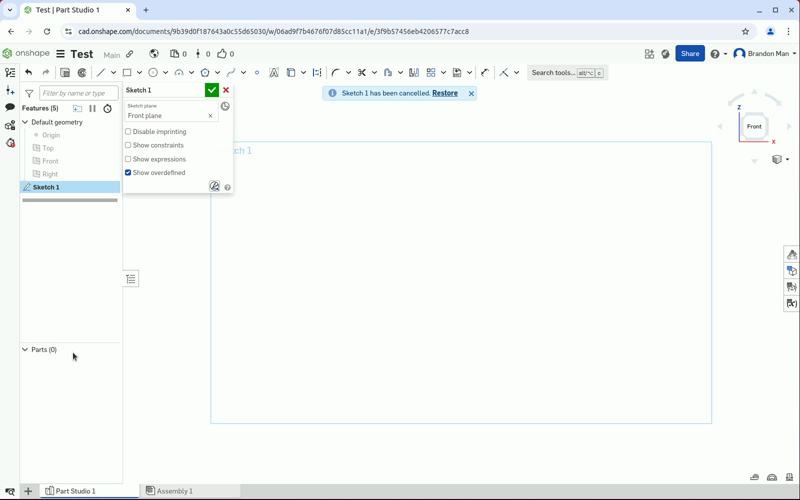
key(y)
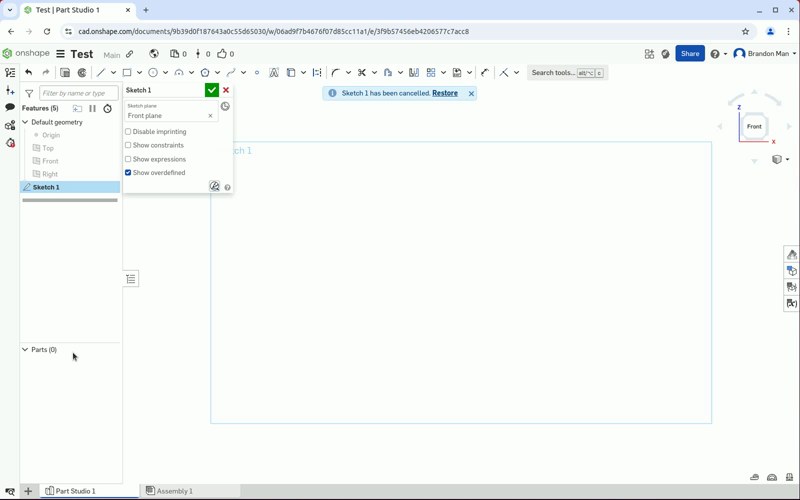
key(l)
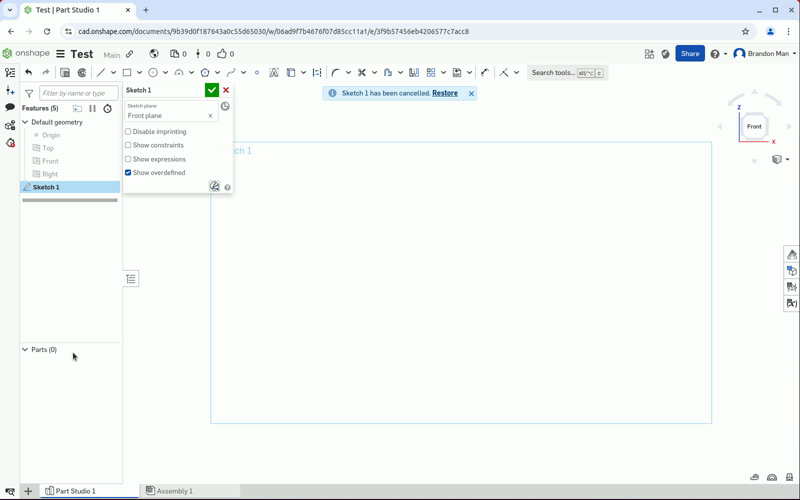
key_down(shift)
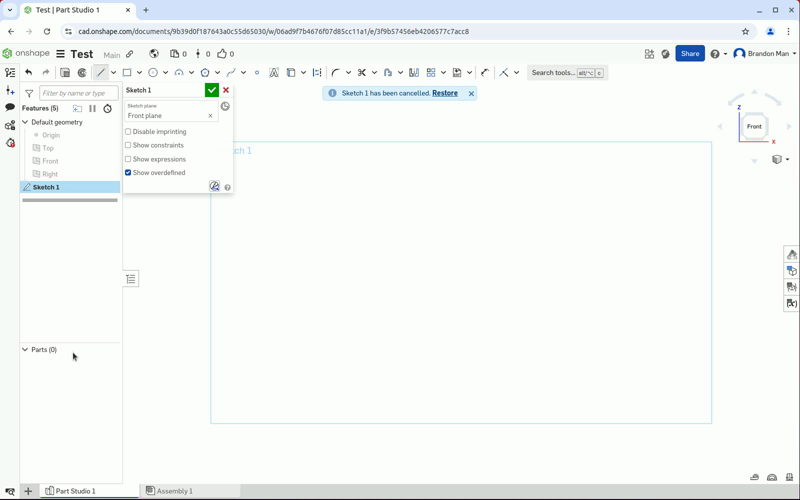
mouse_move(348, 321)
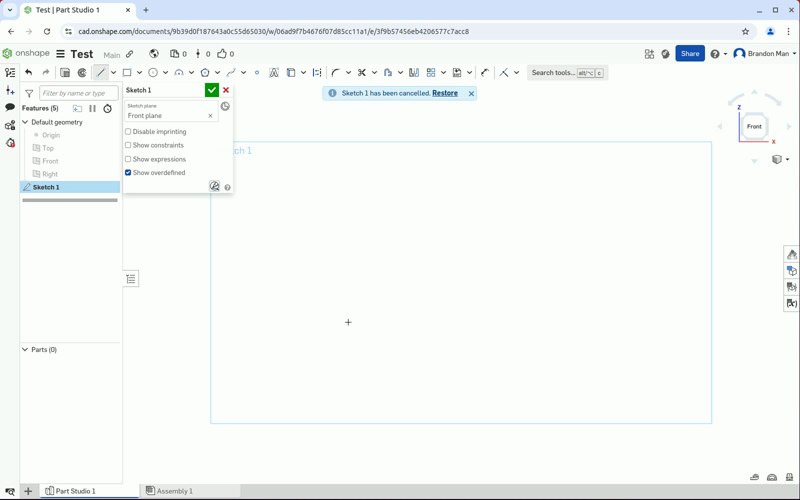
click(348, 321)
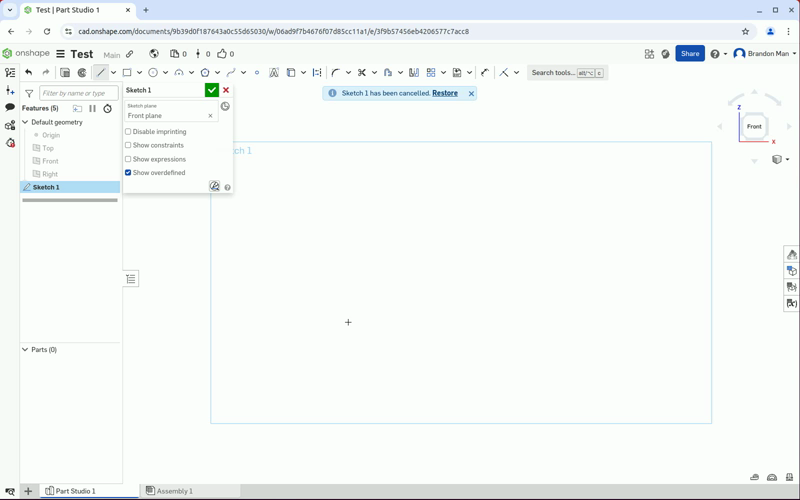
key_up(shift)
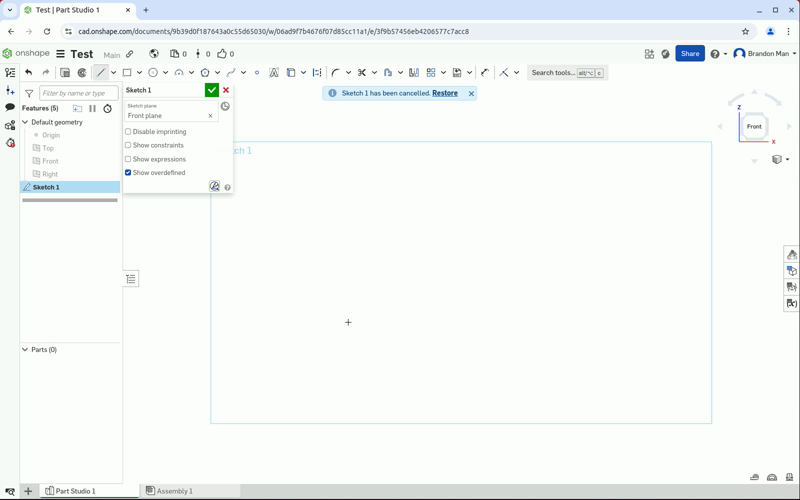
key_down(shift)
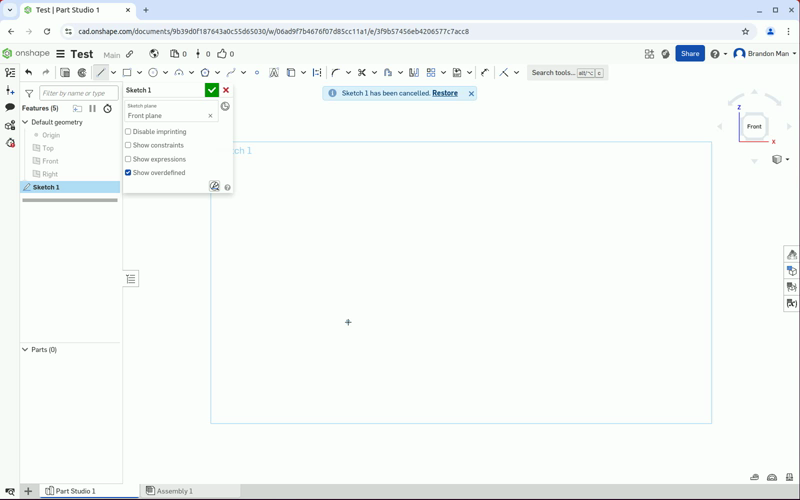
mouse_move(378, 321)
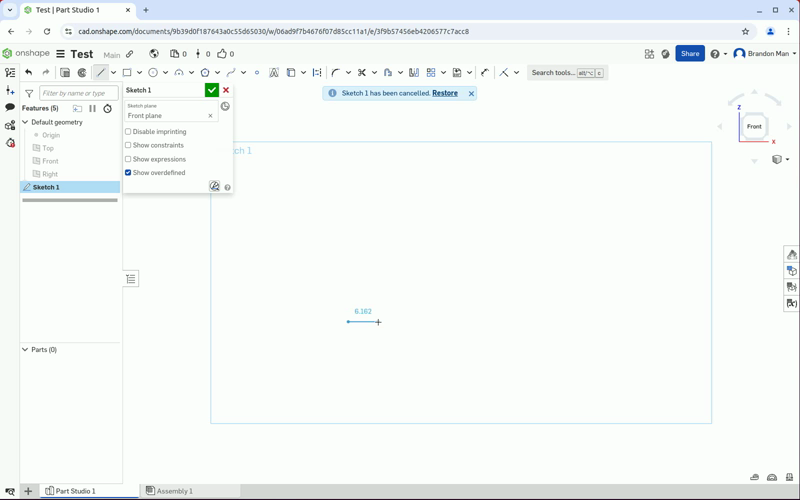
mouse_move(370, 321)
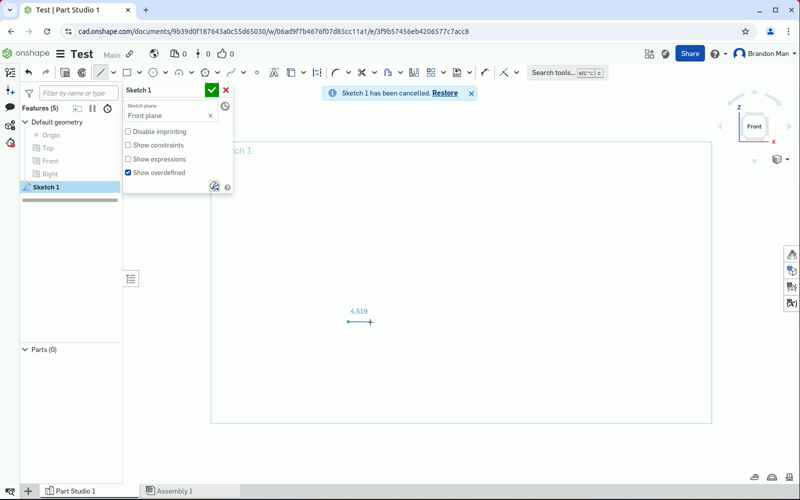
click(370, 321)
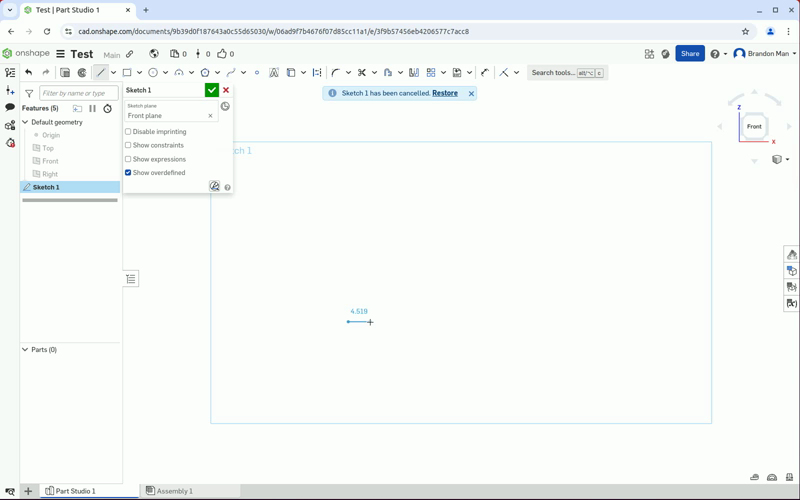
key_up(shift)
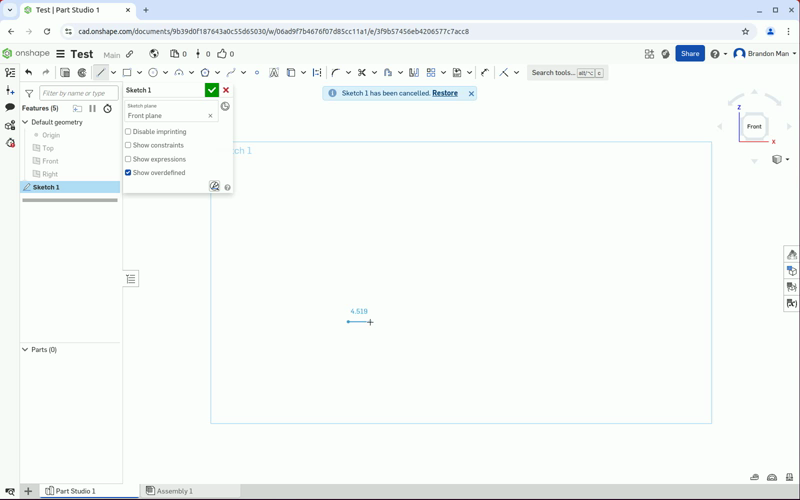
key_down(shift)
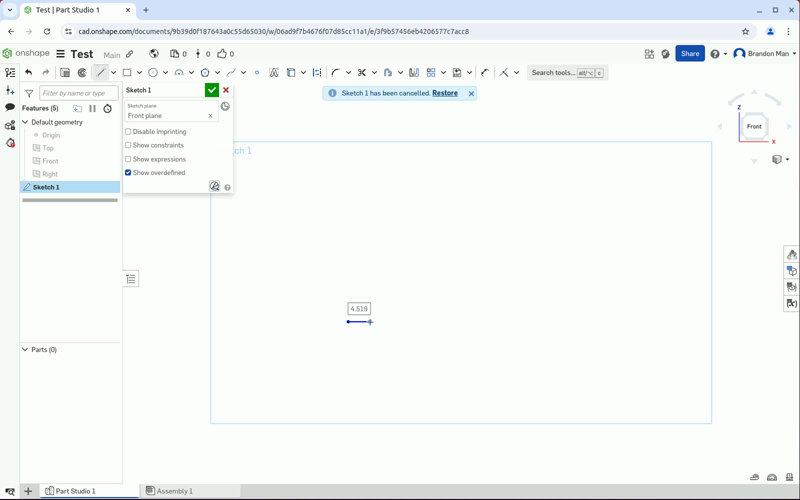
mouse_move(370, 238)
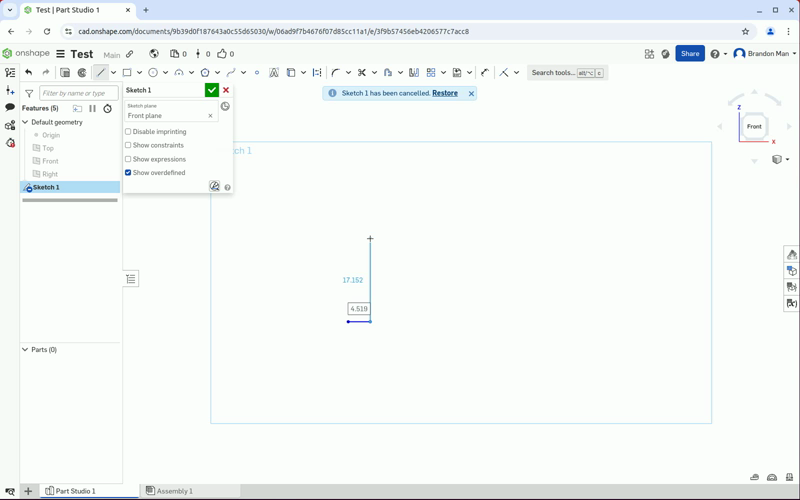
click(370, 238)
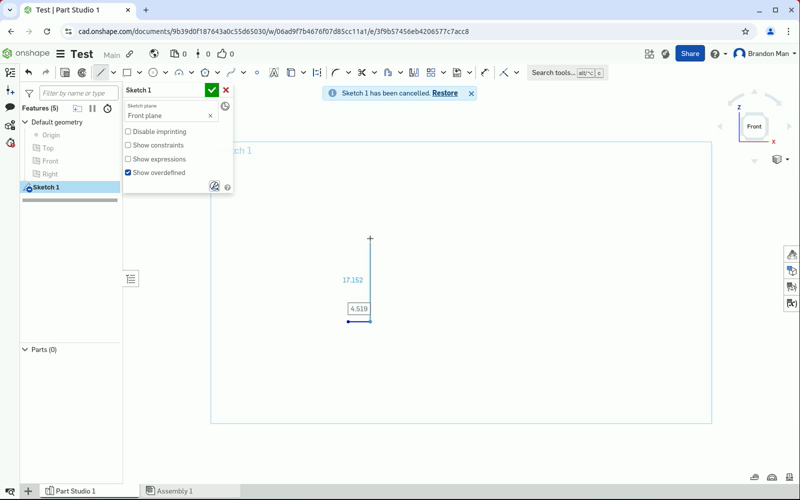
key_up(shift)
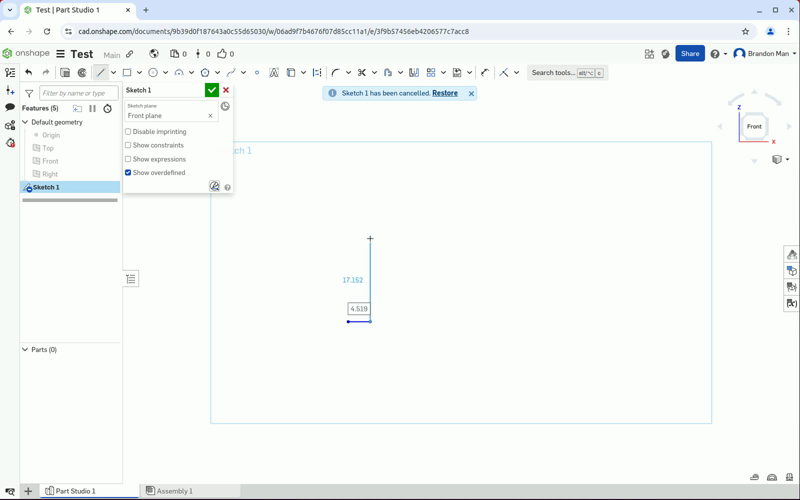
key_down(shift)
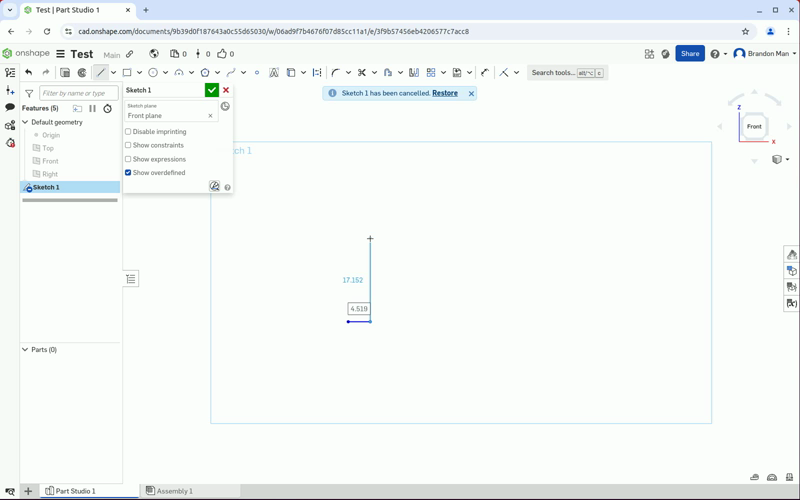
mouse_move(400, 238)
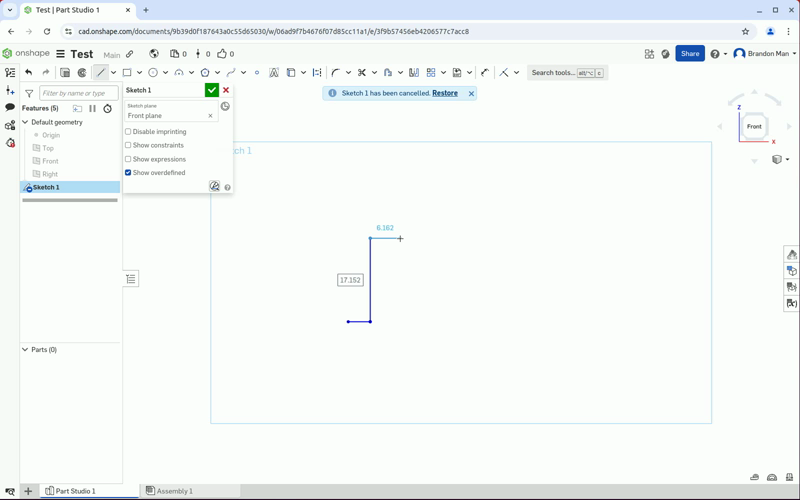
mouse_move(348, 238)
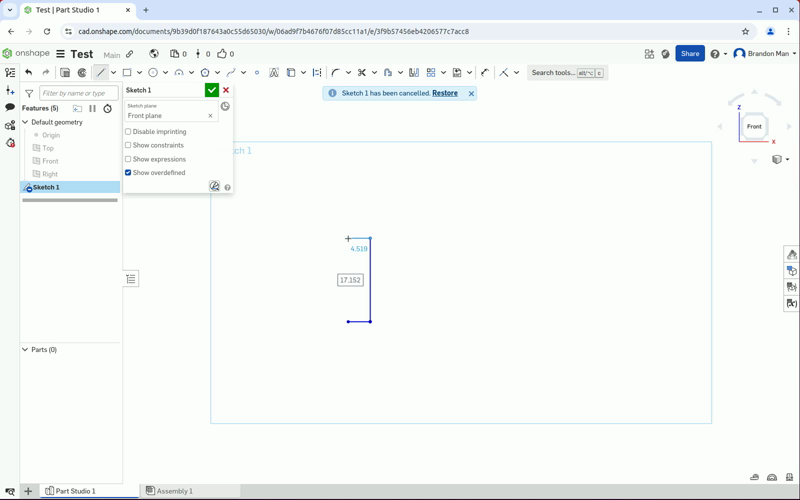
click(348, 238)
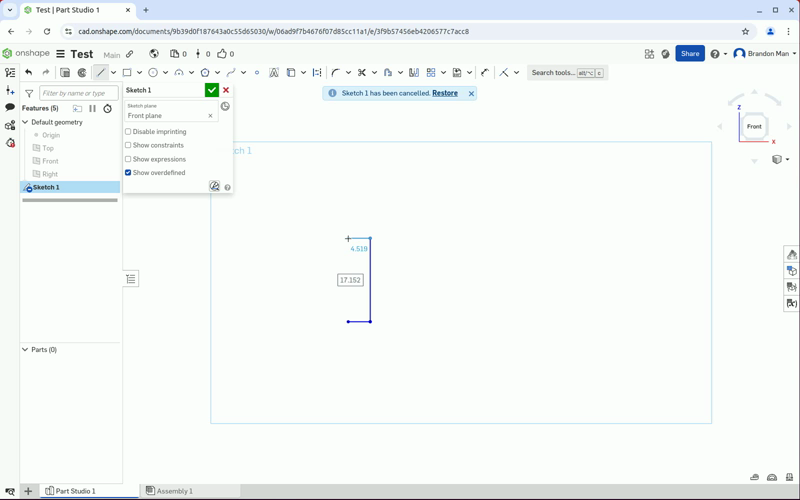
key_up(shift)
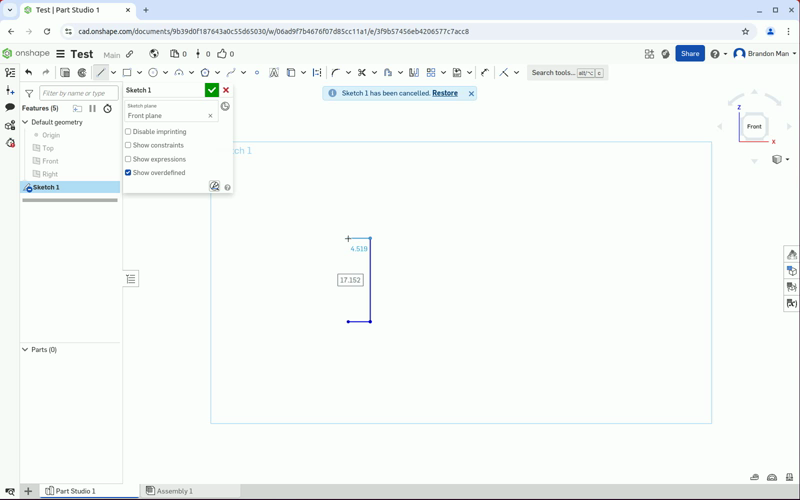
key_down(shift)
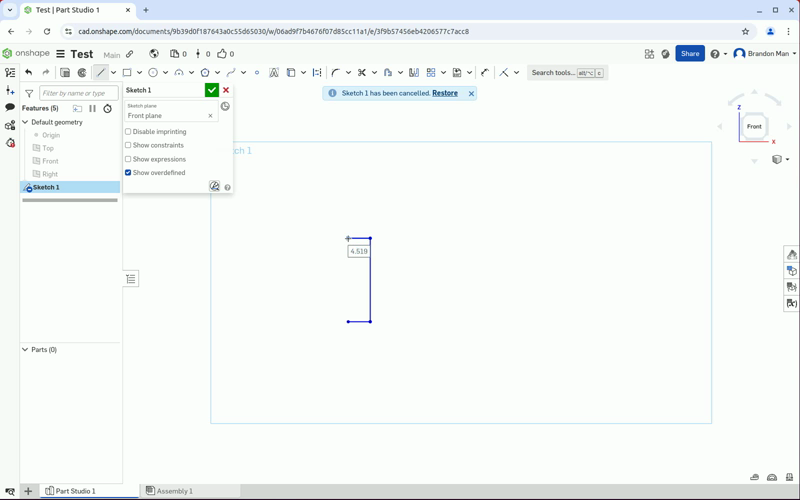
mouse_move(348, 321)
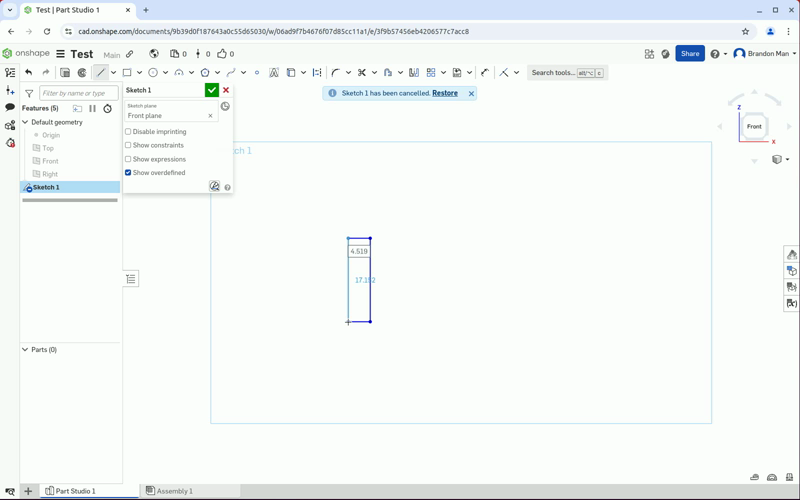
key_up(shift)
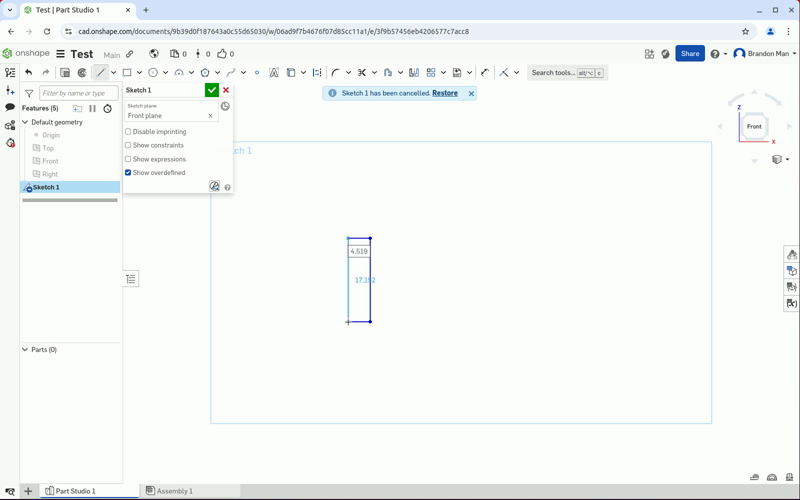
click(348, 321)
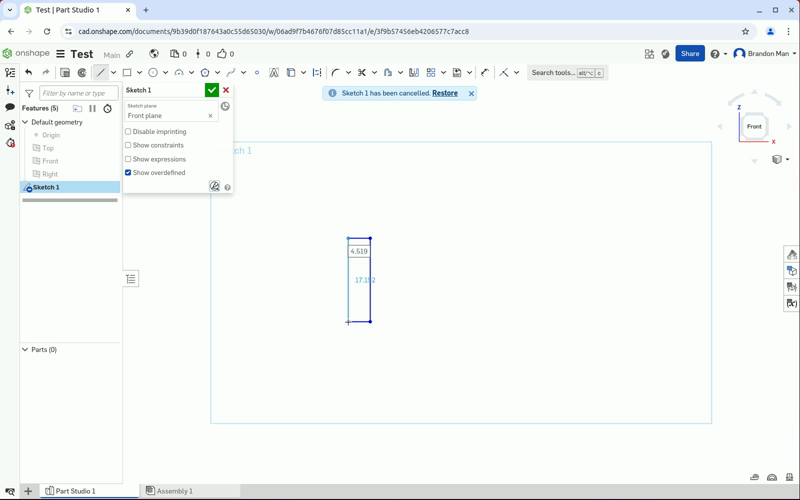
key(esc)
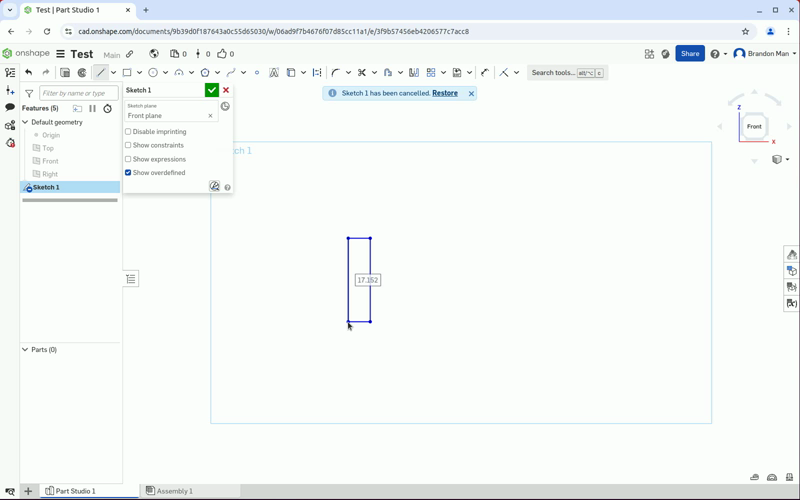
mouse_move(350, 257)
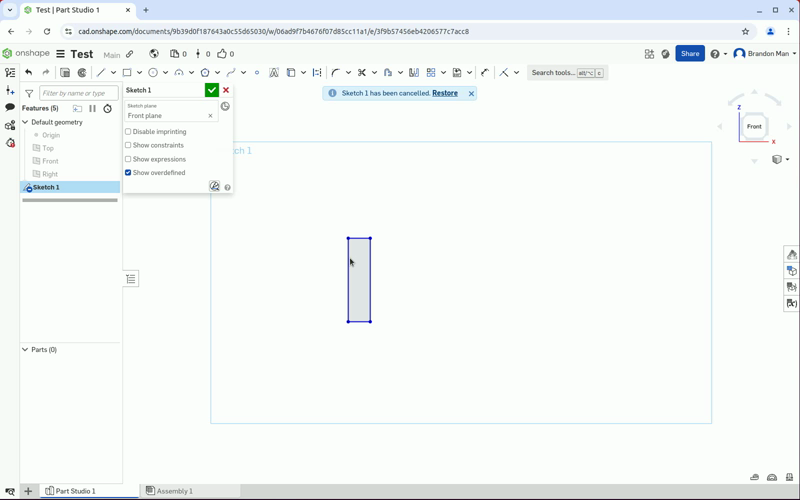
click(350, 257)
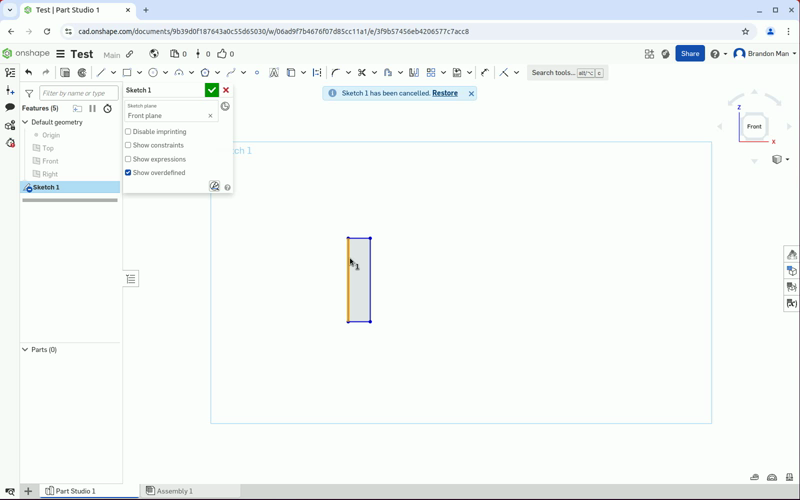
mouse_move(73, 352)
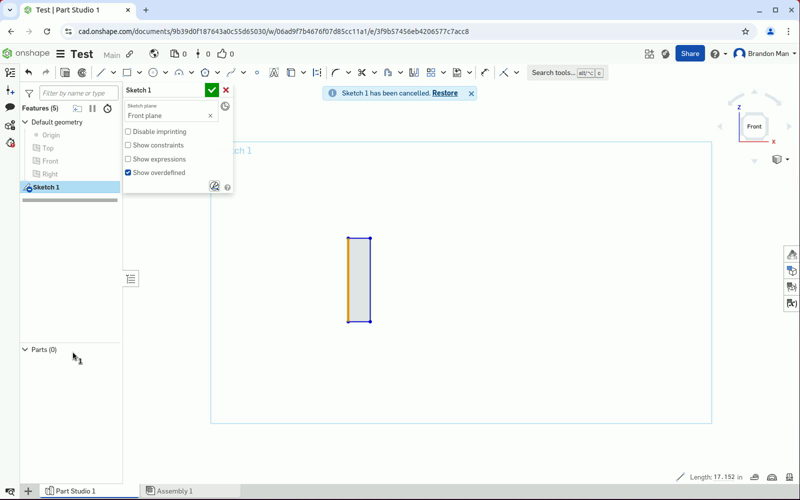
key(shift+y)
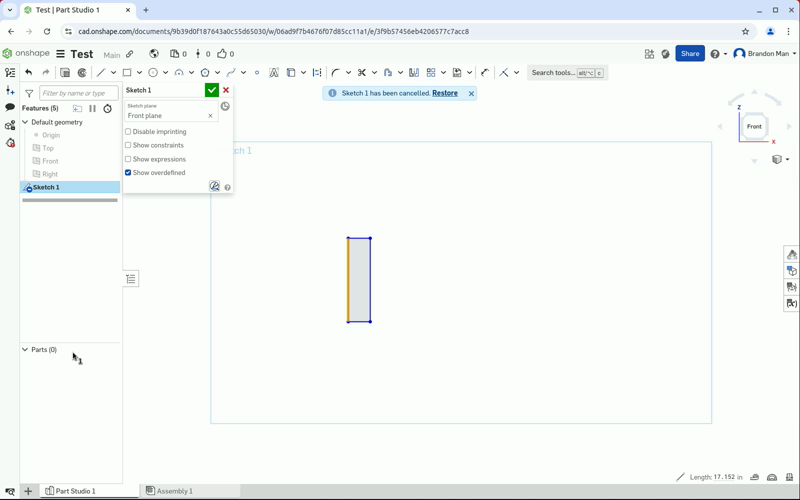
key(shift+e)
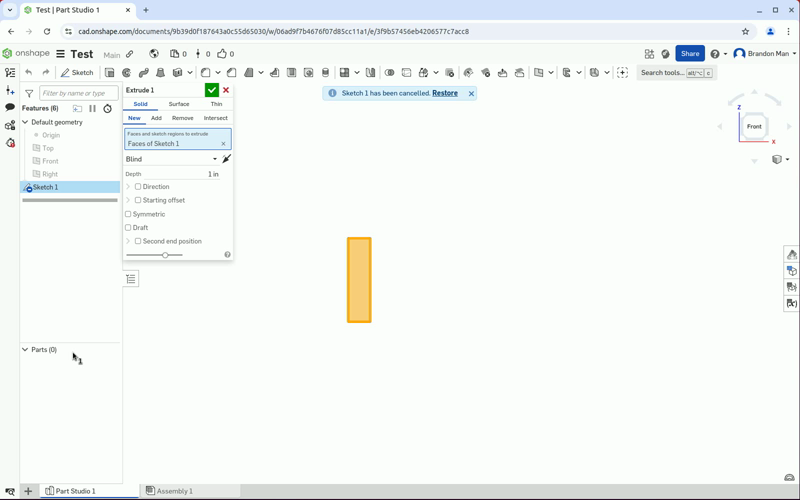
mouse_move(143, 106)
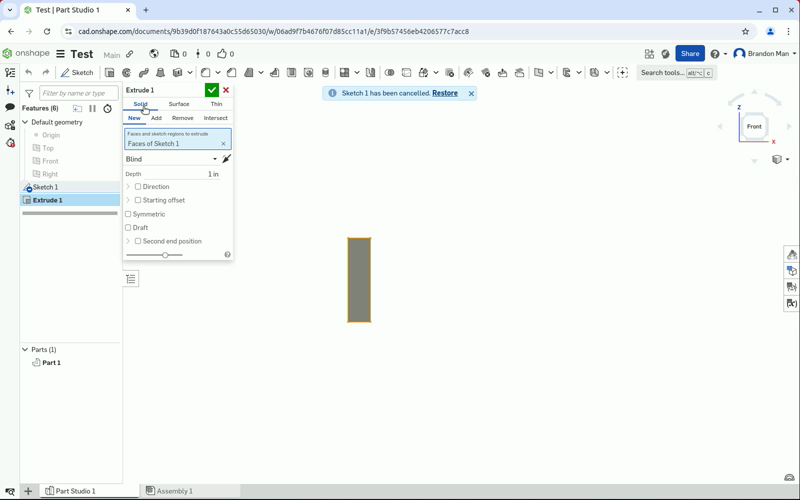
click(143, 106)
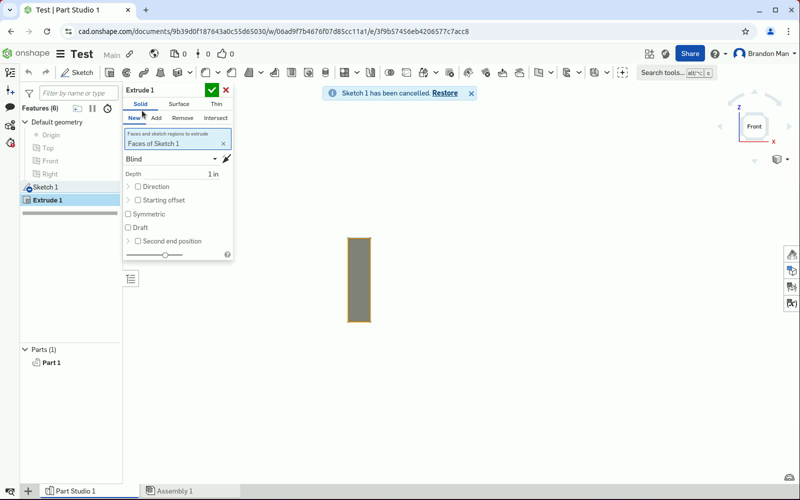
mouse_move(137, 120)
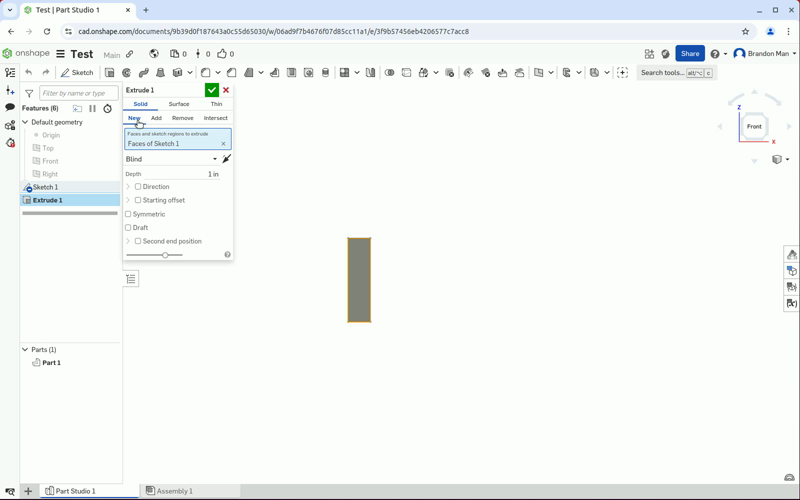
click(137, 120)
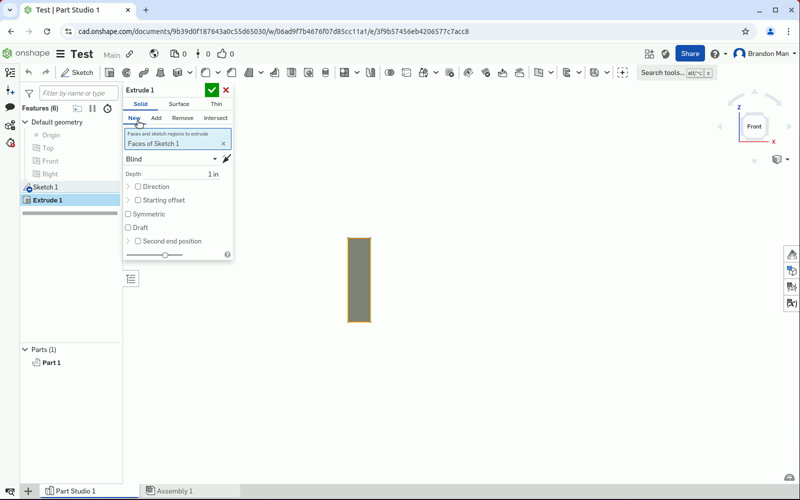
key(tab, 4)
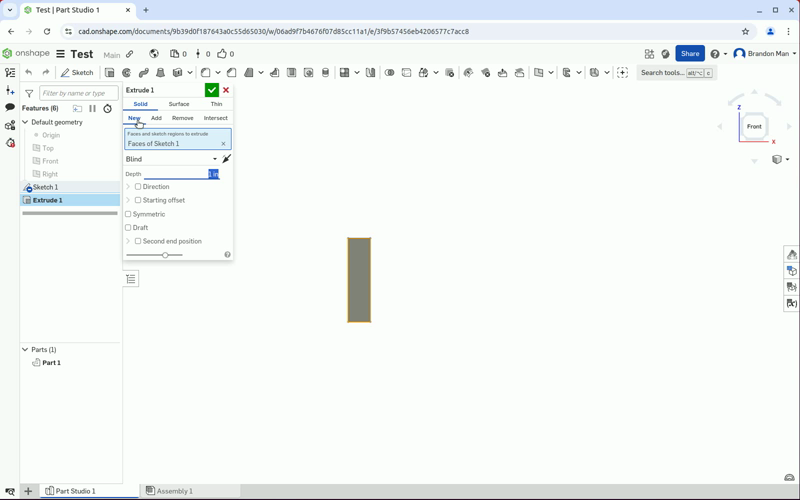
text(4.092)
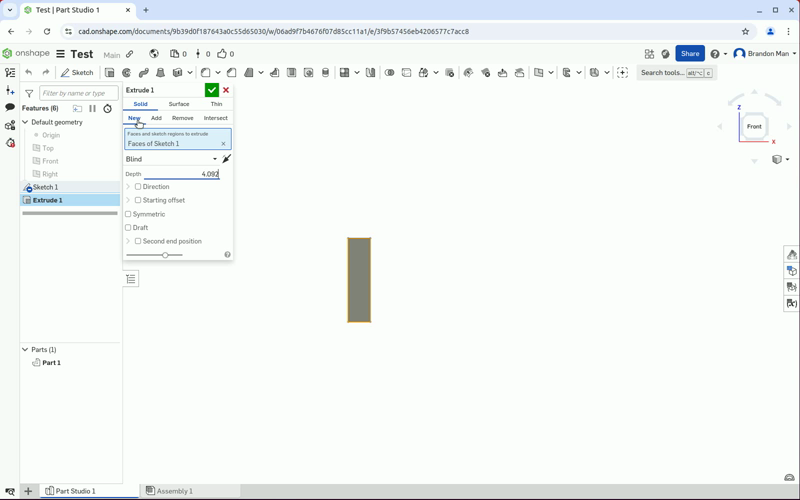
key(enter)
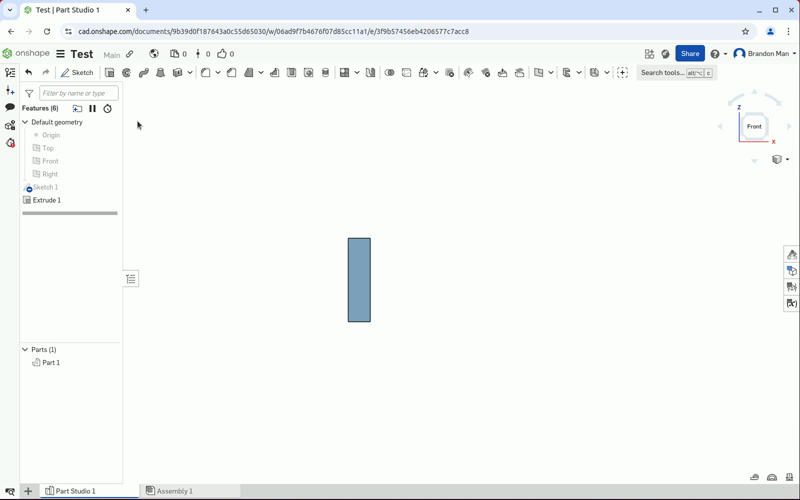
key(shift+h)
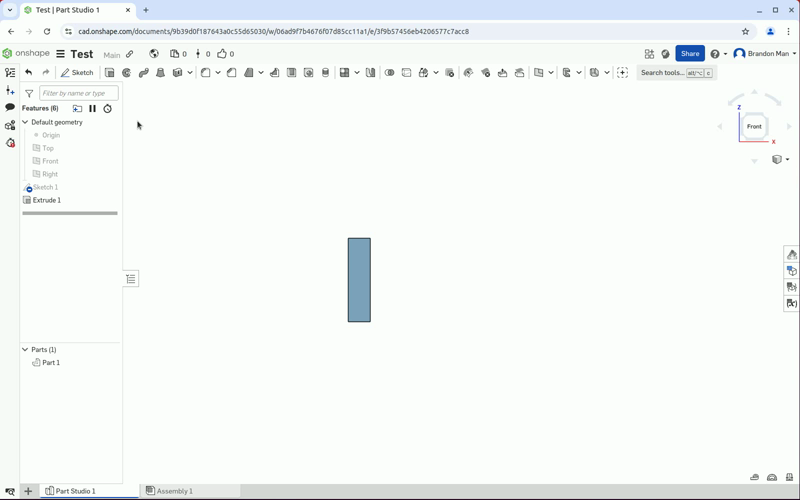
key(shift+h)
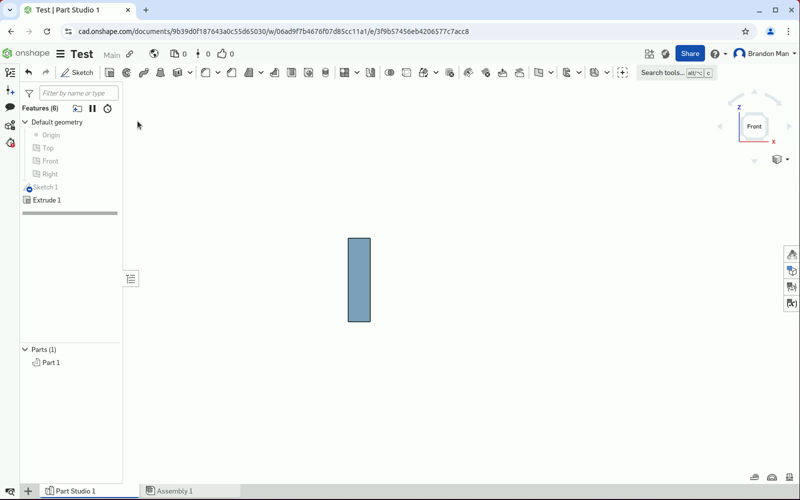
mouse_move(73, 189)
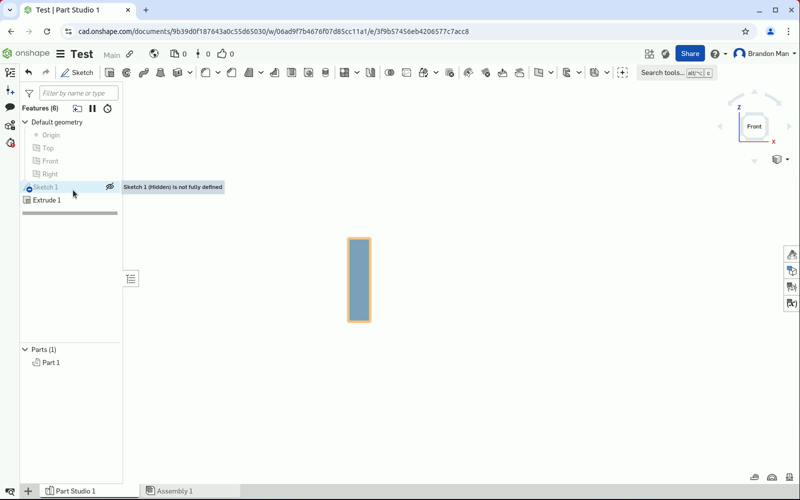
click(73, 189)
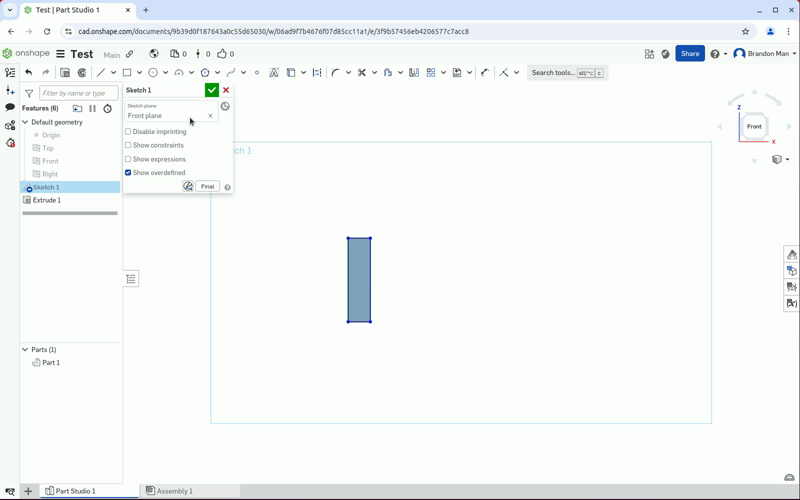
mouse_move(229, 92)
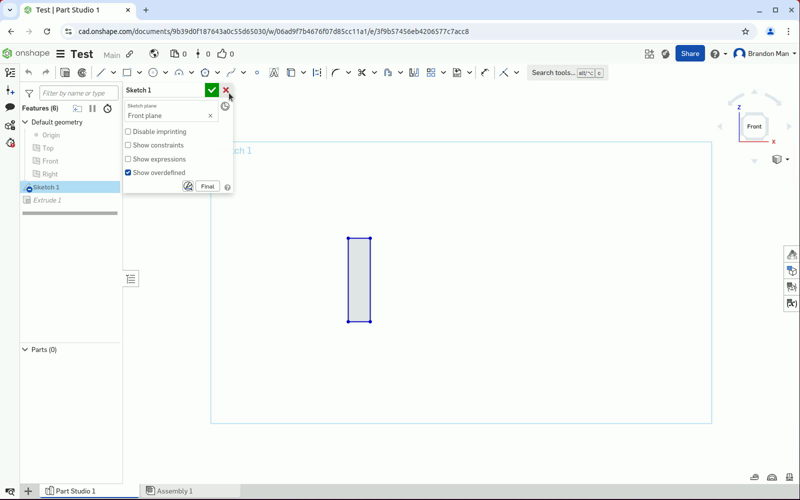
click(229, 92)
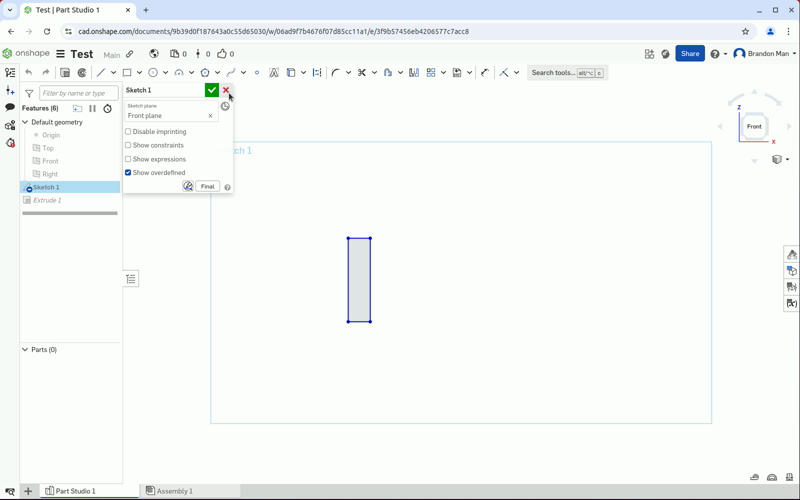
key(shift+s)
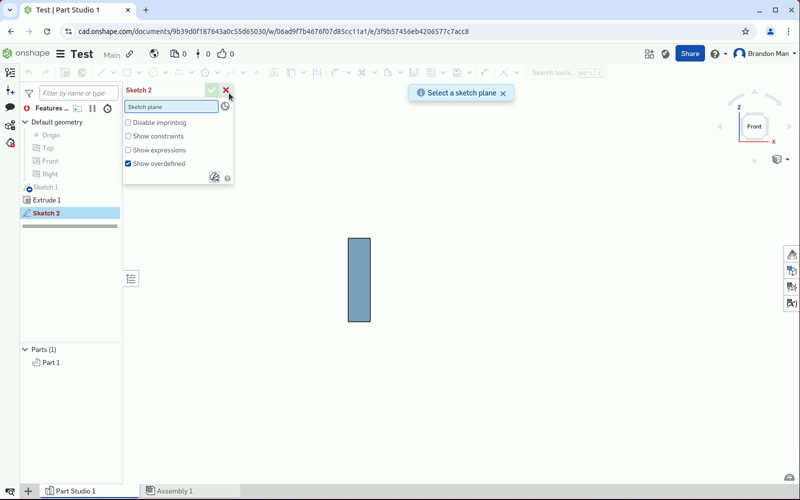
mouse_move(73, 163)
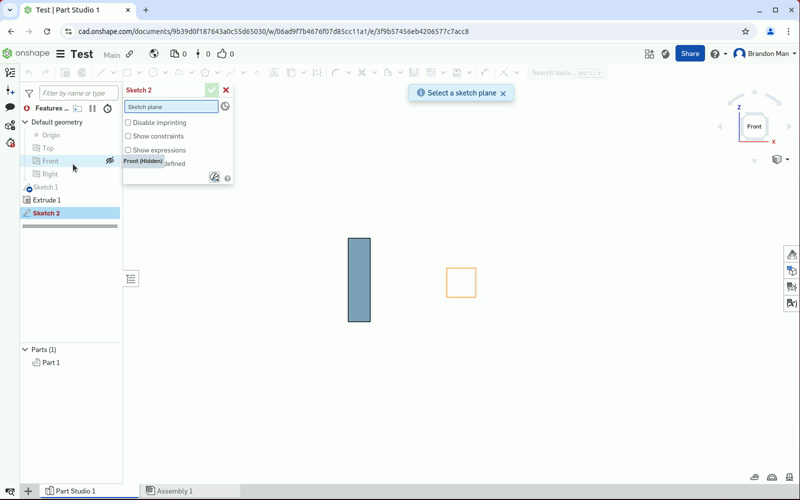
click(73, 163)
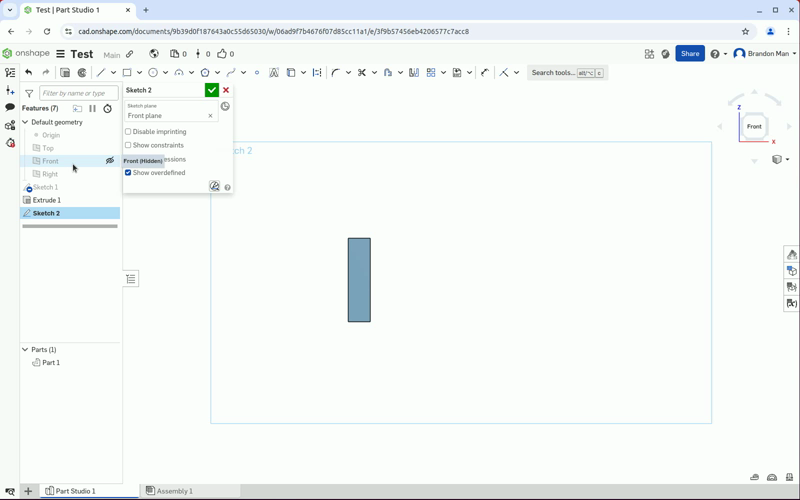
mouse_move(73, 352)
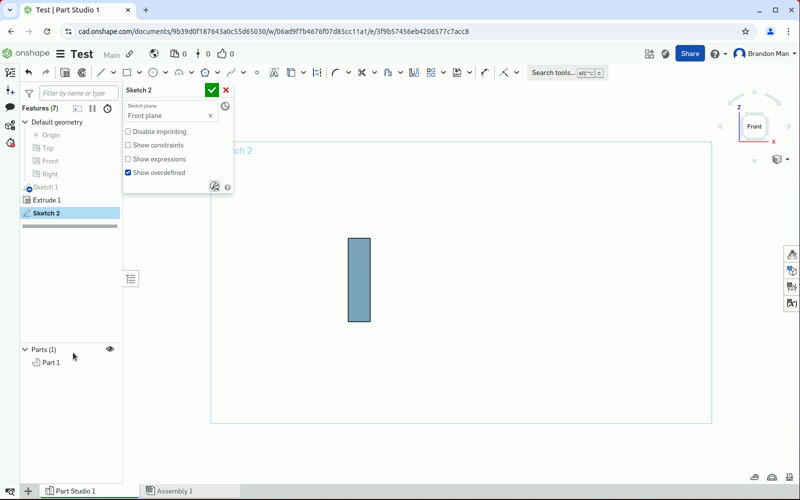
key(y)
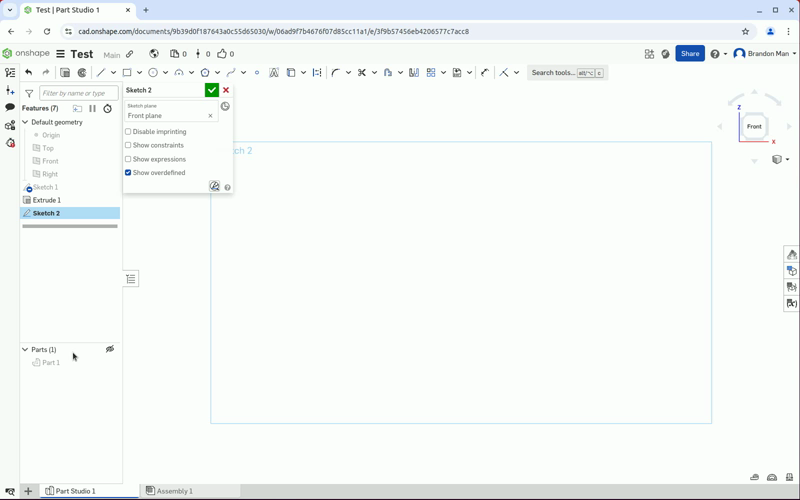
key(l)
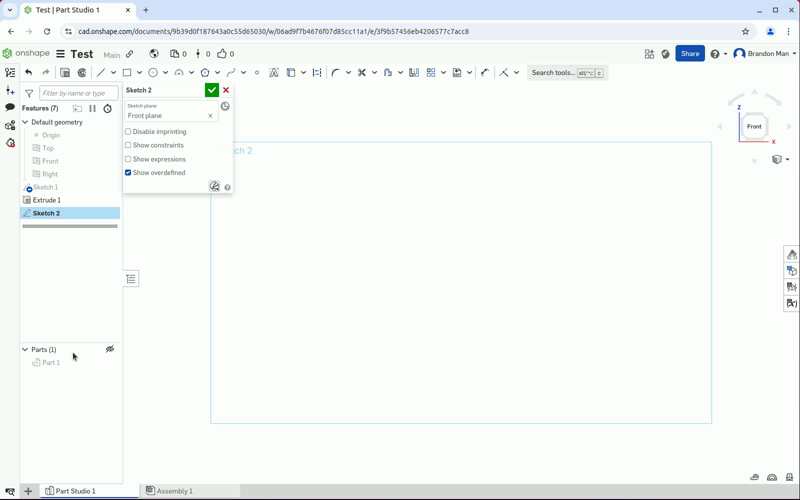
key_down(shift)
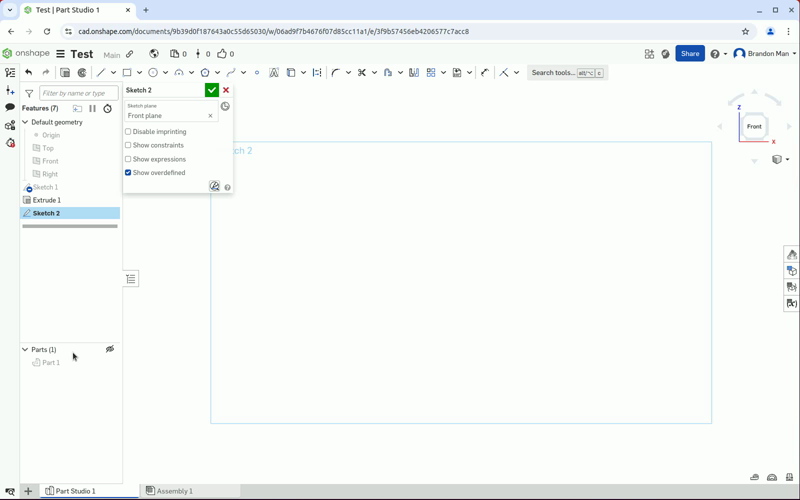
mouse_move(370, 335)
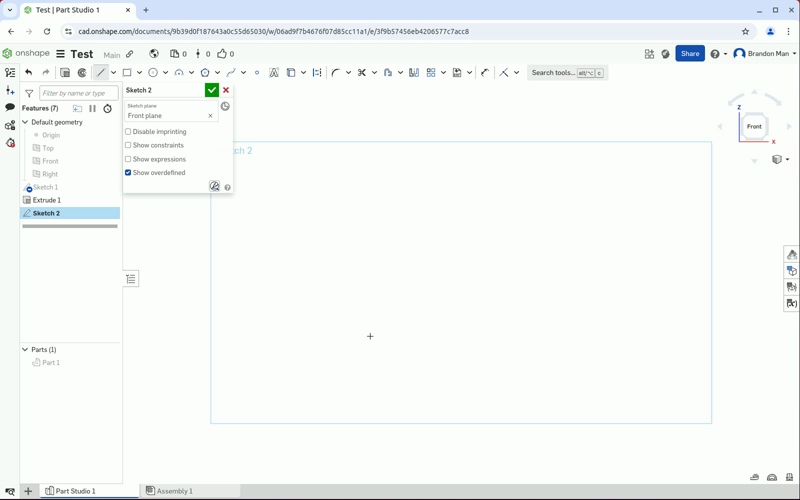
click(370, 335)
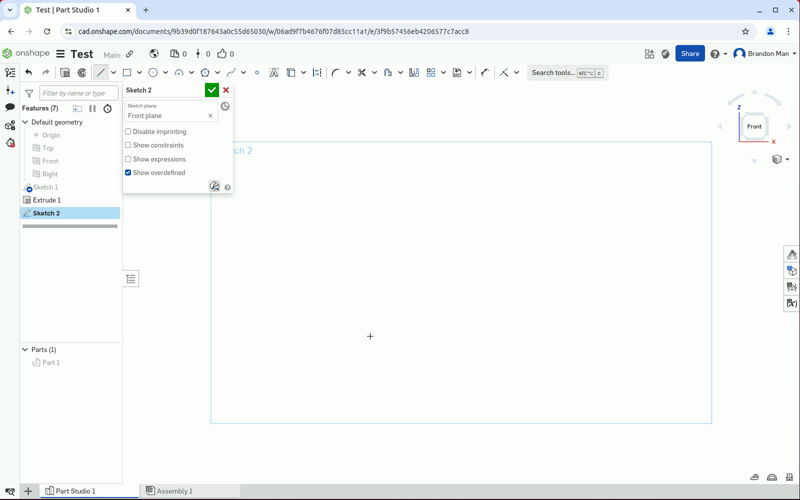
key_up(shift)
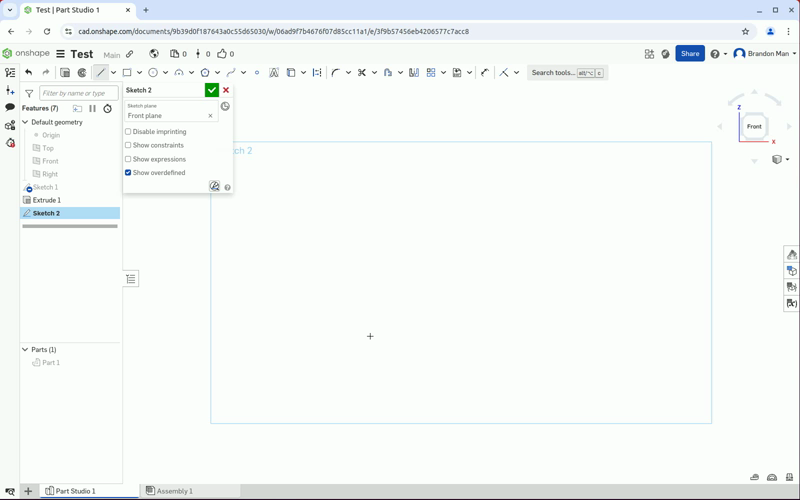
key_down(shift)
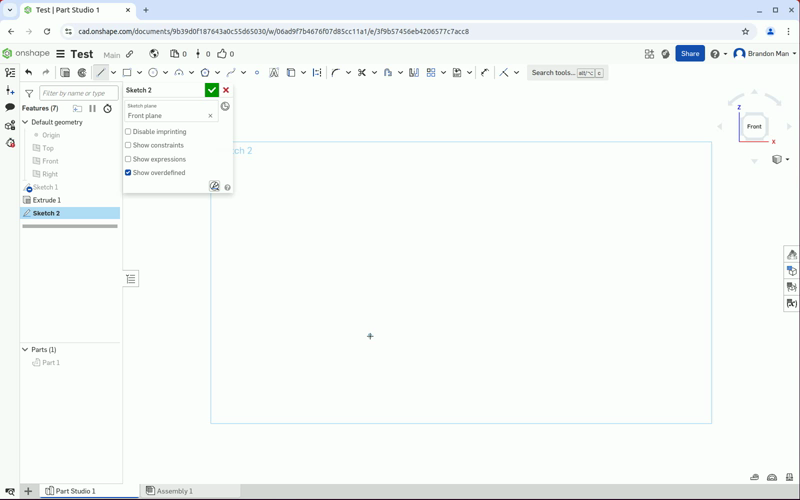
mouse_move(571, 335)
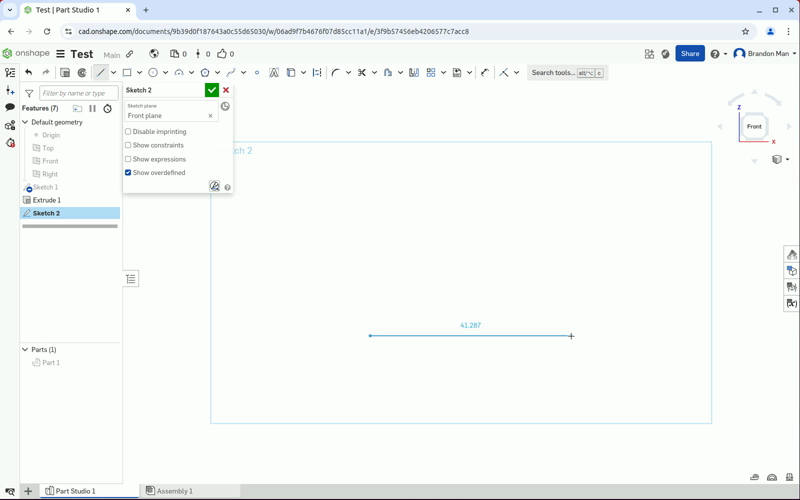
click(571, 335)
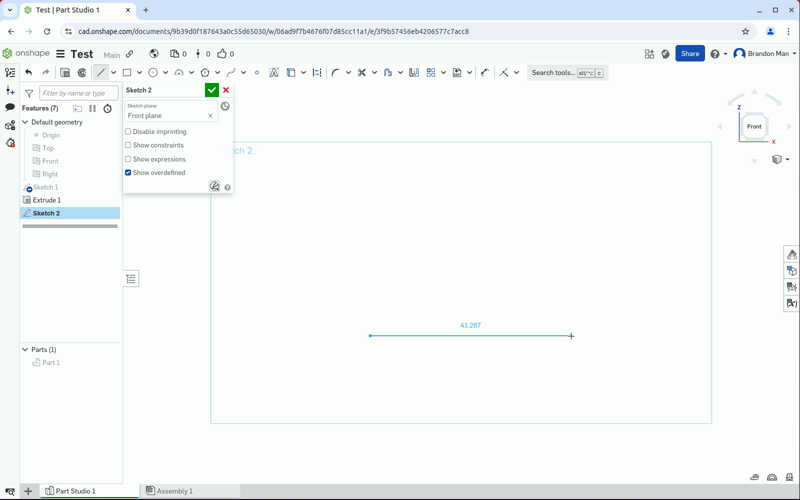
key_up(shift)
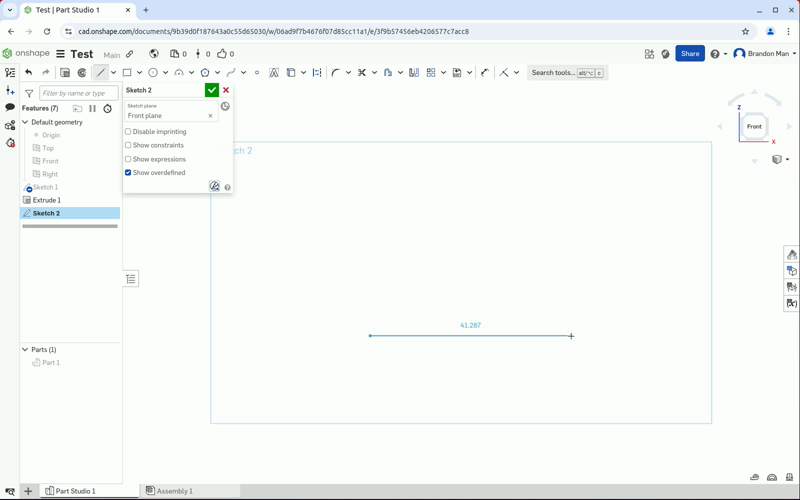
key_down(shift)
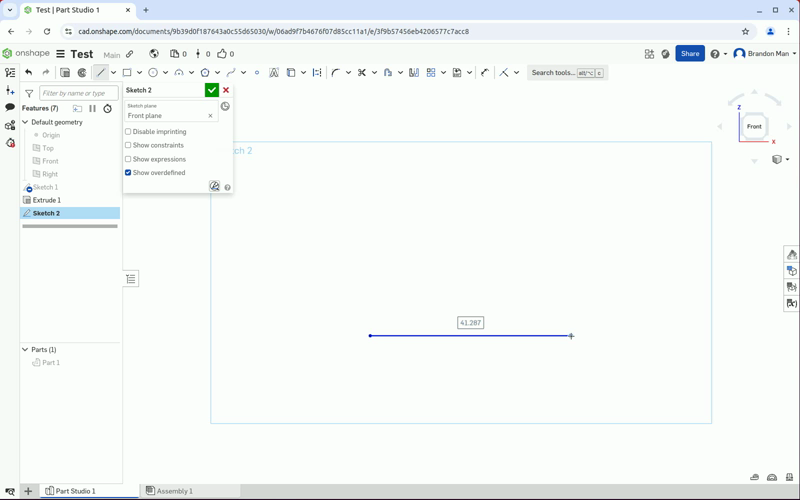
mouse_move(589, 335)
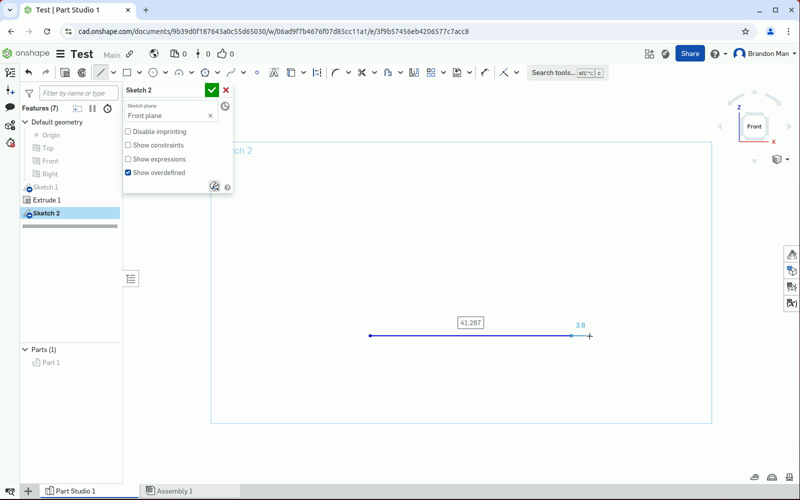
mouse_move(571, 323)
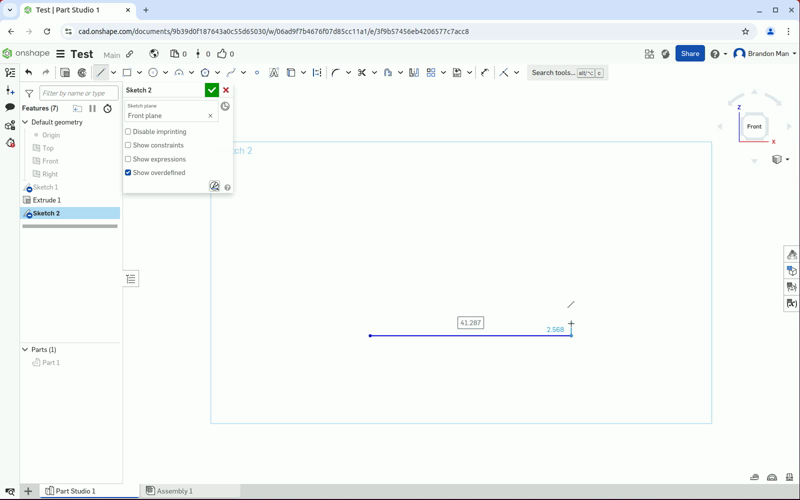
click(571, 323)
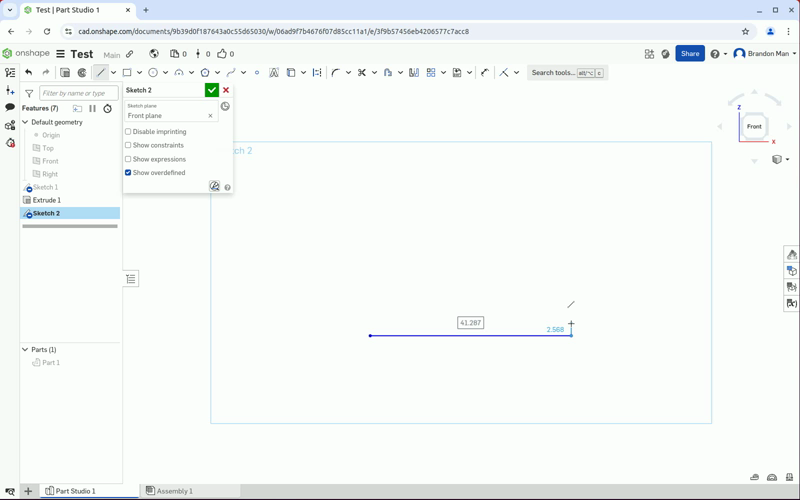
key_up(shift)
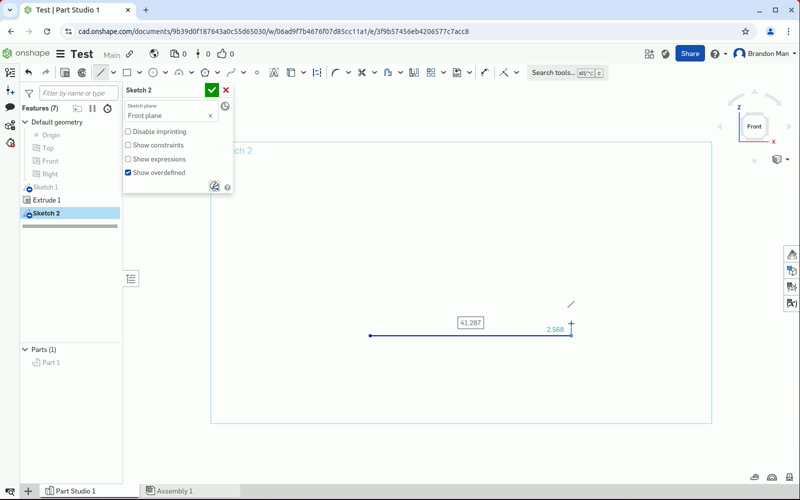
key_down(shift)
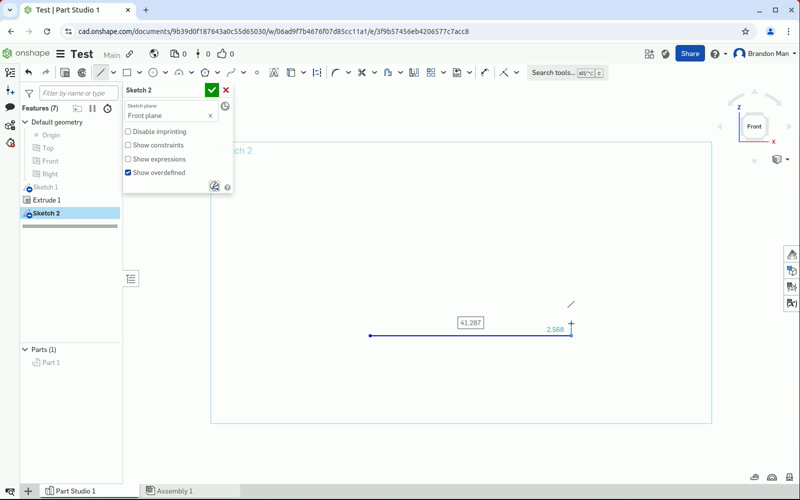
mouse_move(370, 323)
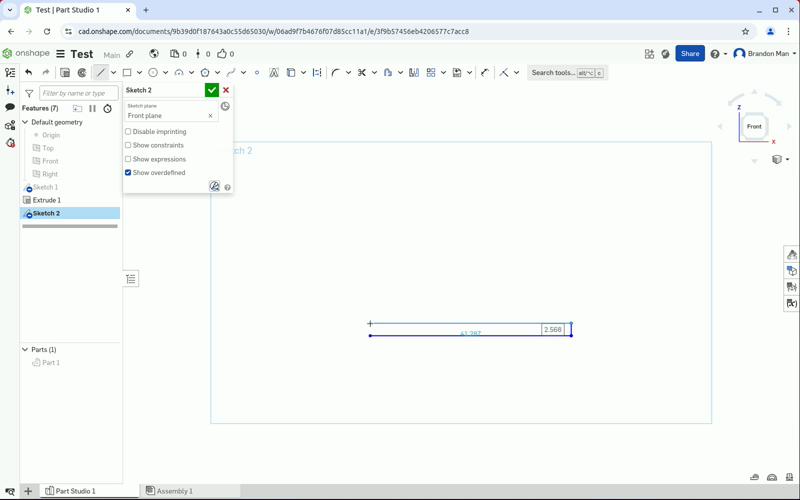
click(370, 323)
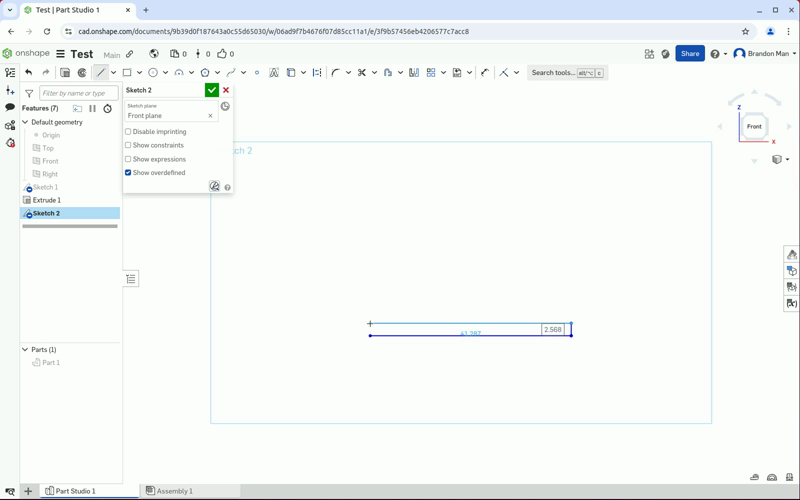
key_up(shift)
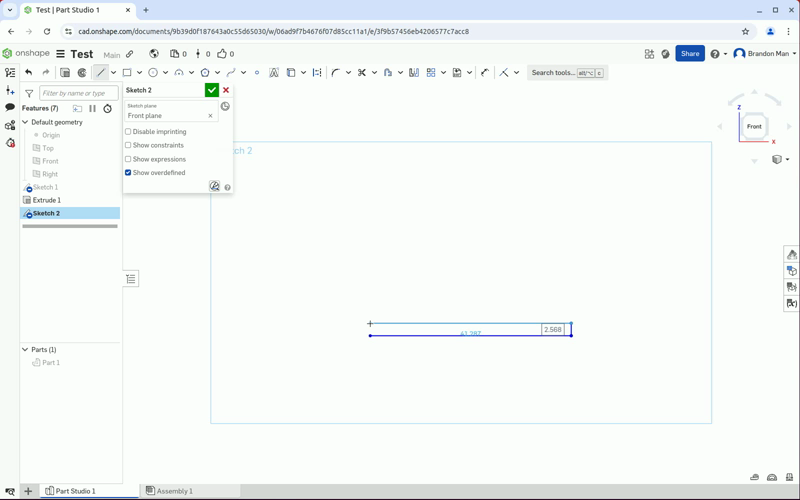
mouse_move(400, 323)
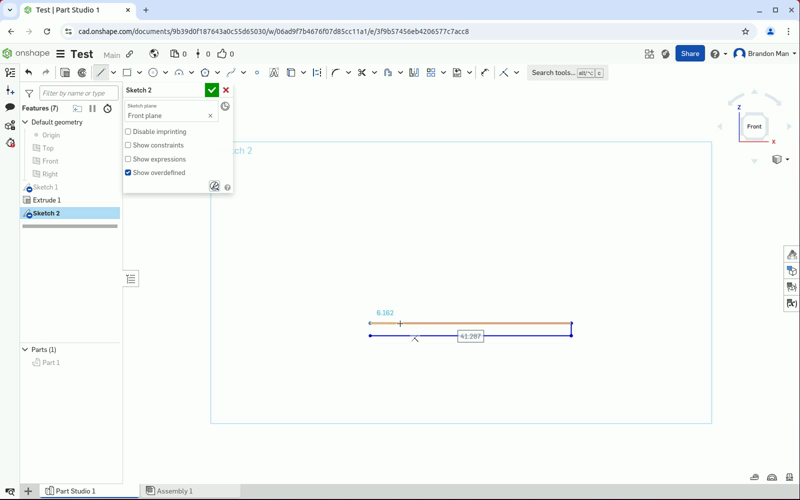
key_down(shift)
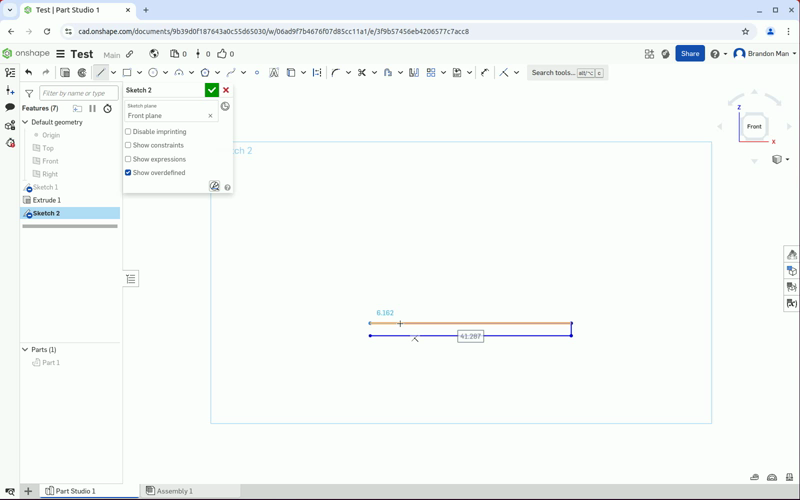
mouse_move(370, 335)
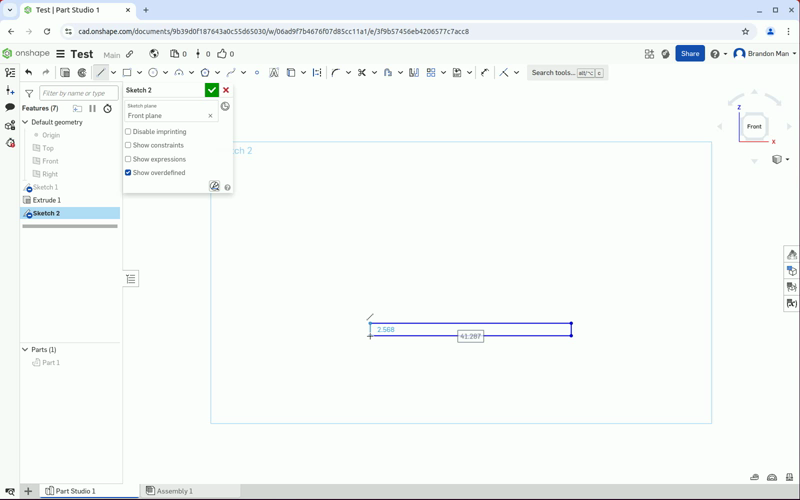
key_up(shift)
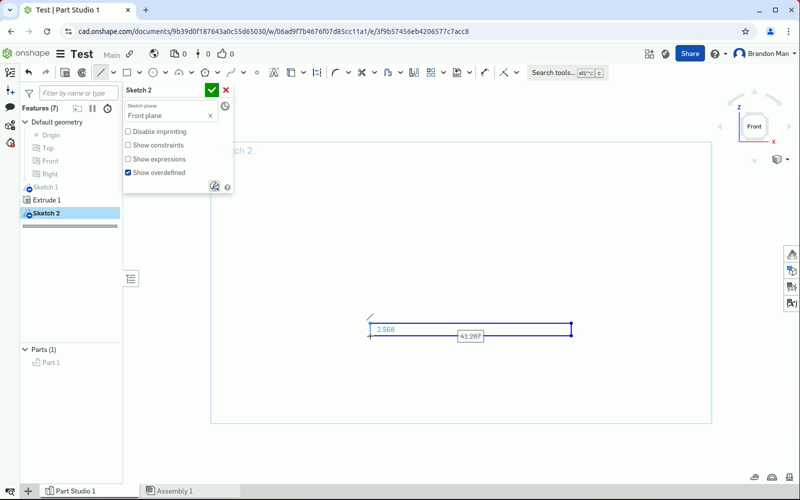
click(370, 335)
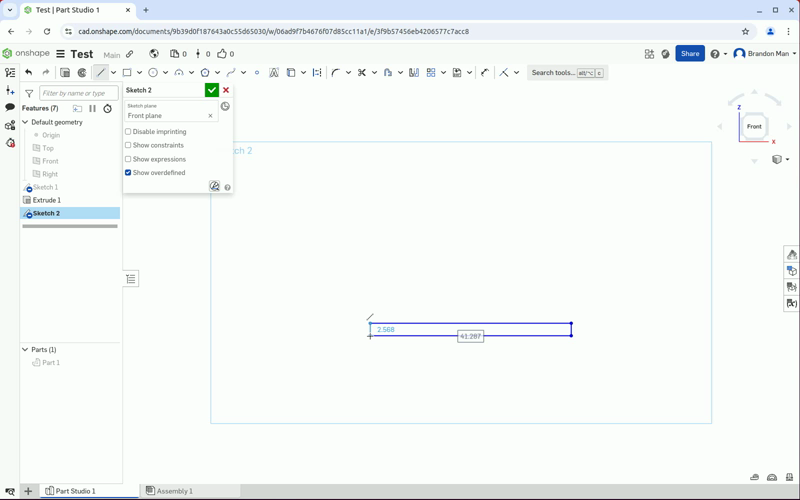
key(esc)
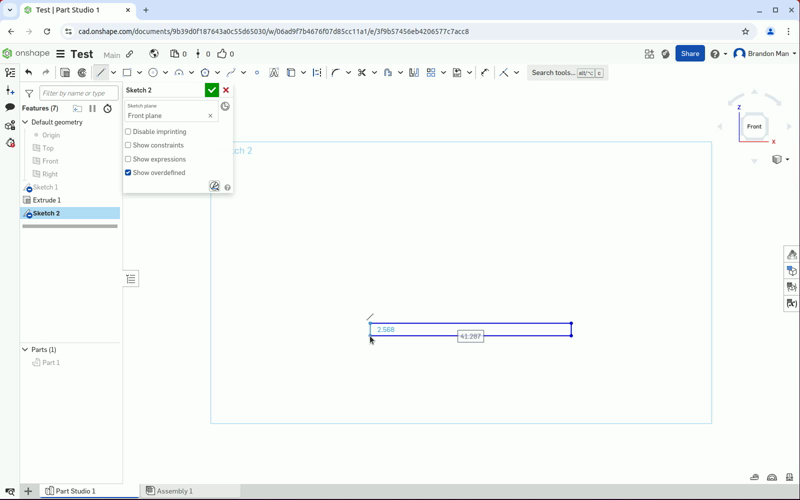
mouse_move(410, 328)
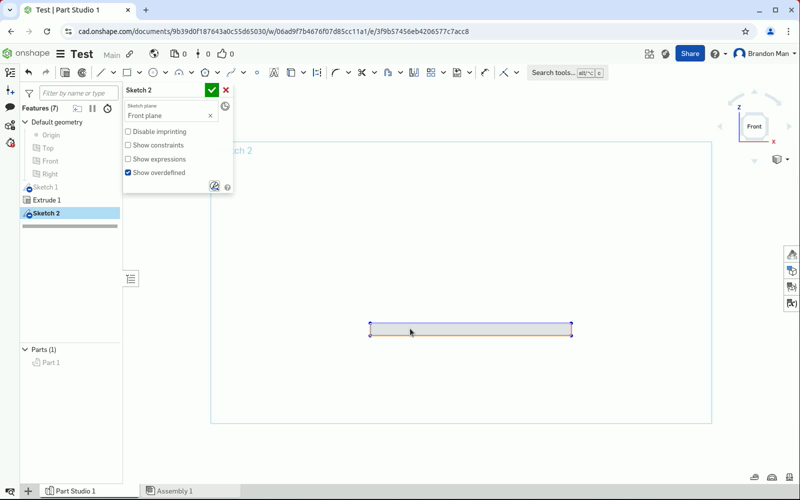
click(410, 328)
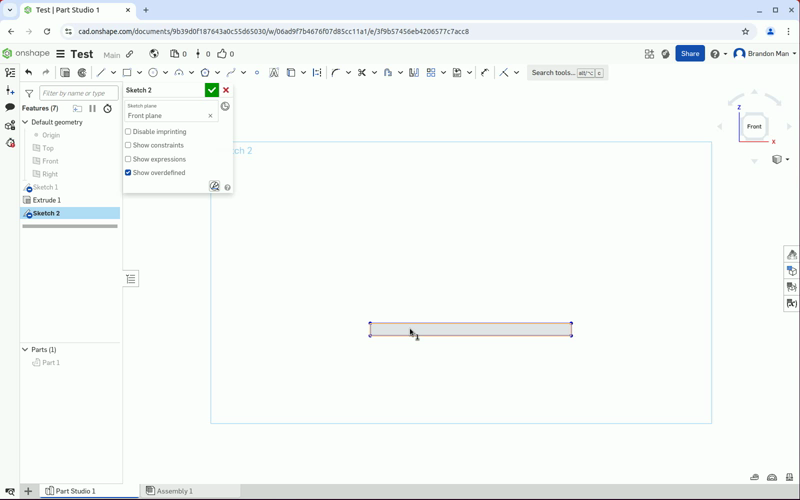
mouse_move(73, 352)
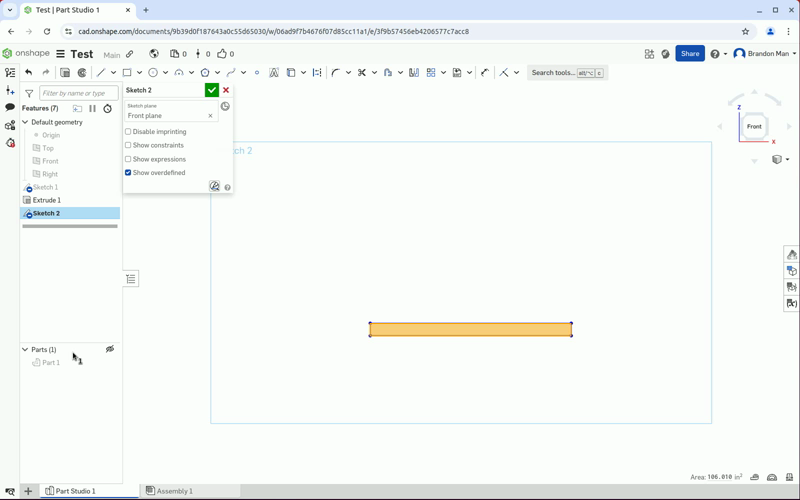
key(shift+y)
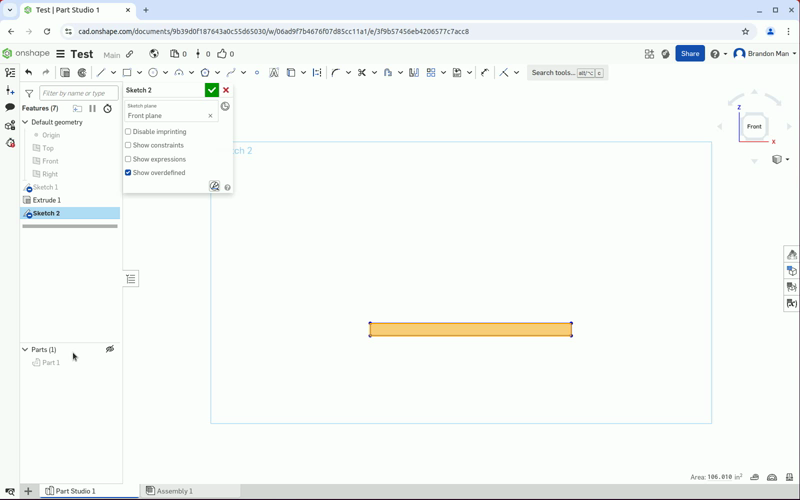
key(shift+e)
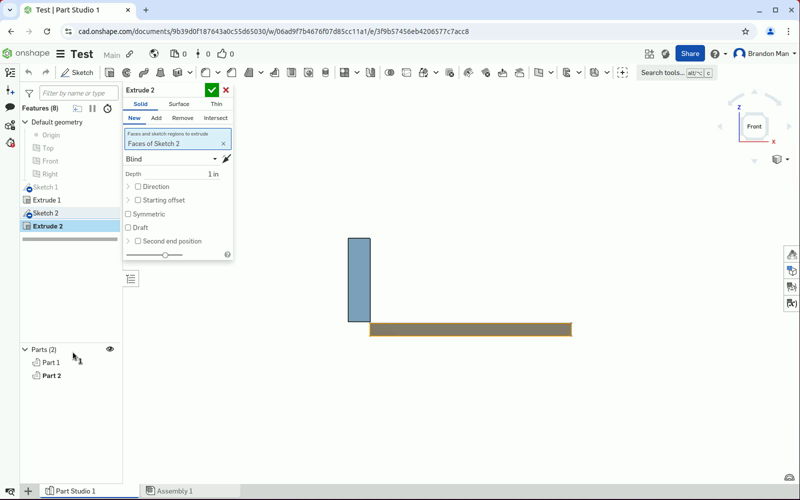
mouse_move(143, 106)
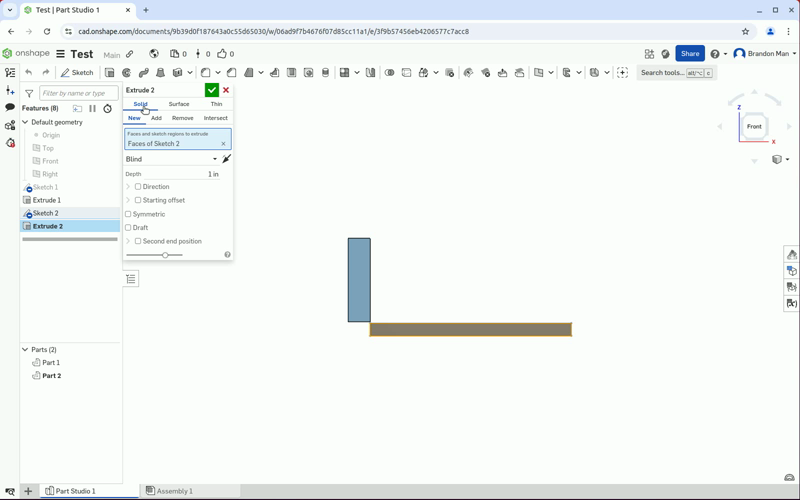
click(143, 106)
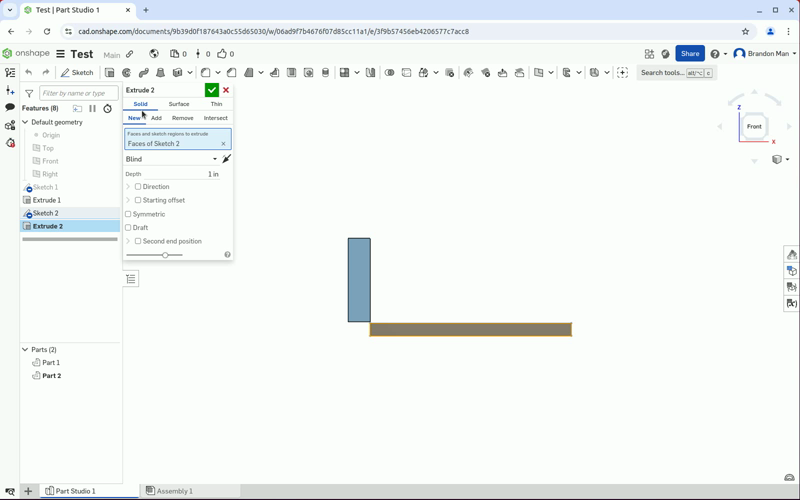
mouse_move(137, 120)
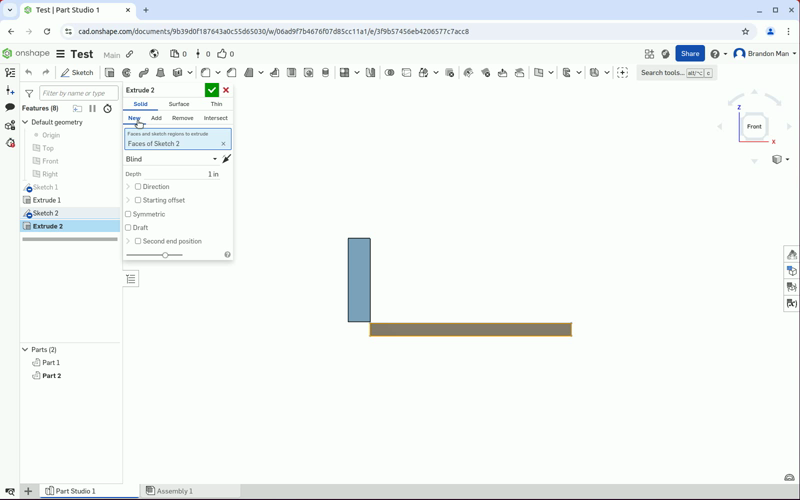
click(137, 120)
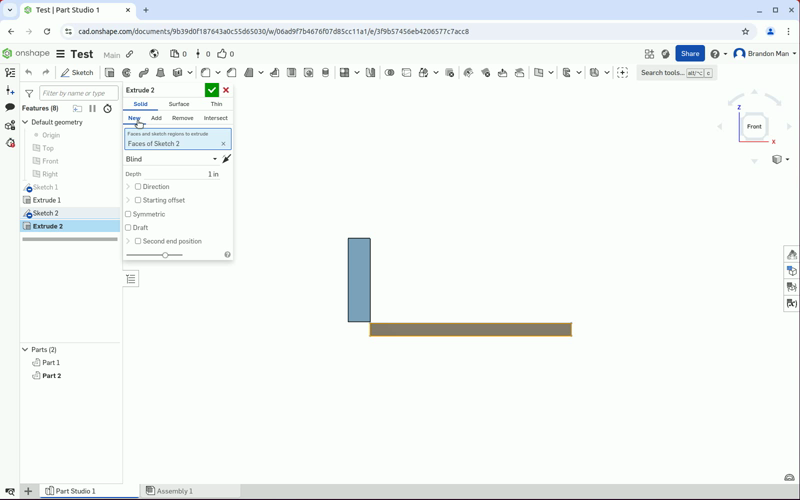
key(tab, 4)
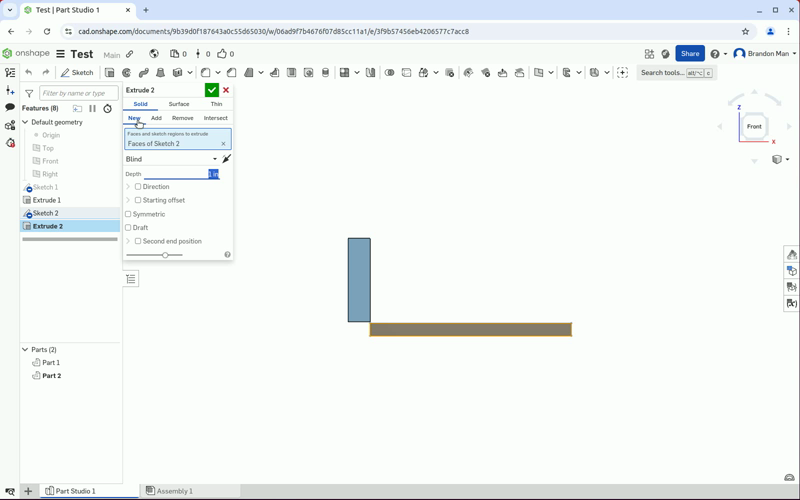
text(4.092)
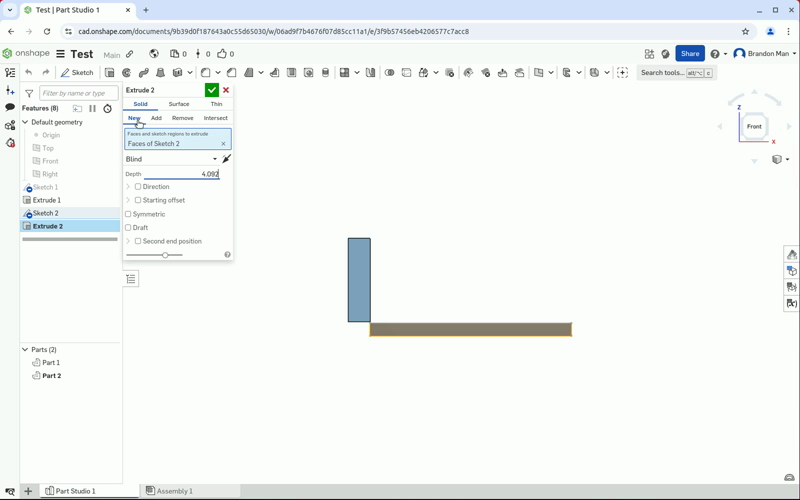
key(enter)
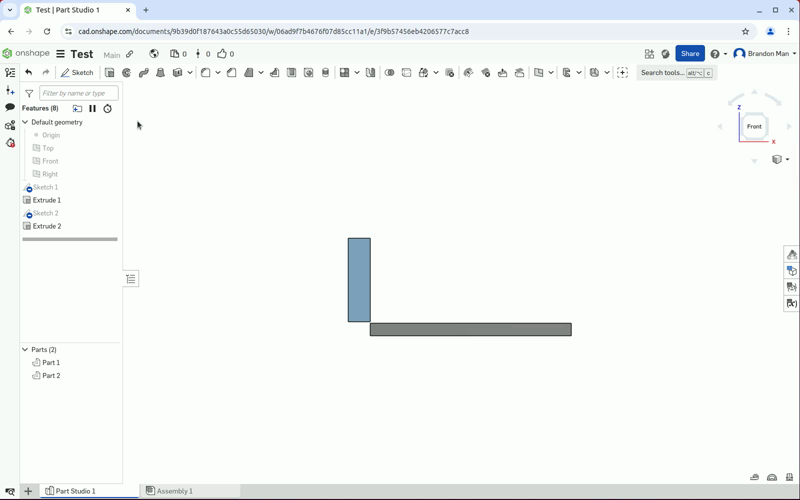
key(shift+h)
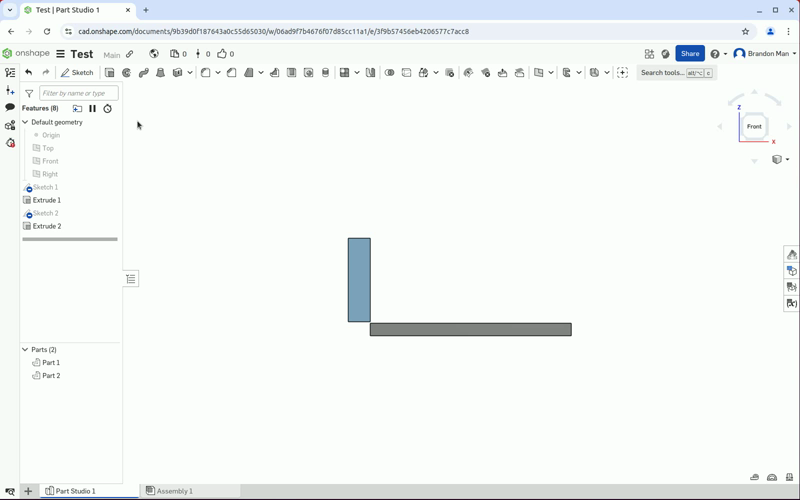
key(shift+h)
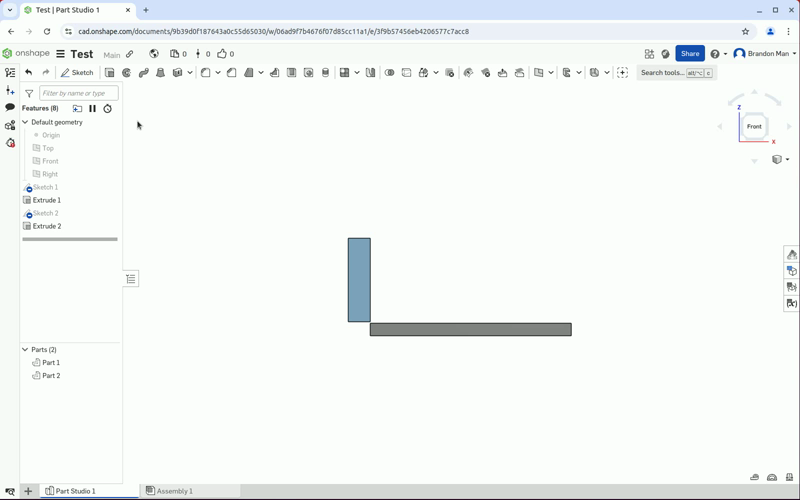
mouse_move(73, 189)
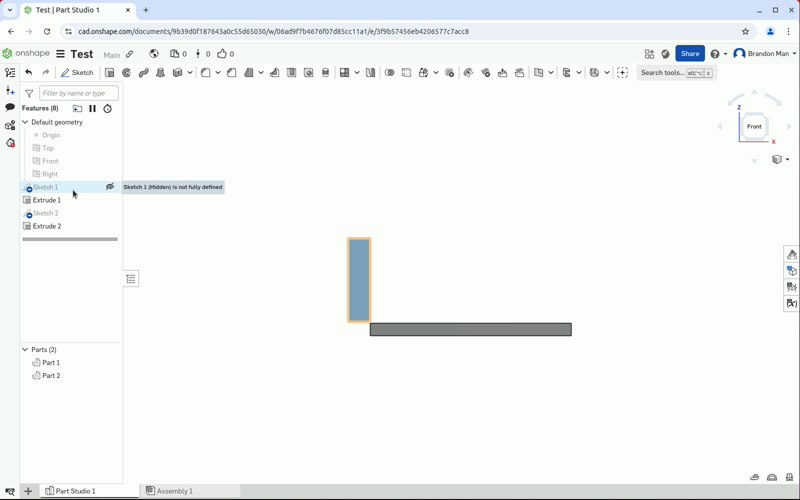
click(73, 189)
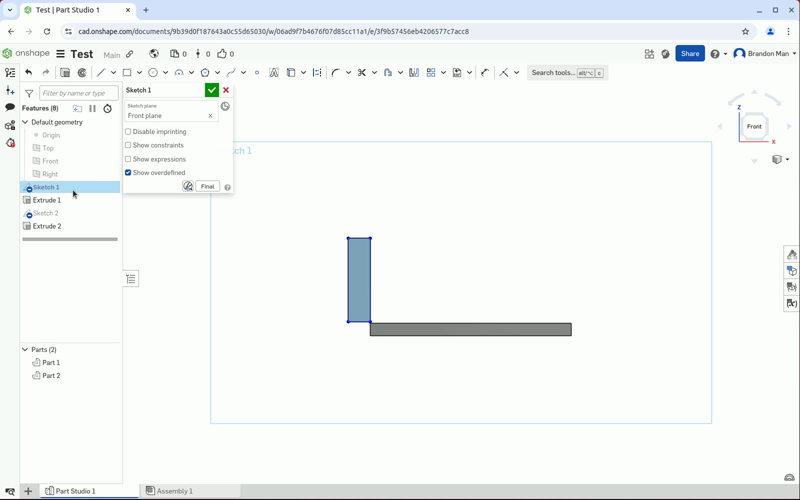
mouse_move(229, 92)
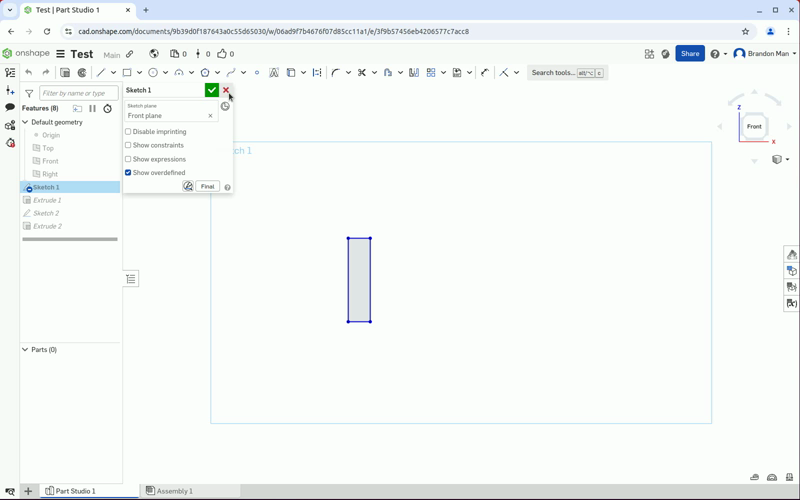
click(229, 92)
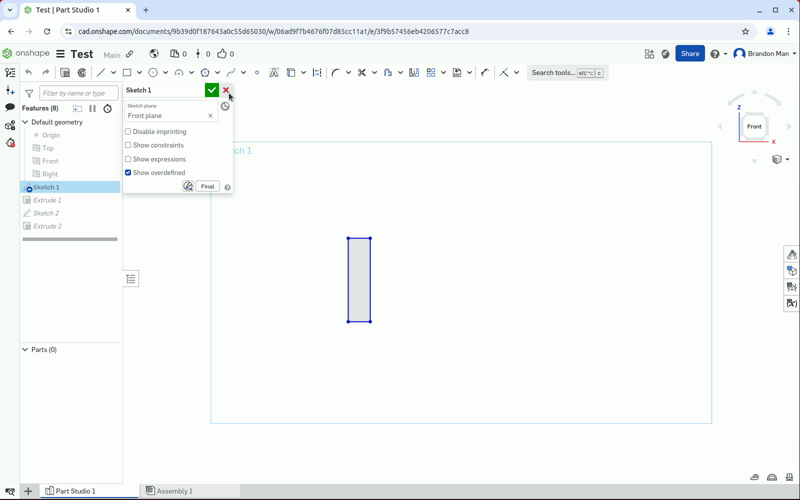
key(shift+s)
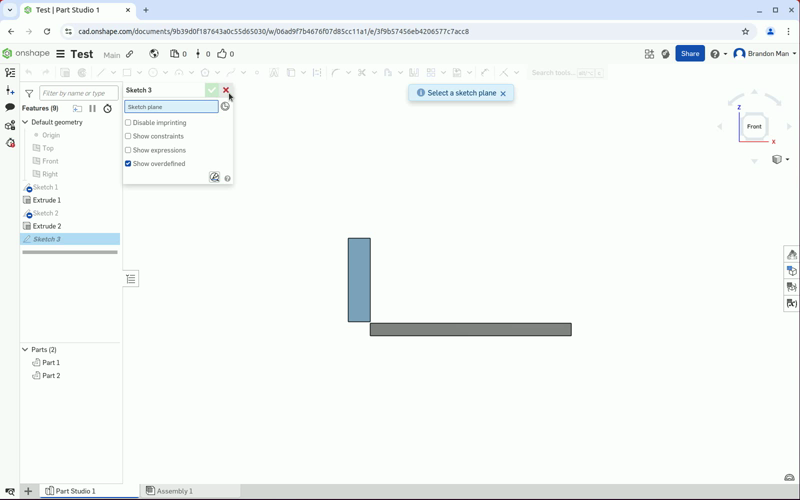
mouse_move(73, 163)
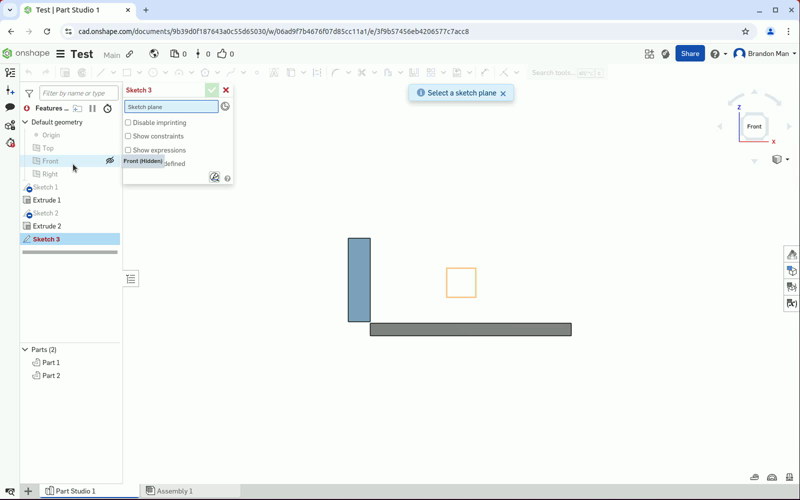
click(73, 163)
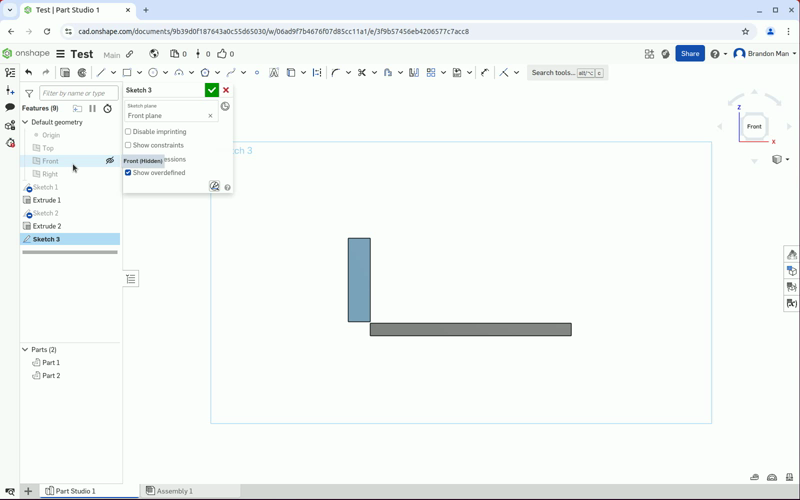
mouse_move(73, 352)
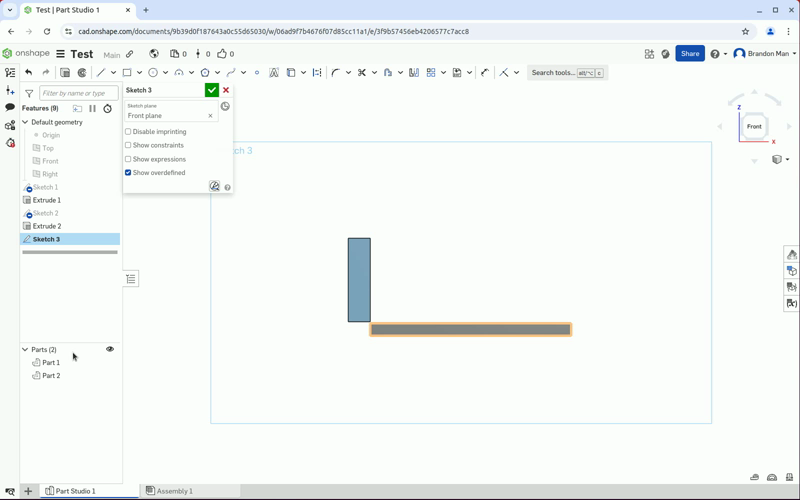
key(y)
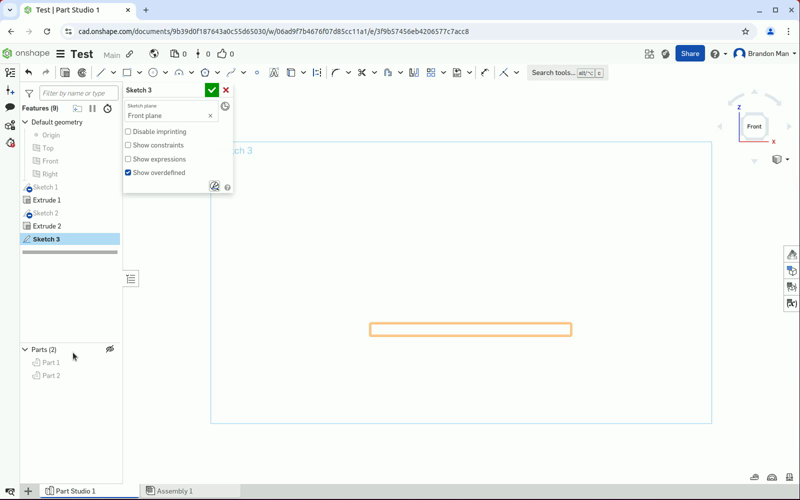
key(l)
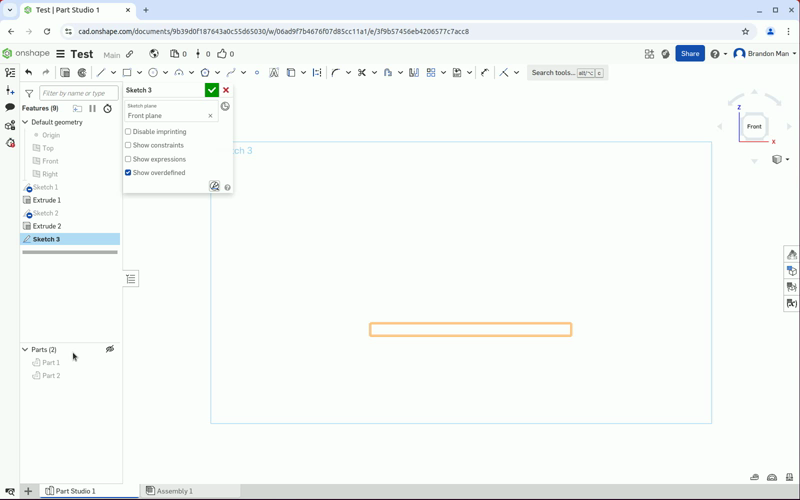
key_down(shift)
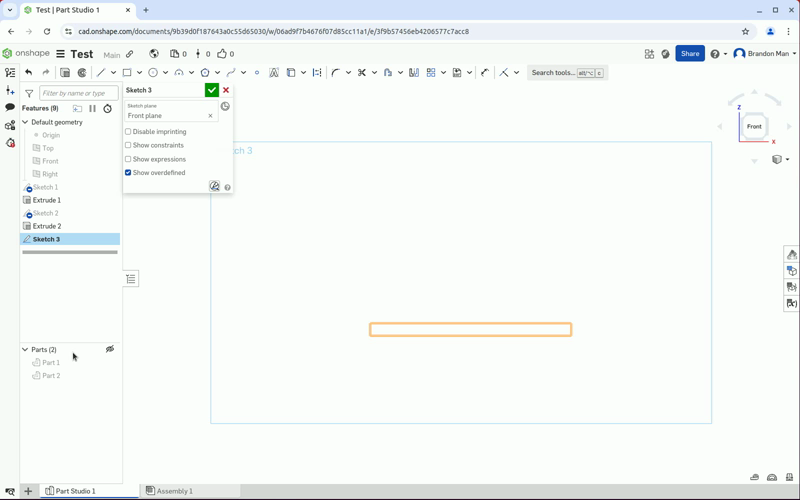
mouse_move(370, 237)
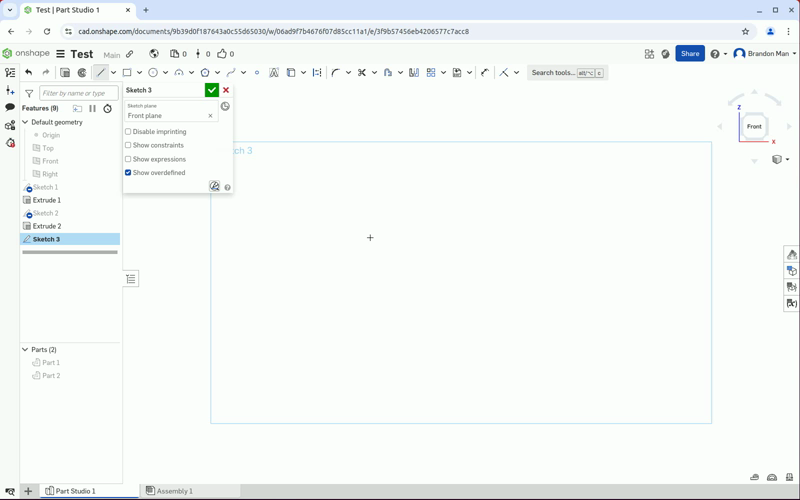
click(370, 237)
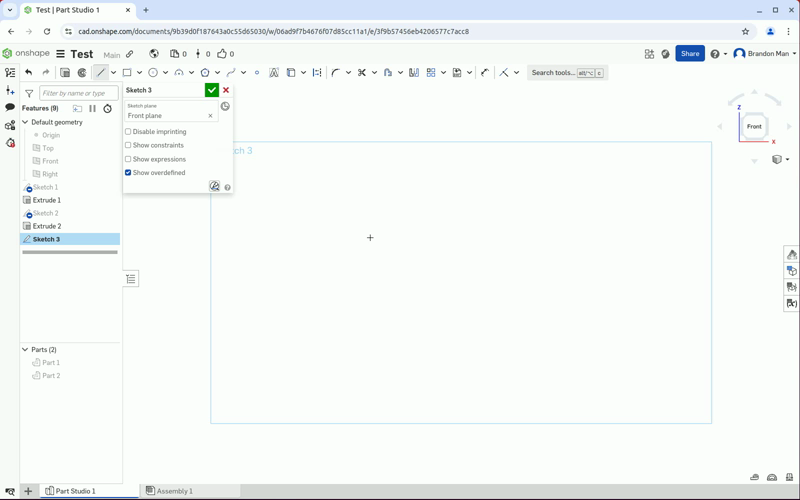
key_up(shift)
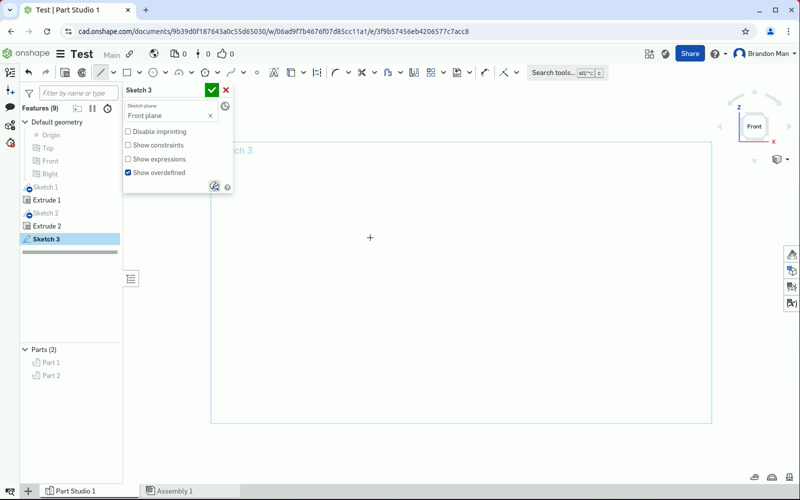
key_down(shift)
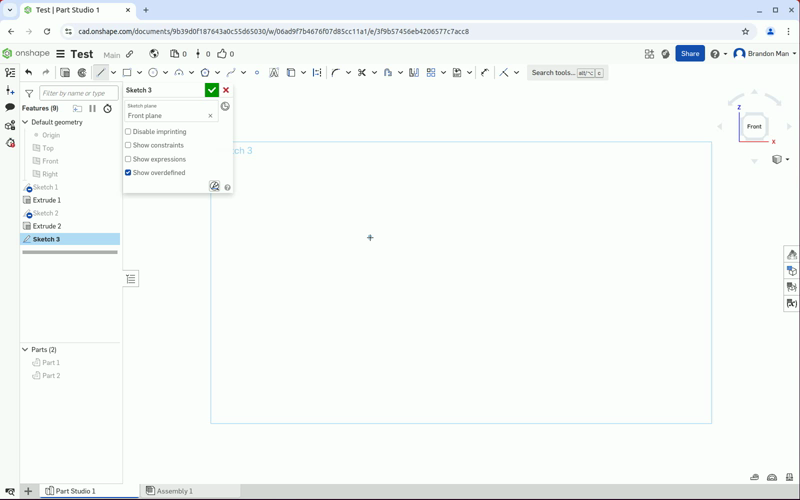
mouse_move(571, 237)
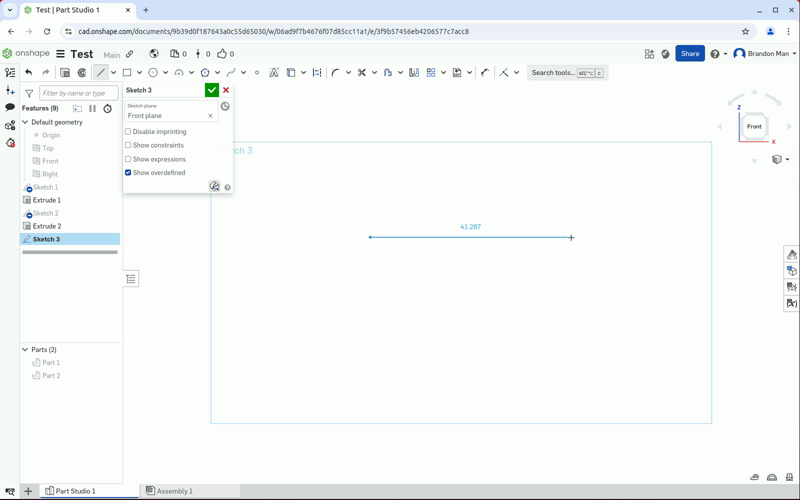
click(571, 237)
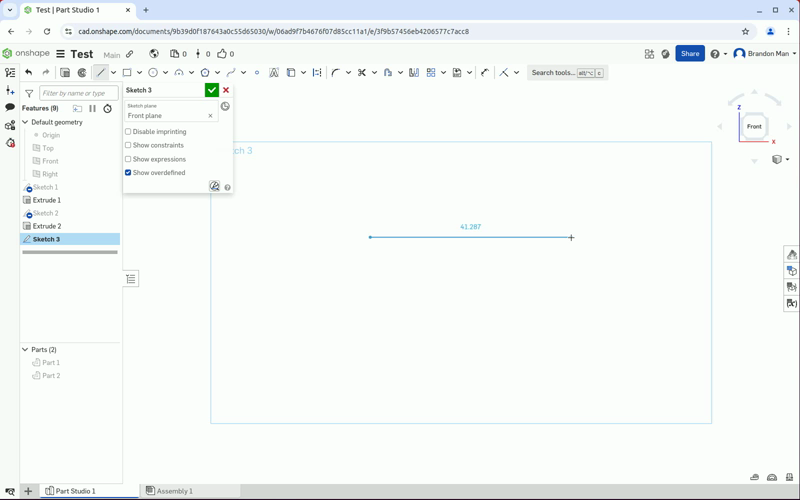
key_up(shift)
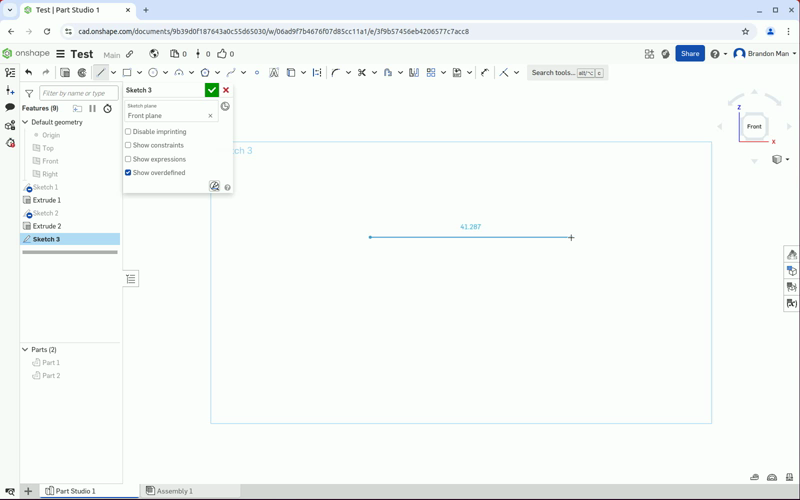
key_down(shift)
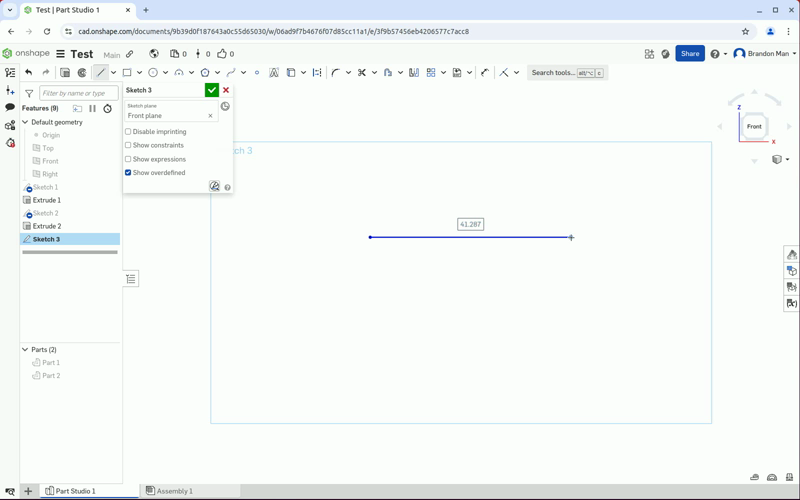
mouse_move(589, 237)
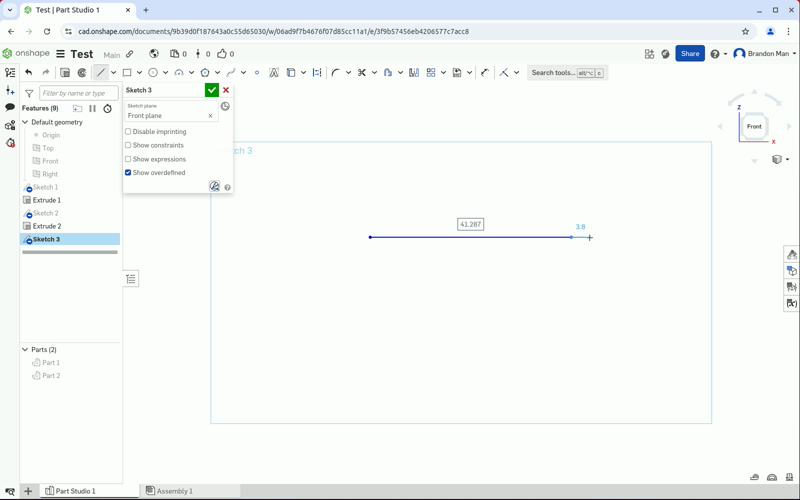
mouse_move(571, 228)
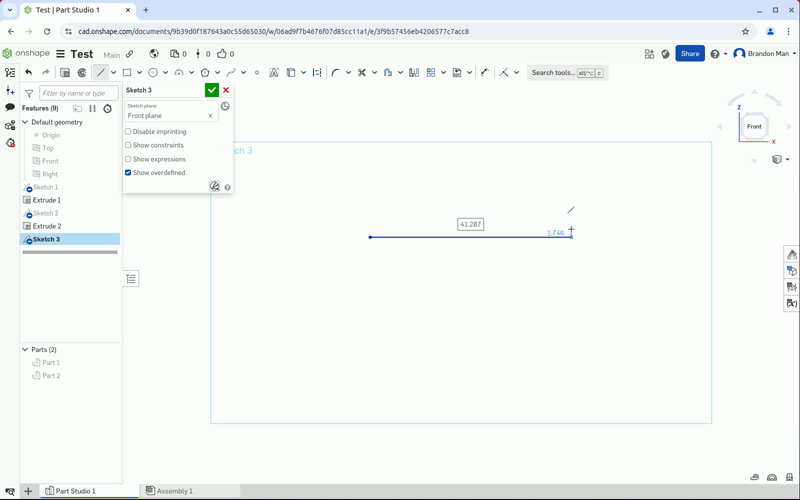
click(571, 228)
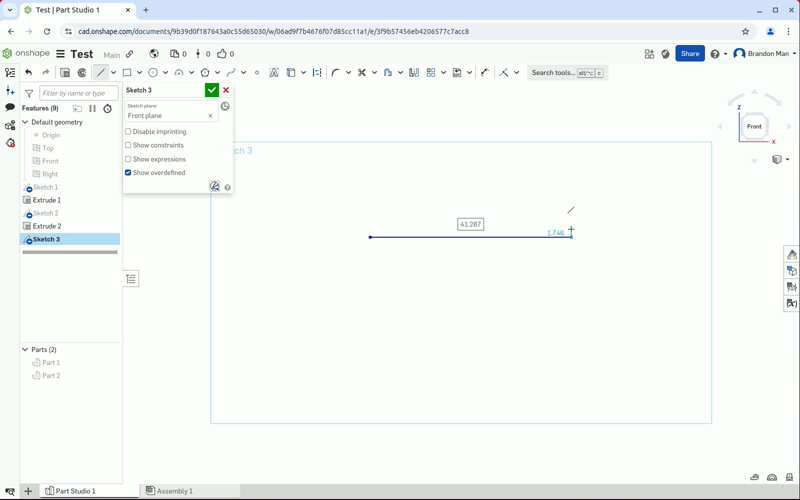
key_up(shift)
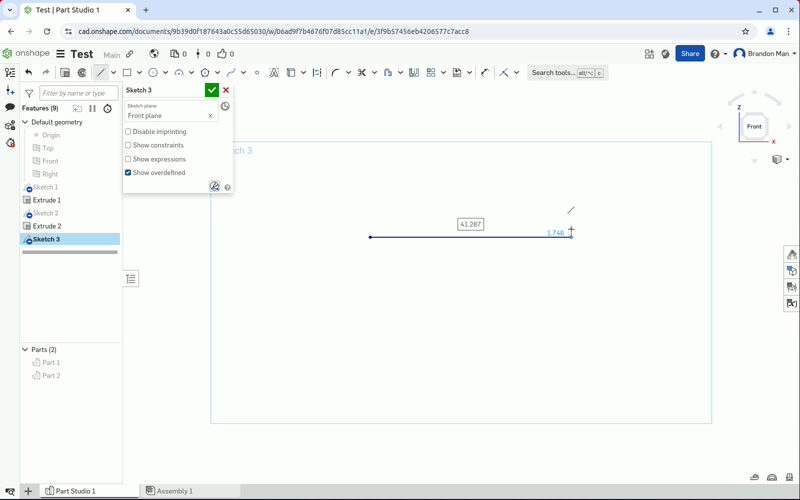
key_down(shift)
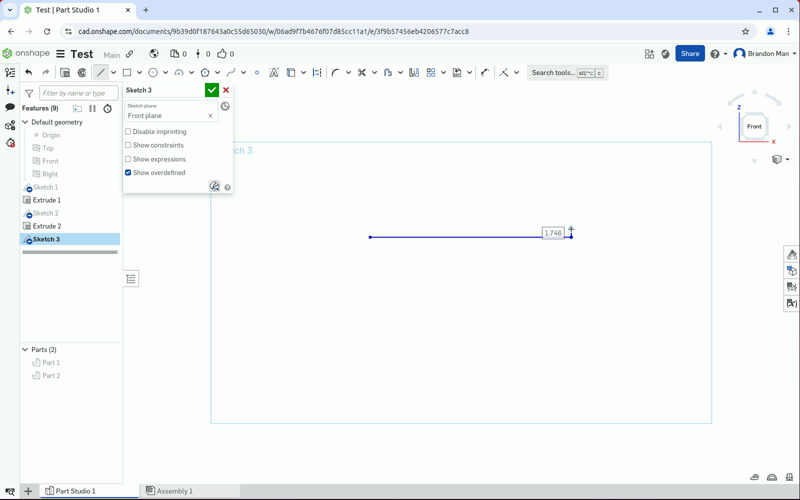
mouse_move(370, 228)
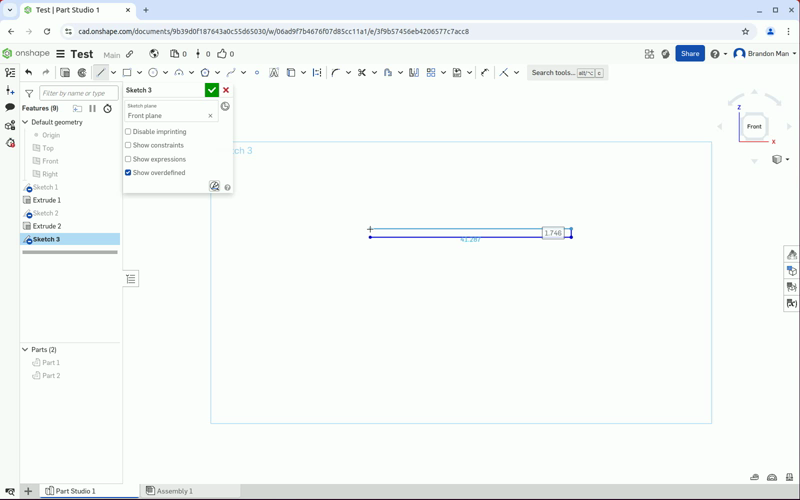
click(370, 228)
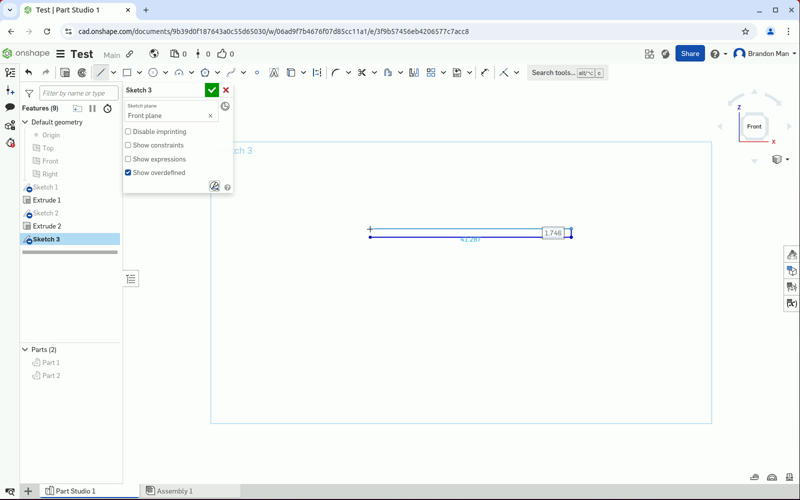
key_up(shift)
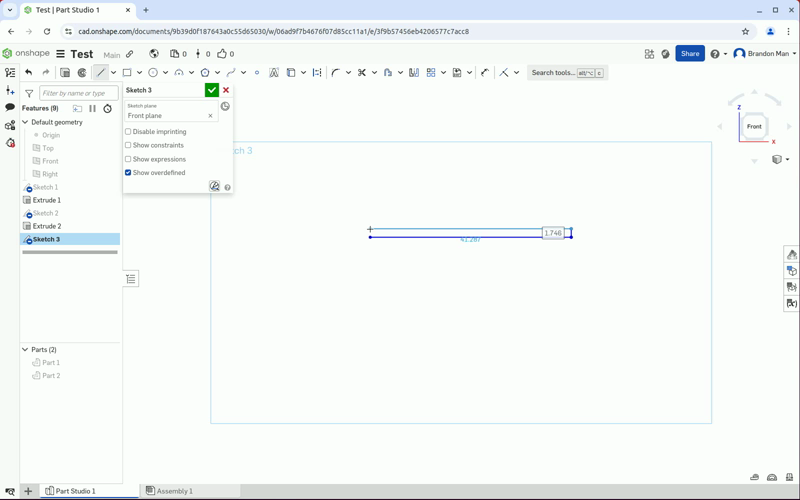
mouse_move(400, 228)
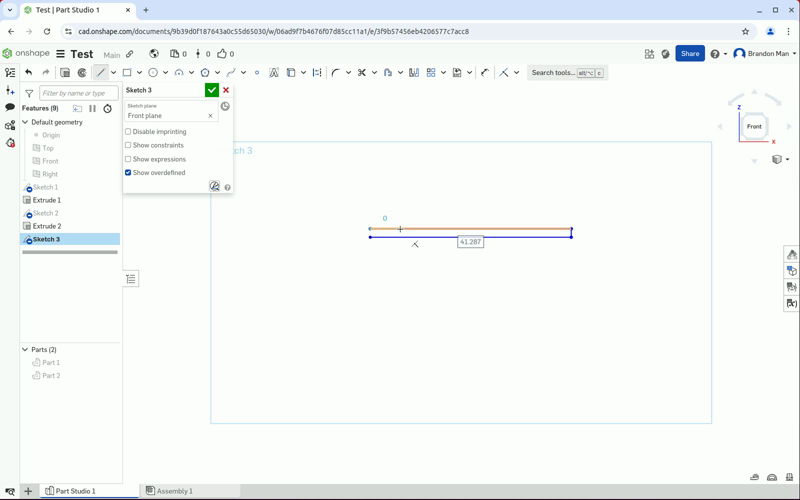
key_down(shift)
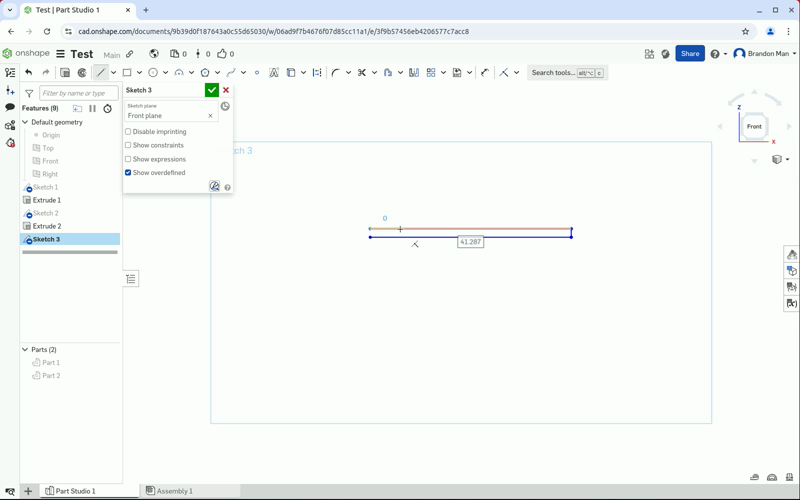
mouse_move(370, 237)
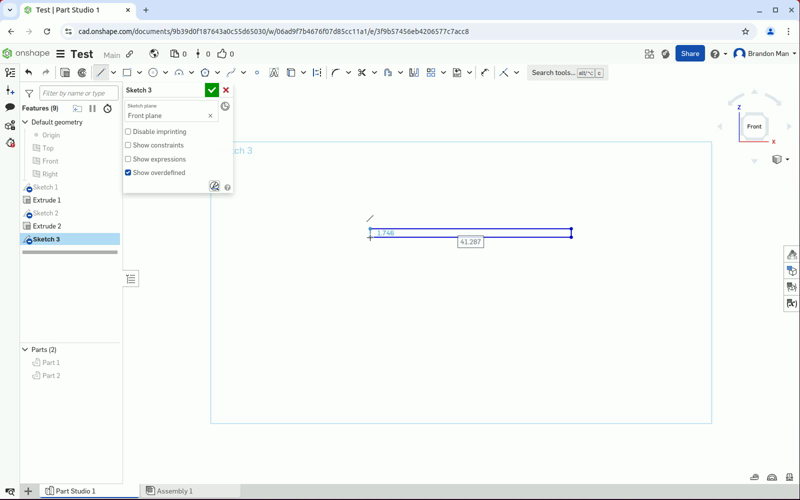
key_up(shift)
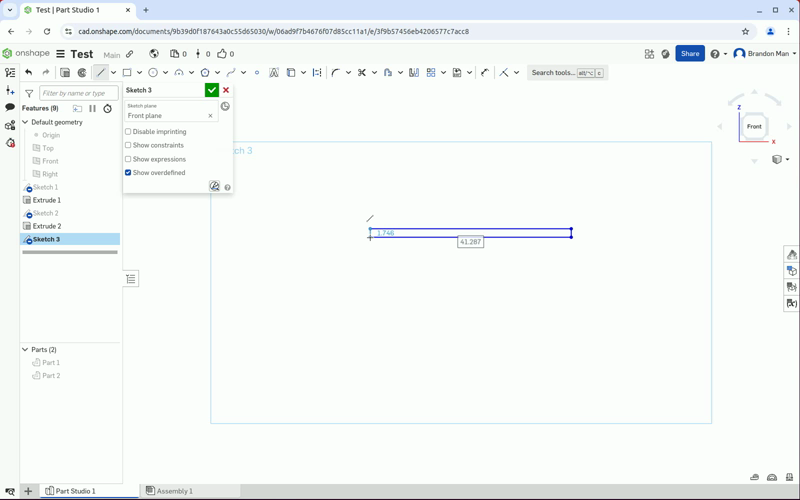
click(370, 237)
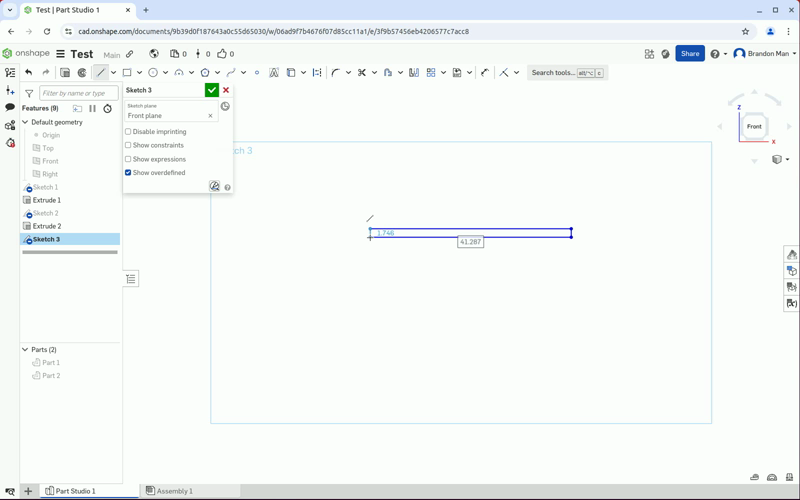
key(esc)
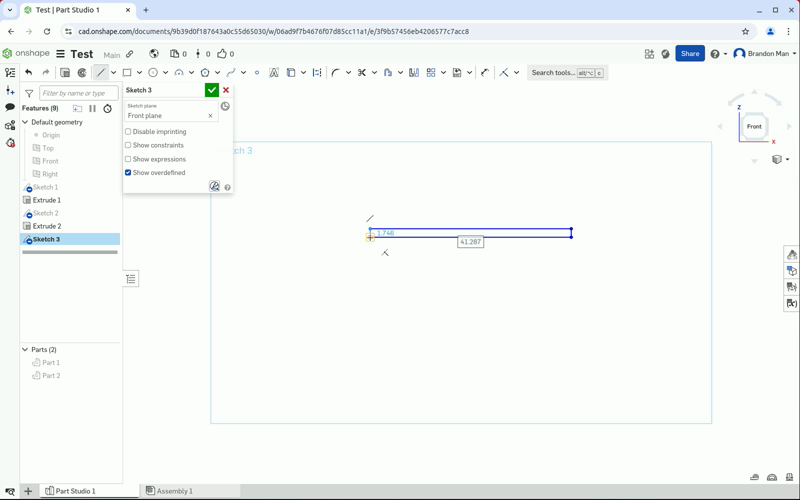
mouse_move(462, 235)
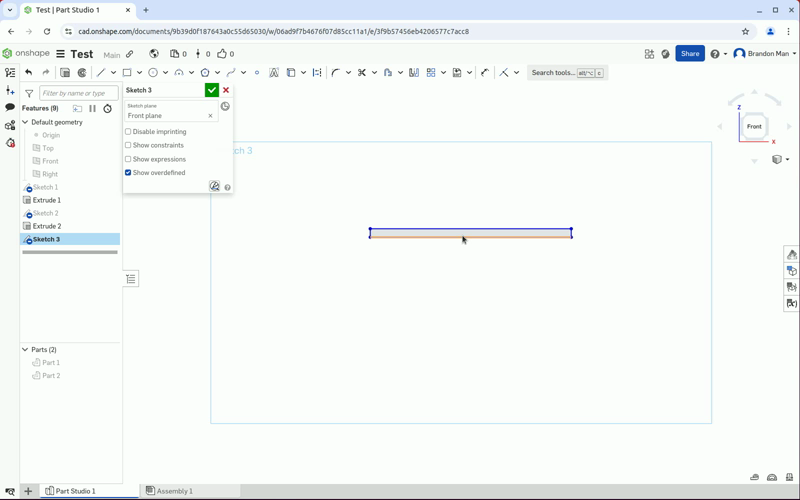
scroll(6)
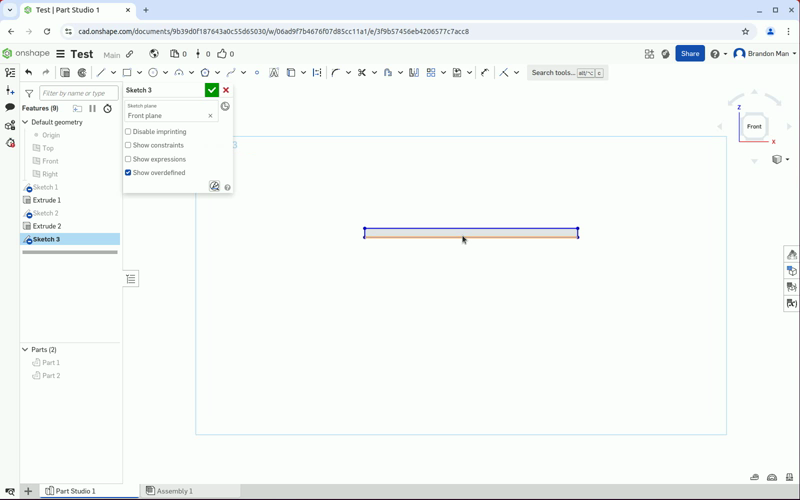
scroll(6)
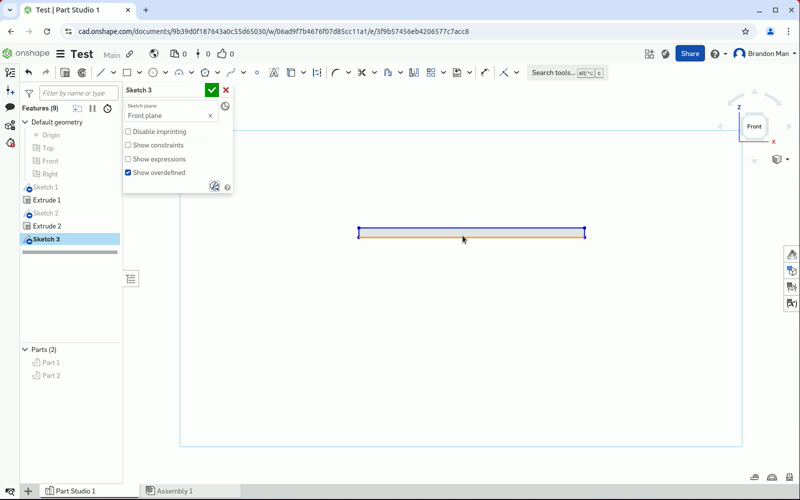
scroll(6)
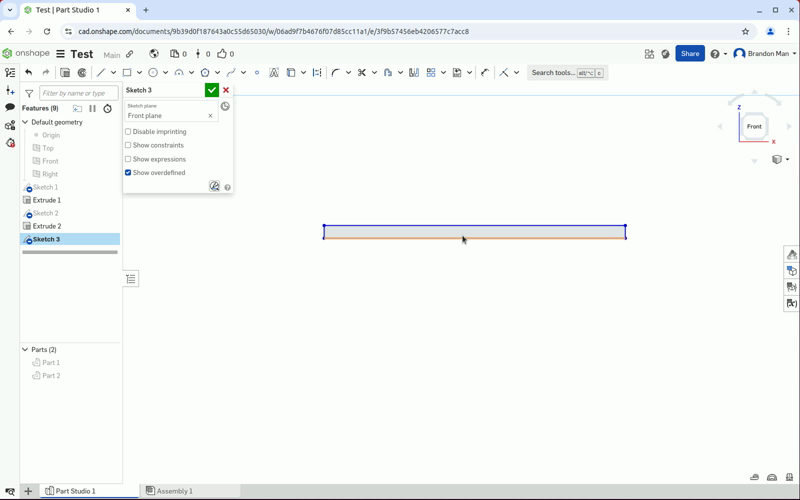
scroll(6)
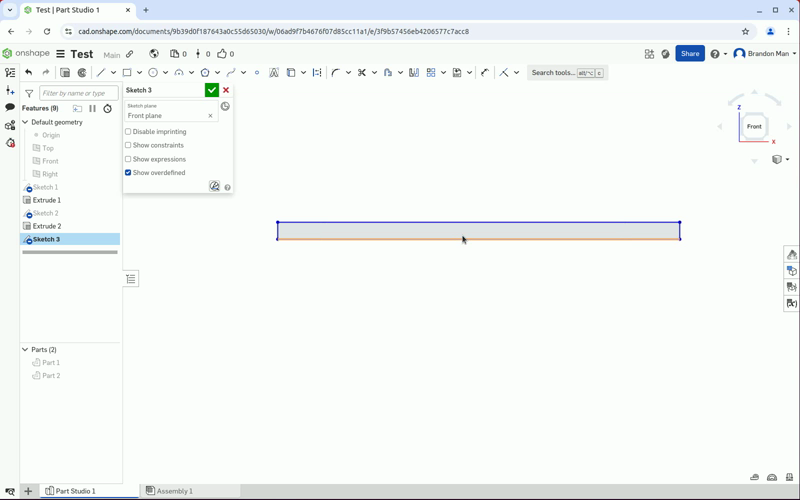
scroll(6)
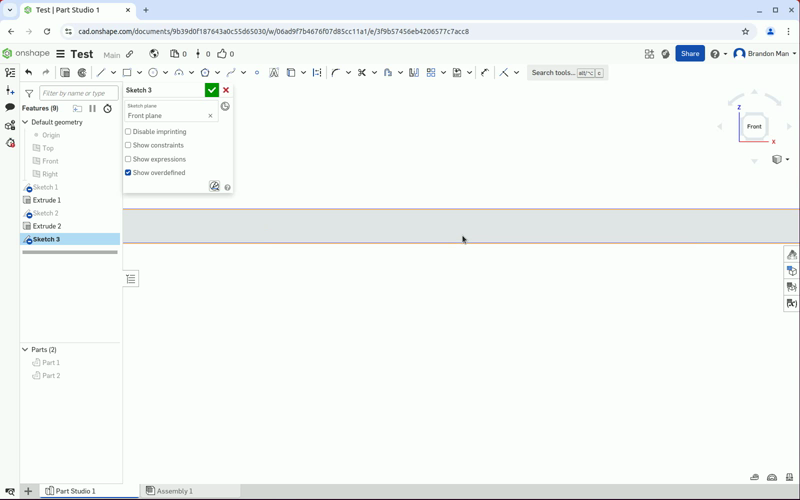
scroll(6)
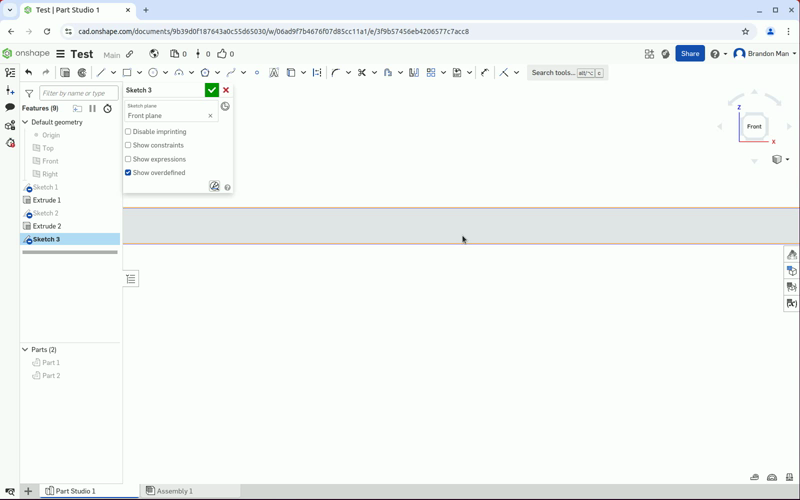
scroll(6)
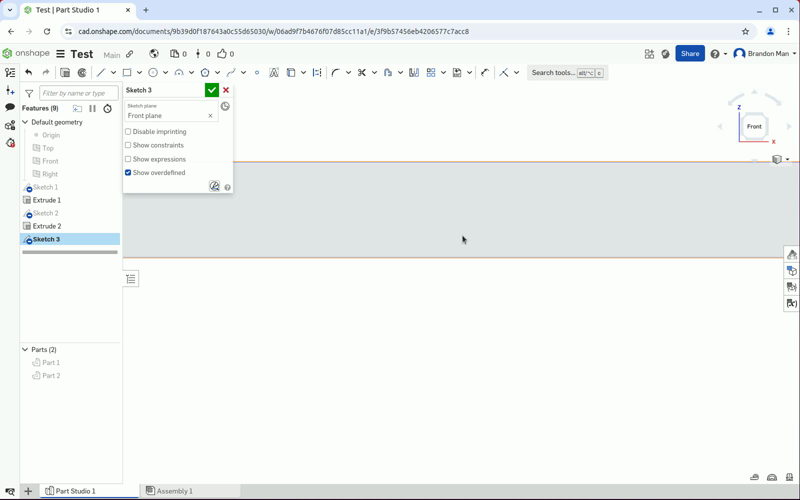
click(462, 235)
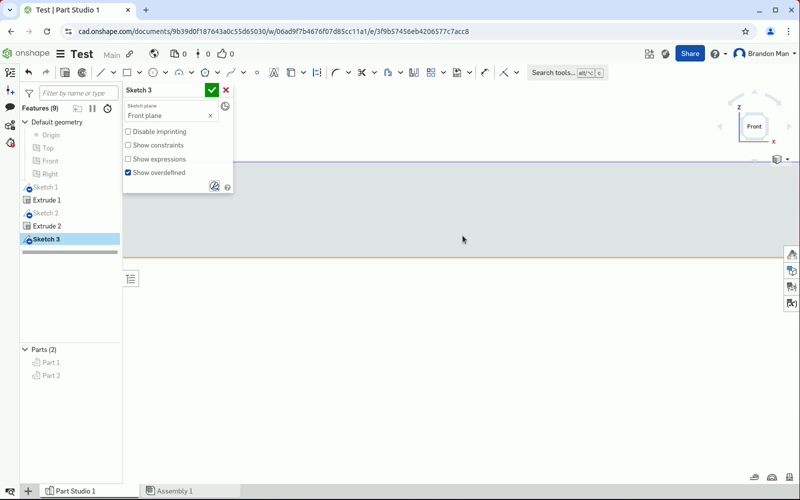
scroll(-6)
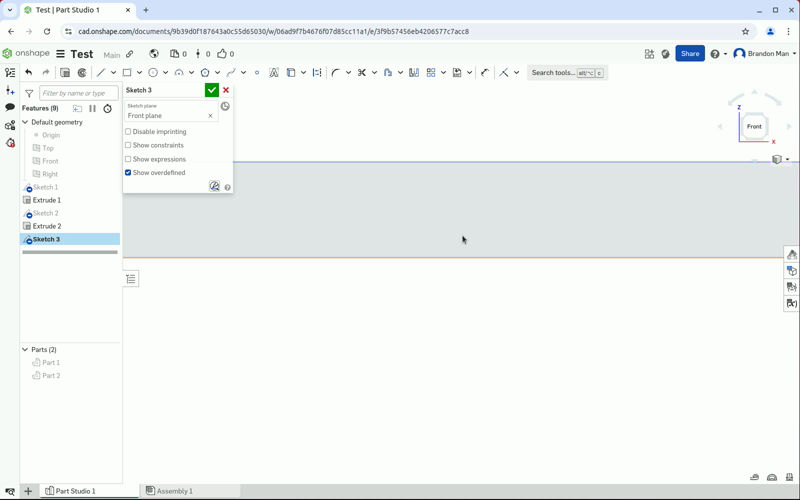
scroll(-6)
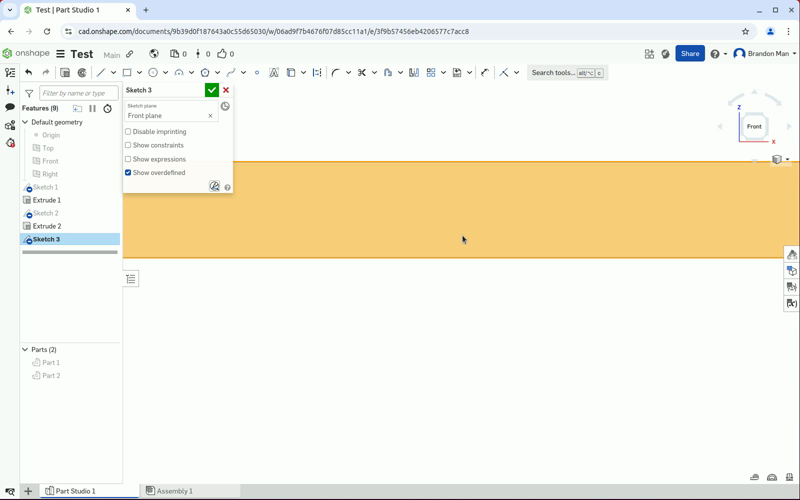
scroll(-6)
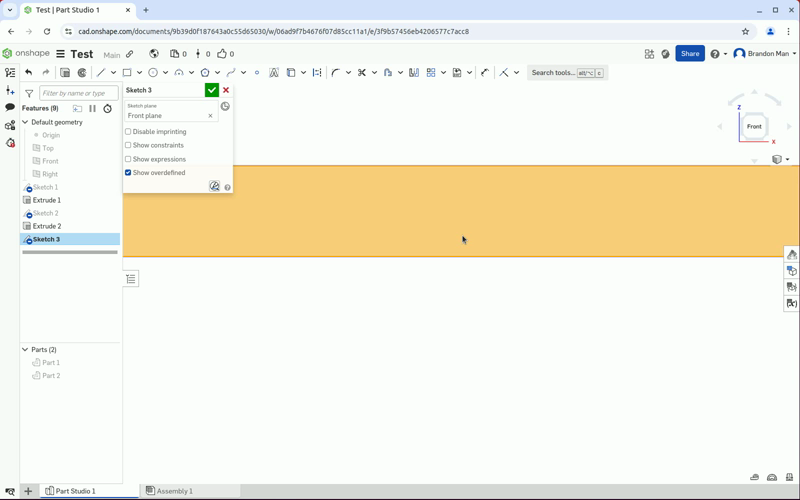
scroll(-6)
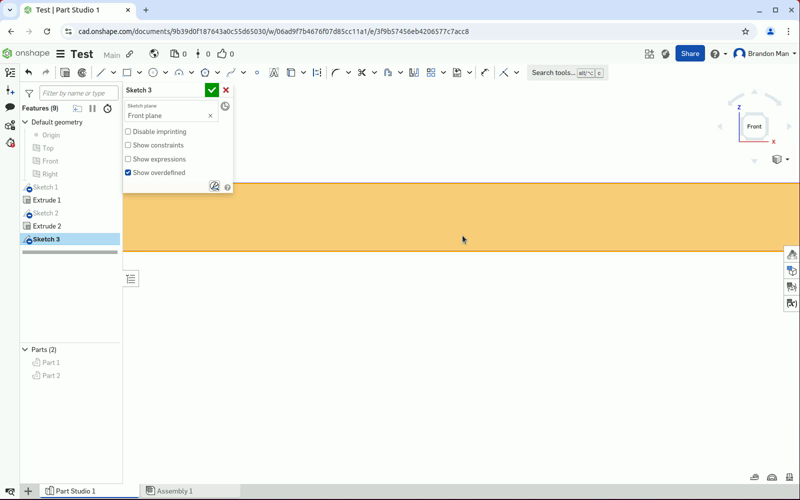
scroll(-6)
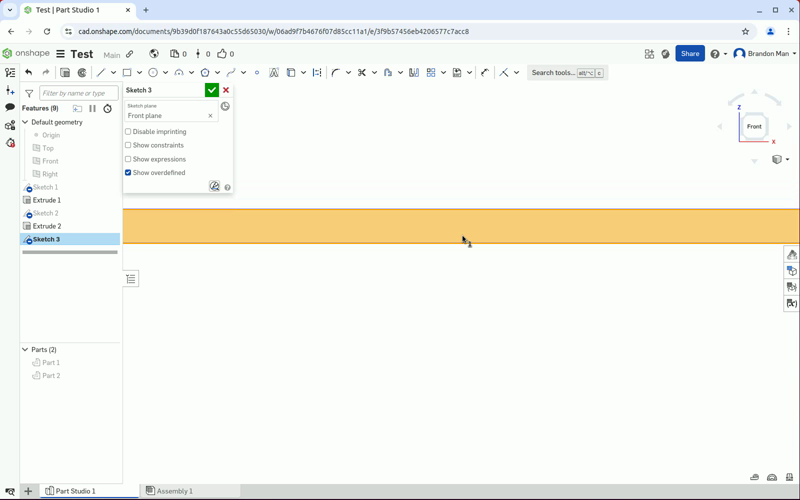
scroll(-6)
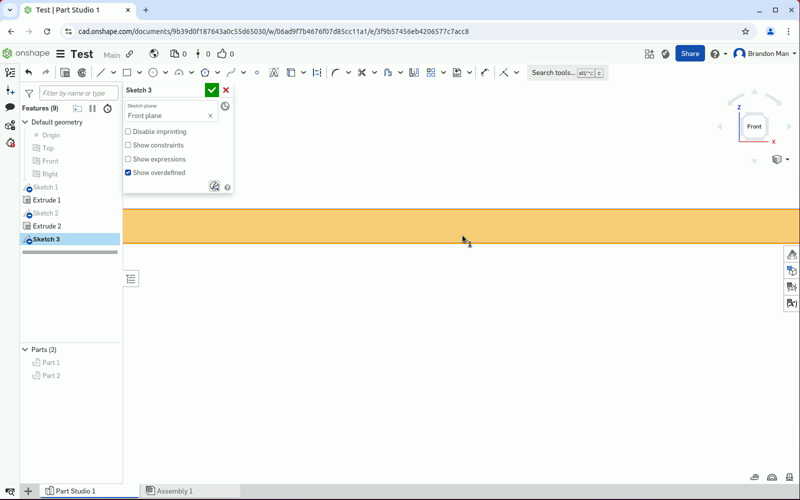
scroll(-6)
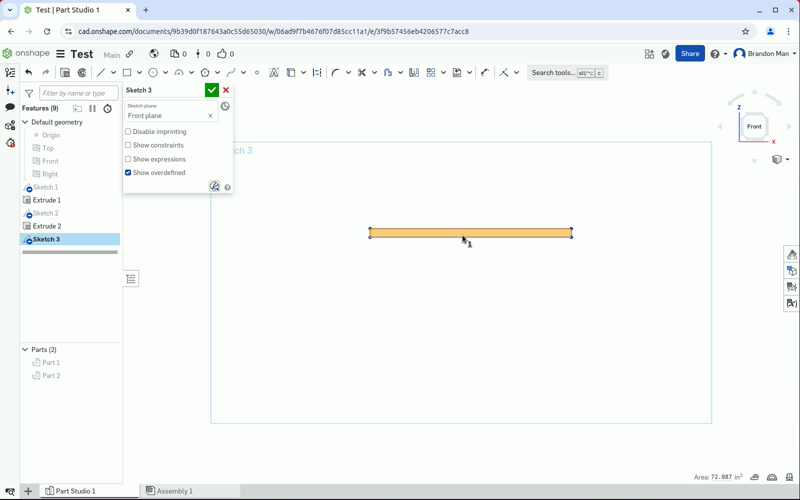
mouse_move(73, 352)
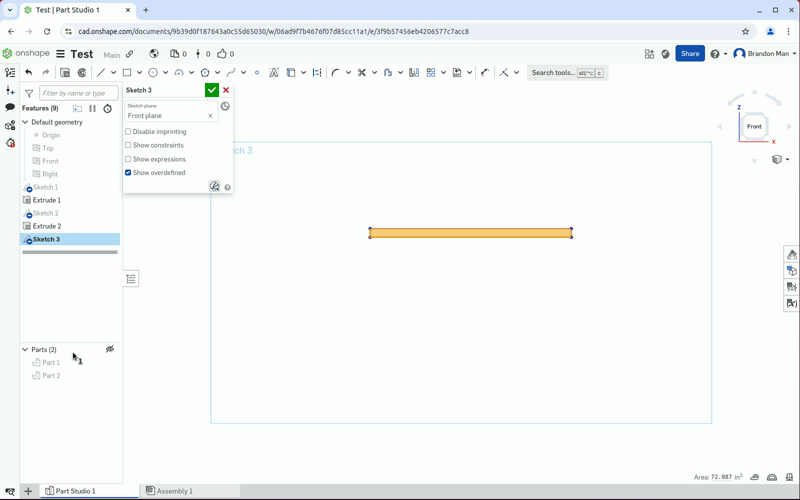
key(shift+y)
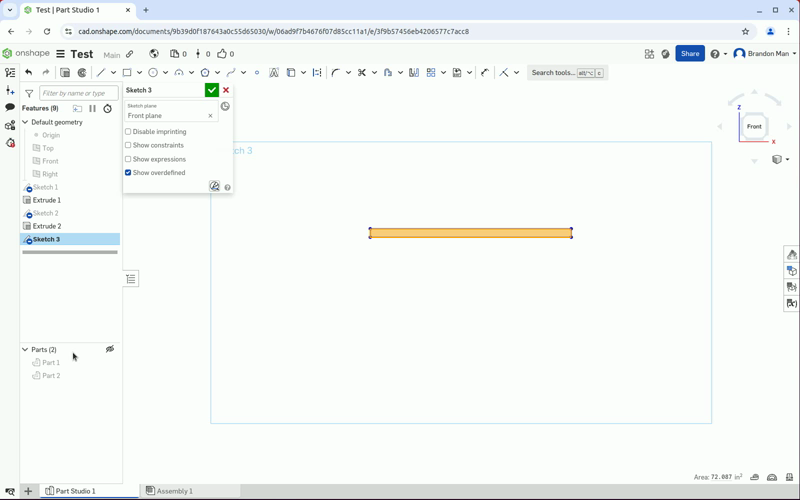
key(shift+e)
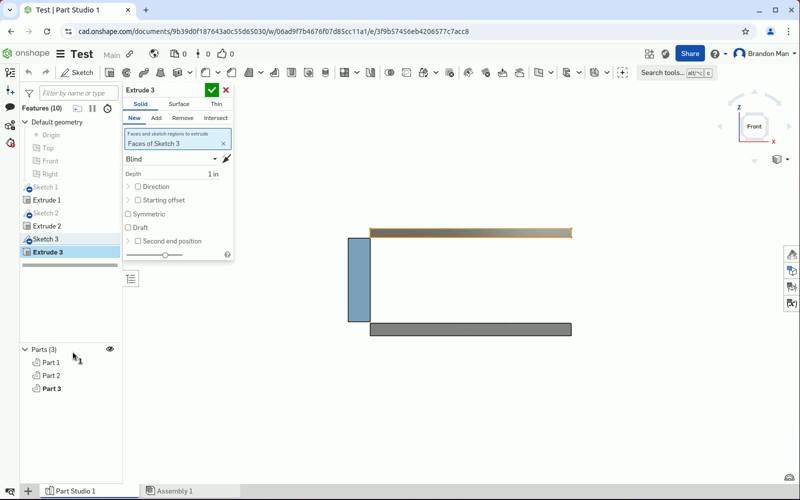
mouse_move(143, 106)
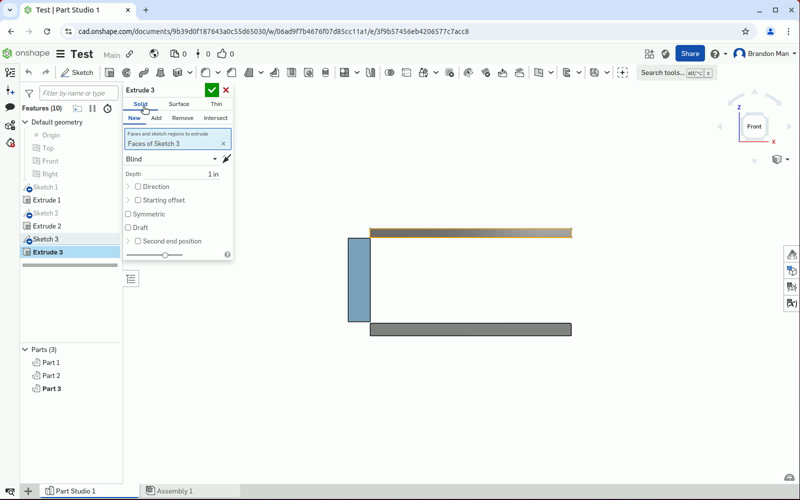
click(143, 106)
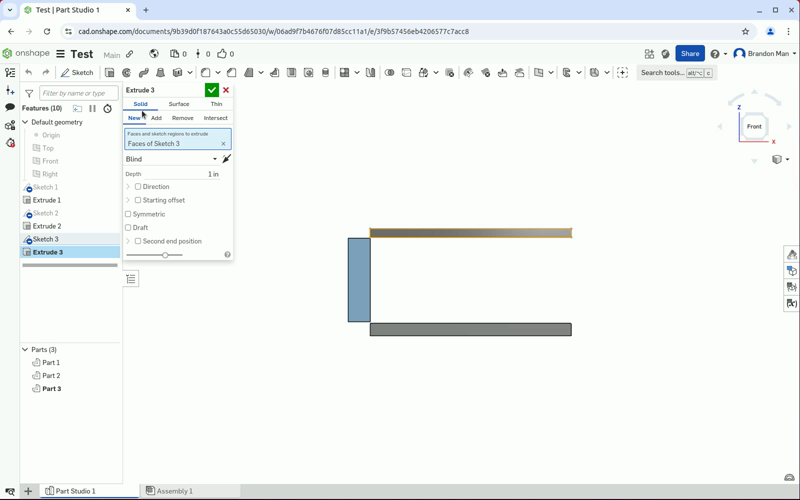
mouse_move(137, 120)
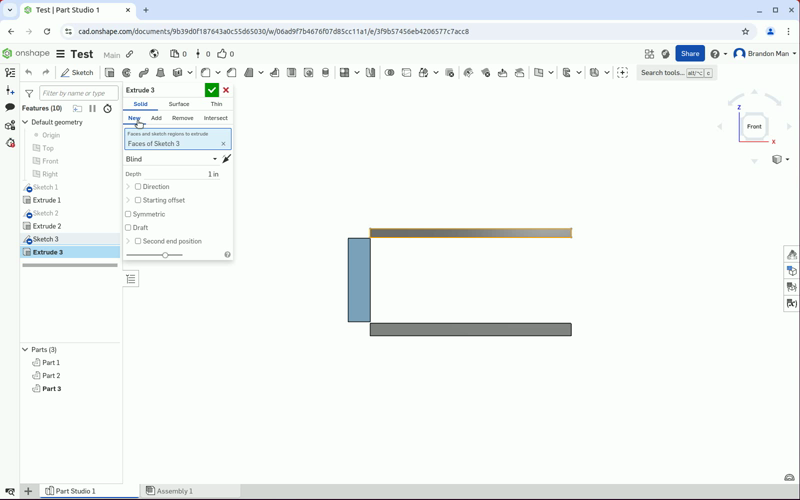
click(137, 120)
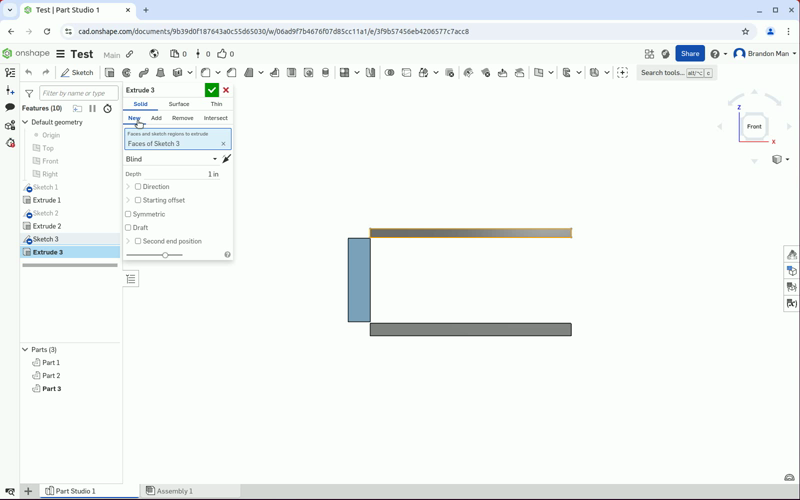
key(tab, 4)
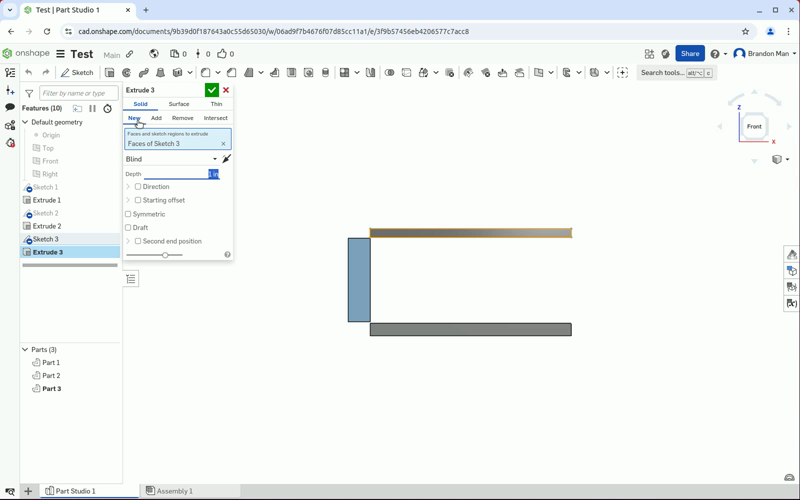
text(4.092)
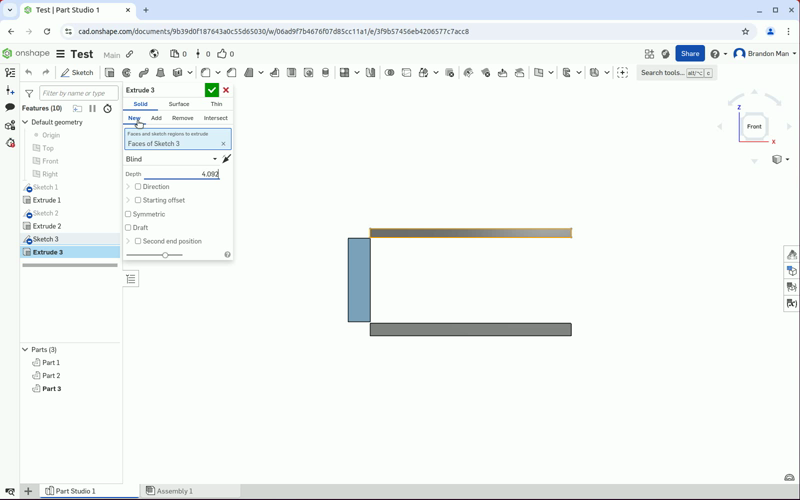
key(enter)
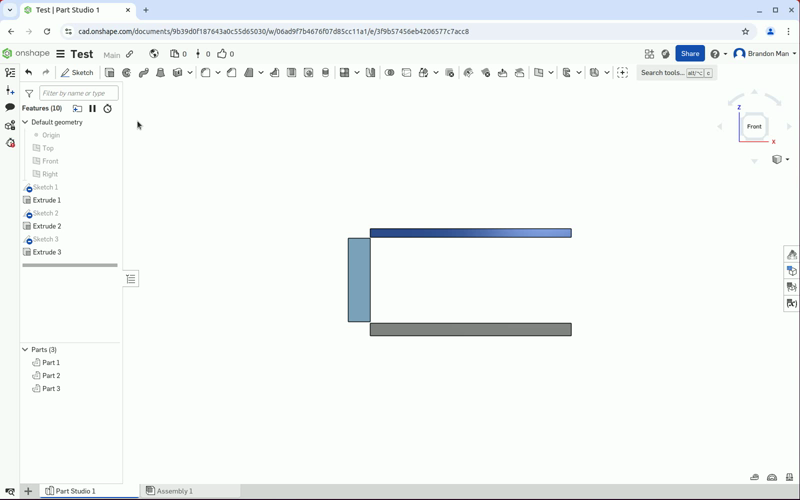
key(shift+h)
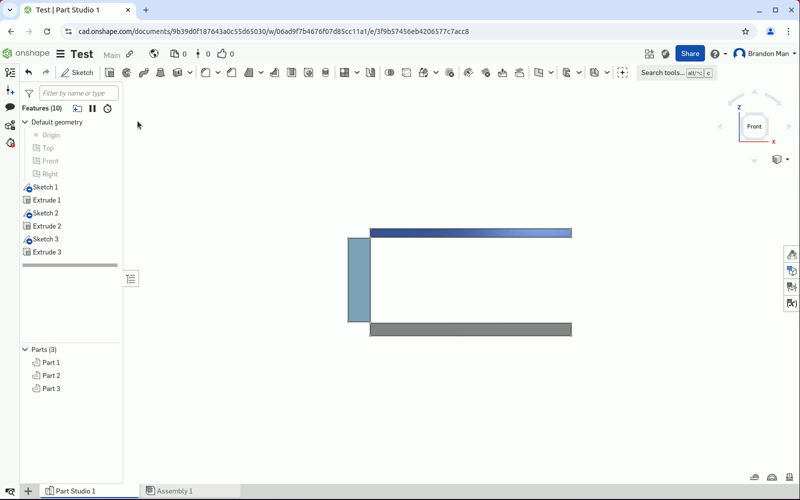
key(shift+h)
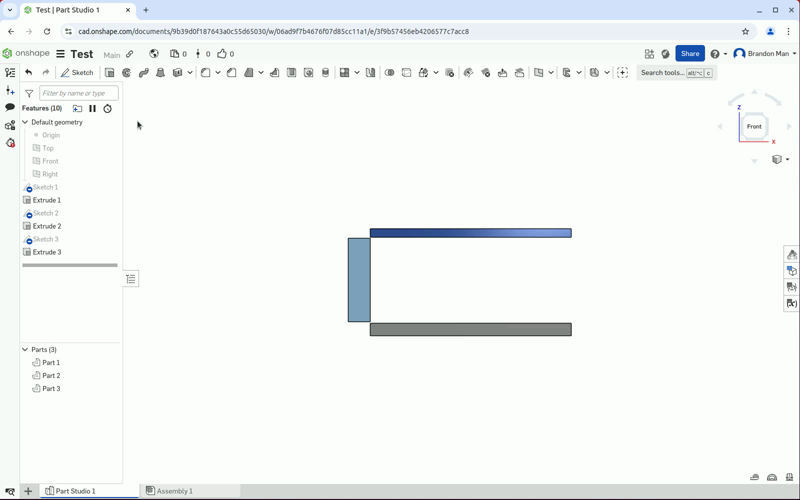
mouse_move(73, 189)
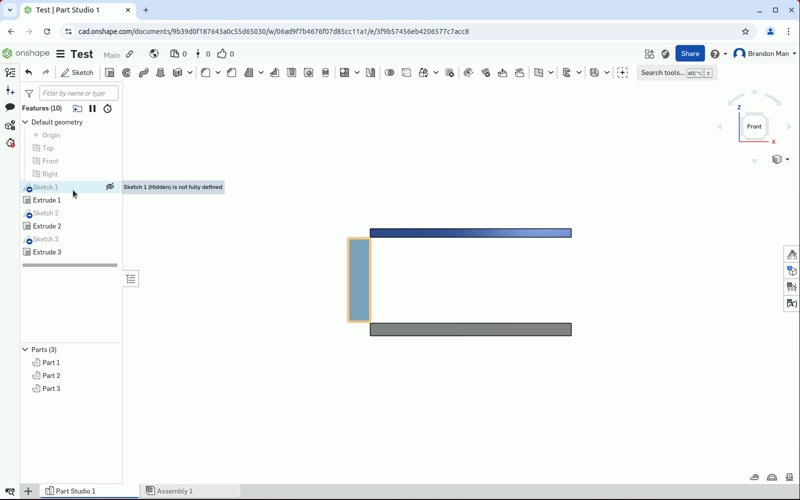
click(73, 189)
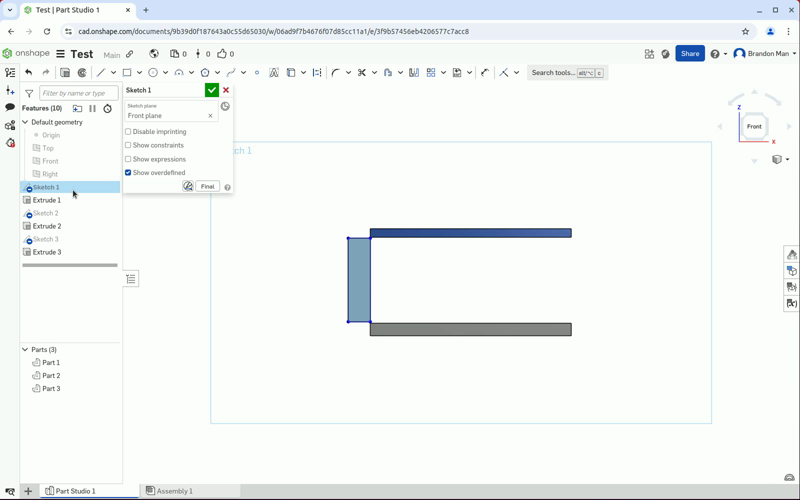
mouse_move(229, 92)
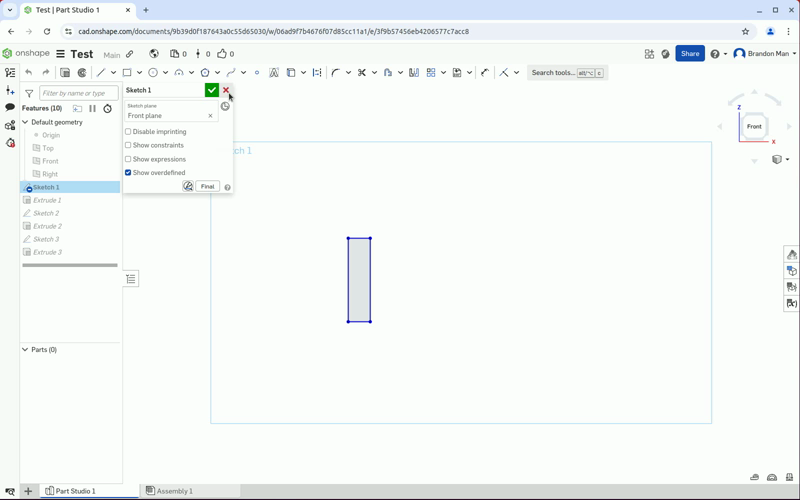
click(229, 92)
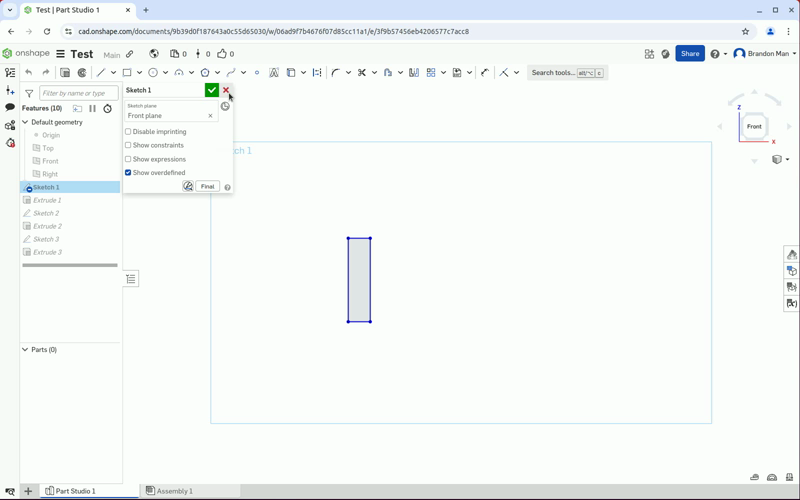
key(shift+s)
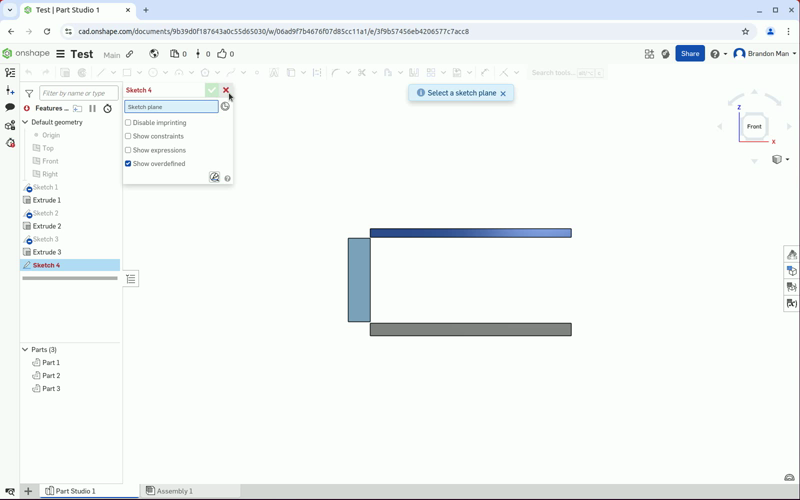
mouse_move(73, 163)
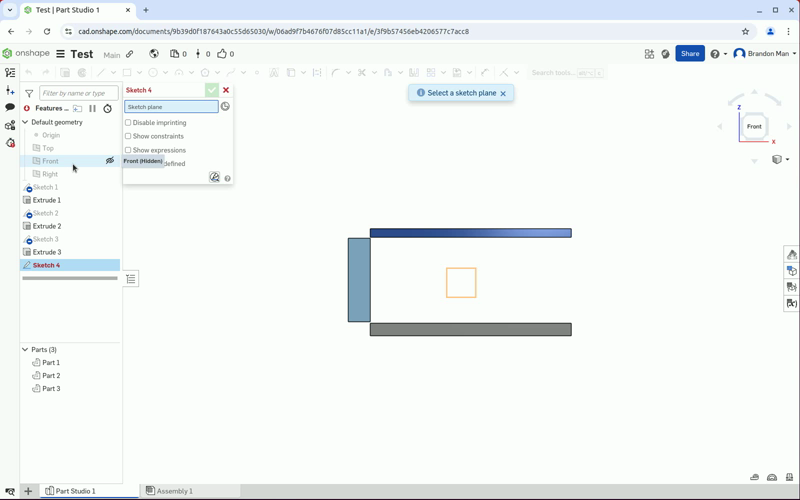
click(73, 163)
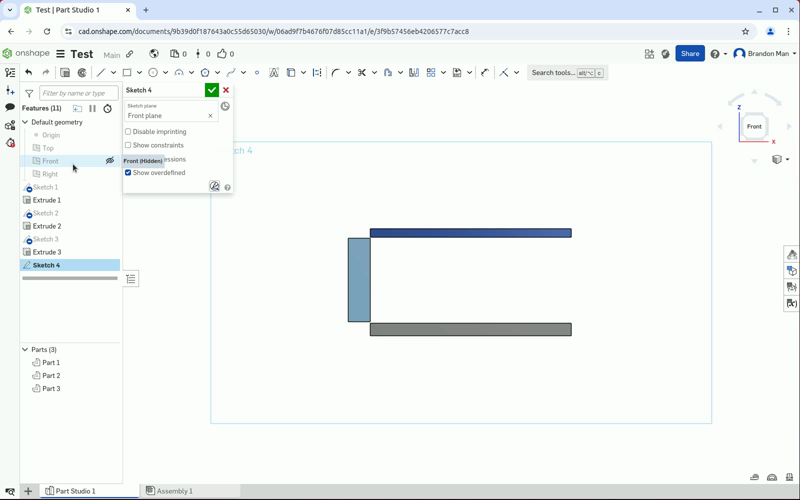
mouse_move(73, 352)
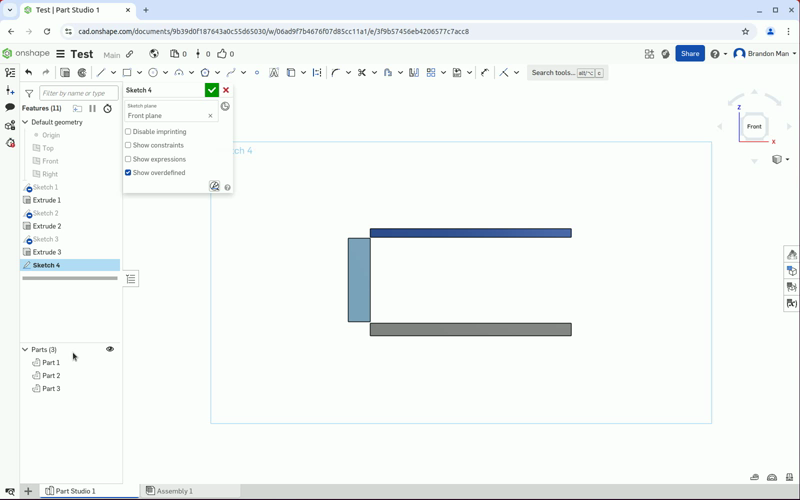
key(y)
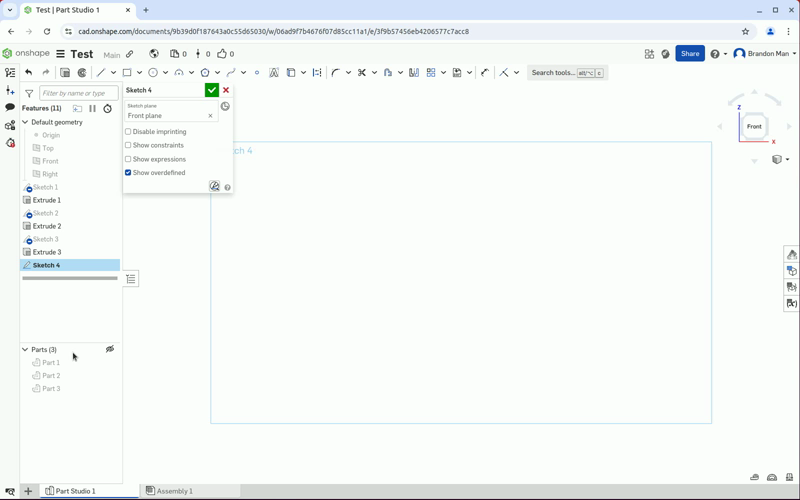
key(l)
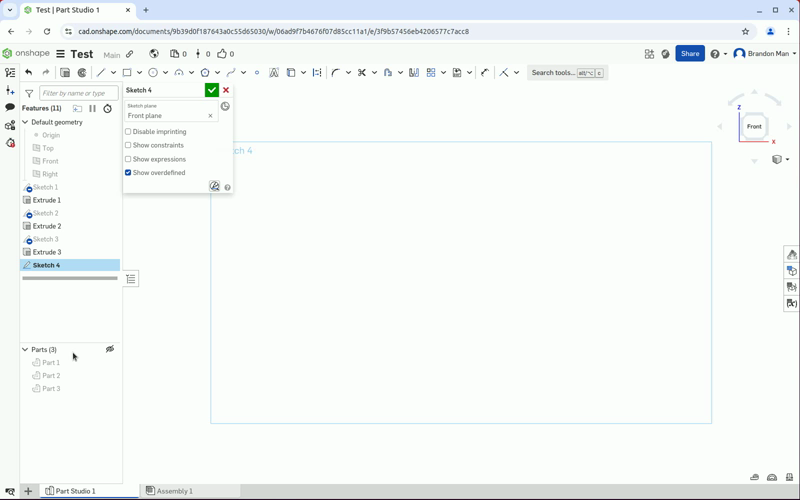
key_down(shift)
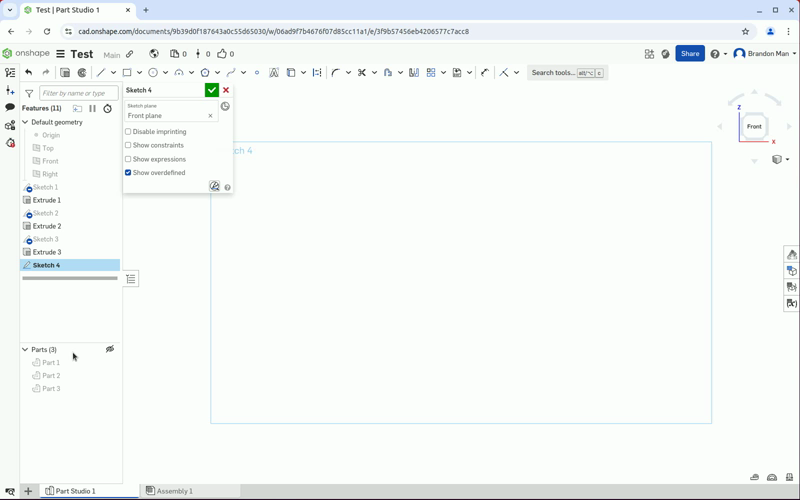
mouse_move(370, 321)
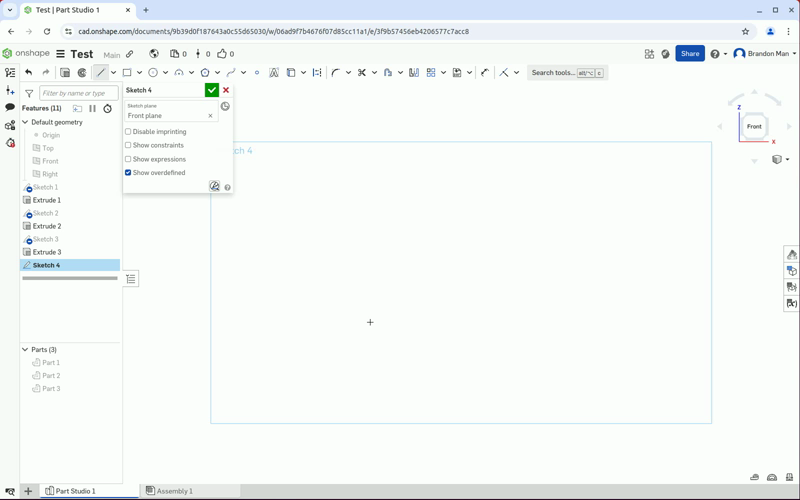
click(370, 321)
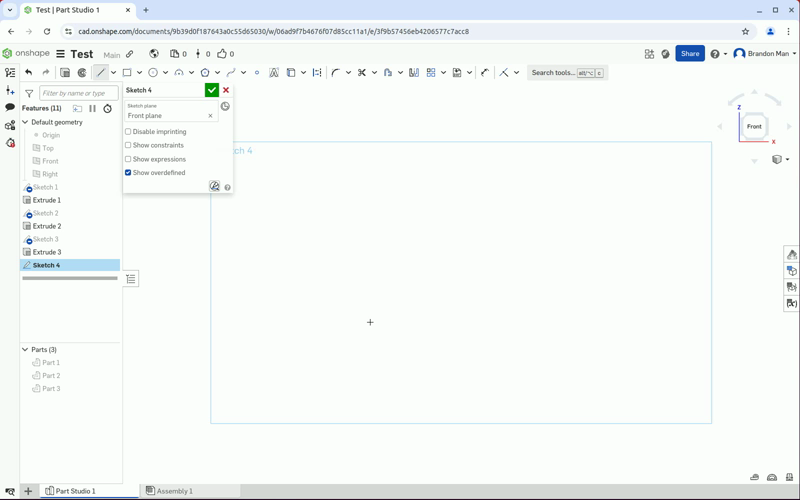
key_up(shift)
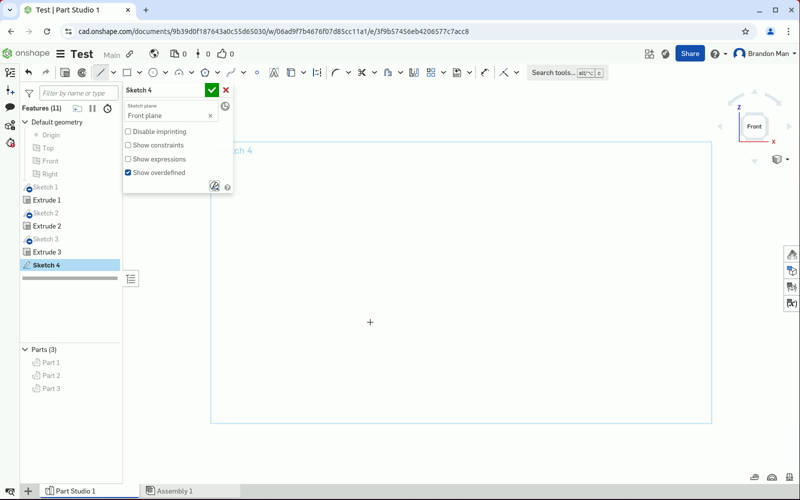
key_down(shift)
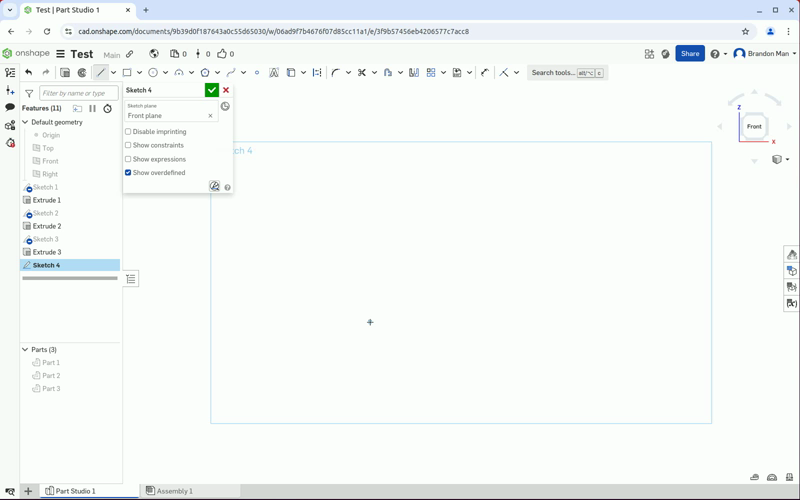
mouse_move(571, 321)
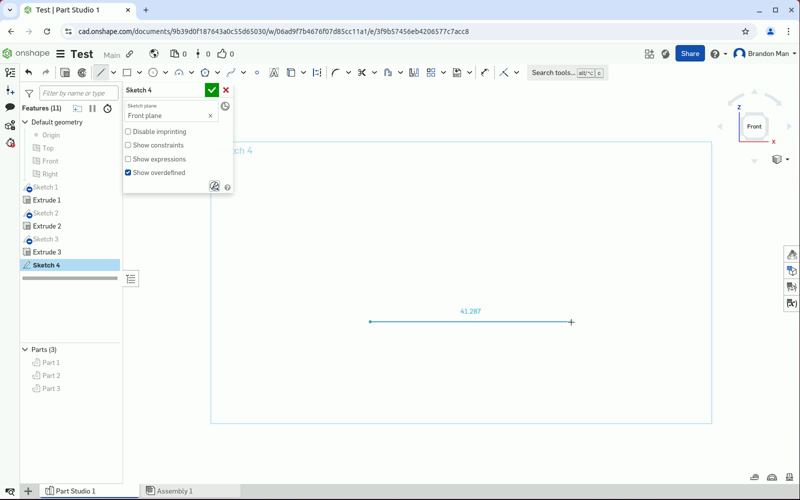
click(571, 321)
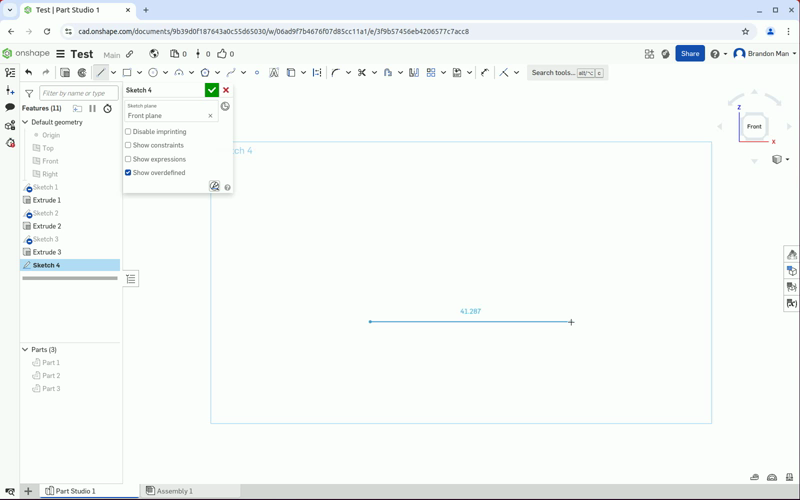
key_up(shift)
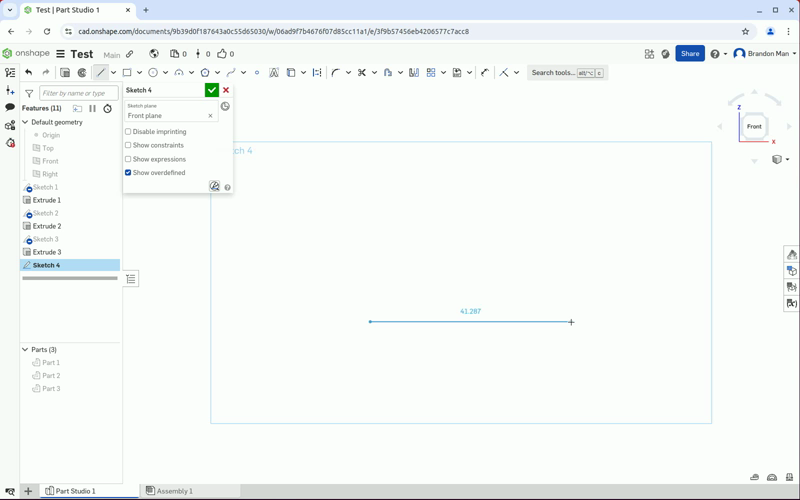
key_down(shift)
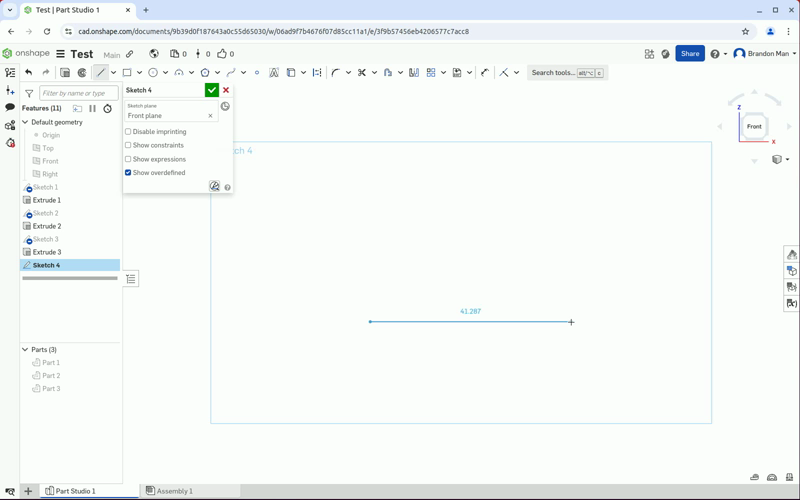
mouse_move(571, 237)
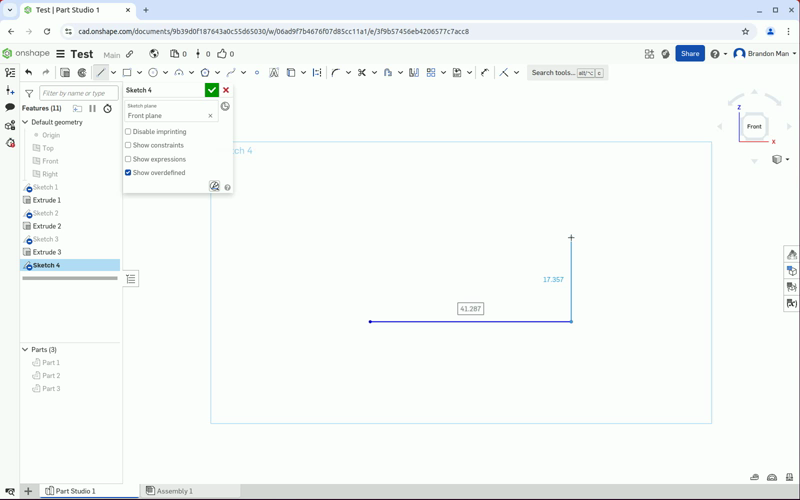
click(571, 237)
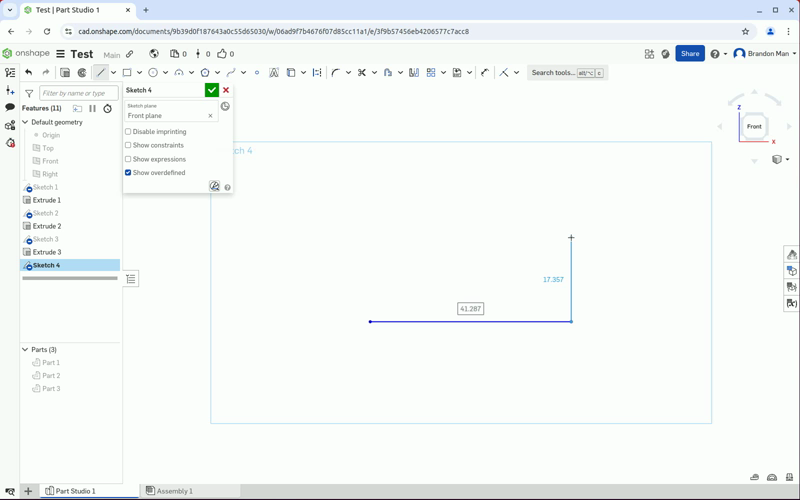
key_up(shift)
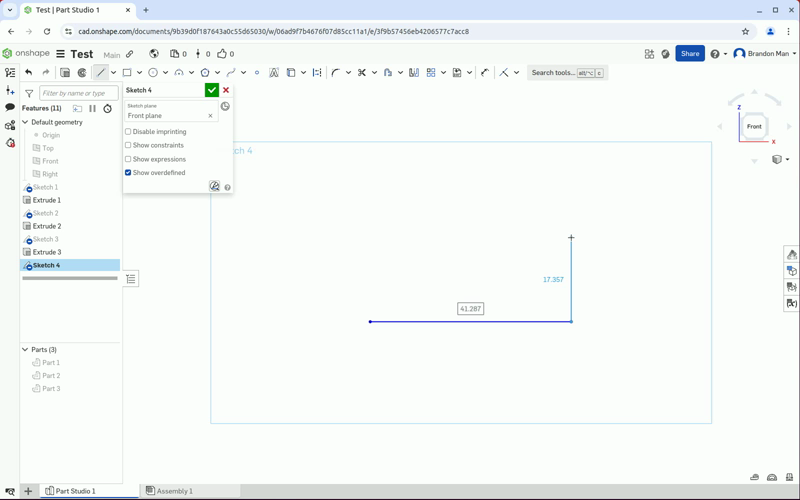
key_down(shift)
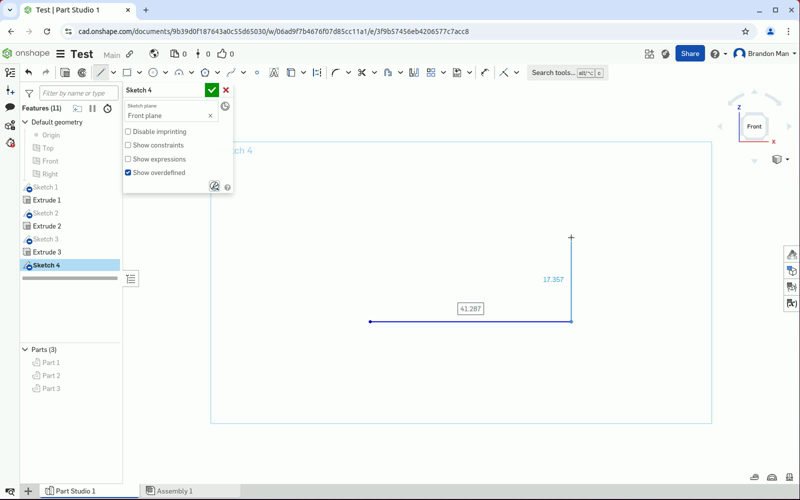
mouse_move(370, 237)
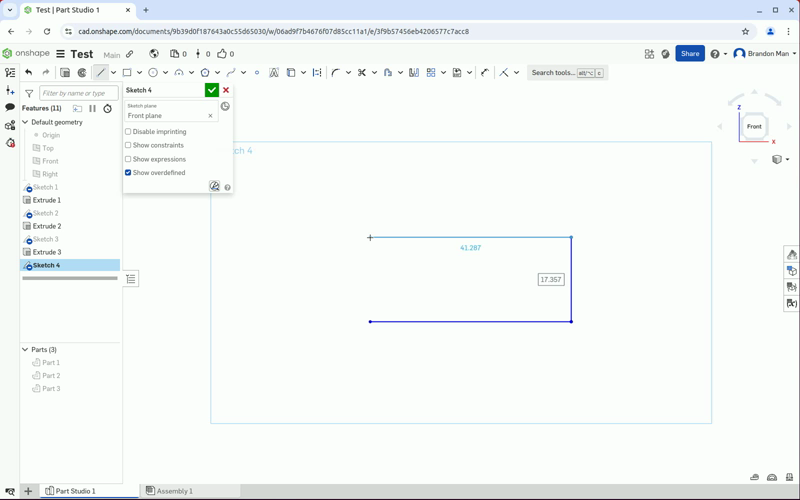
click(370, 237)
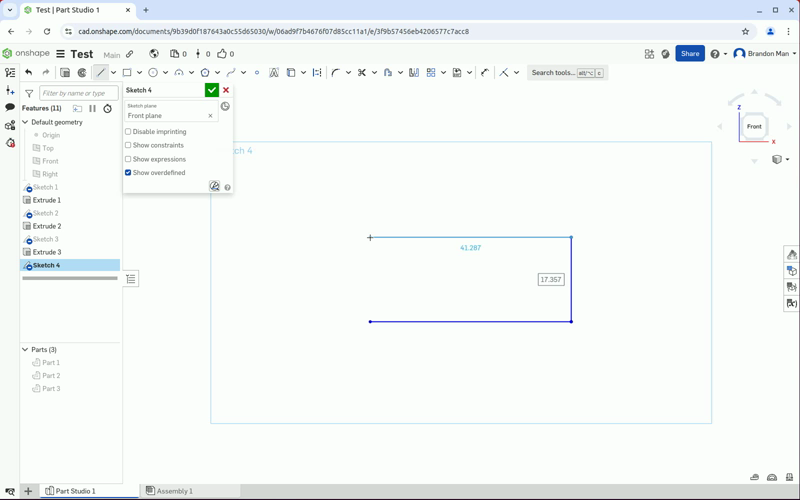
key_up(shift)
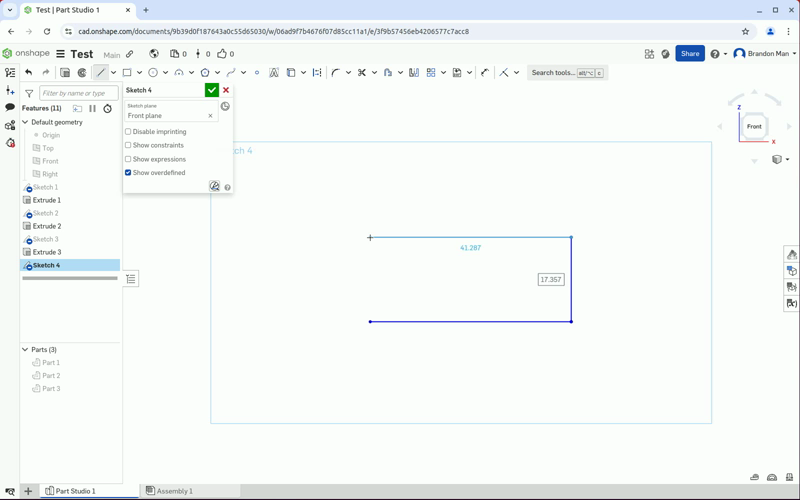
key_down(shift)
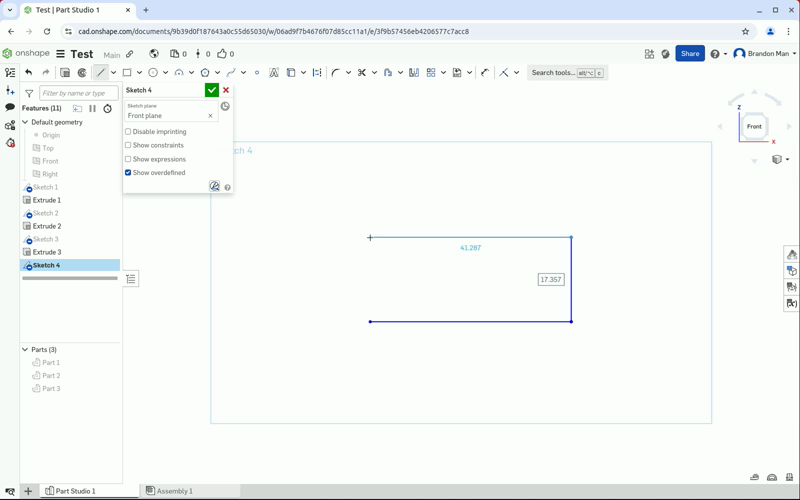
mouse_move(370, 321)
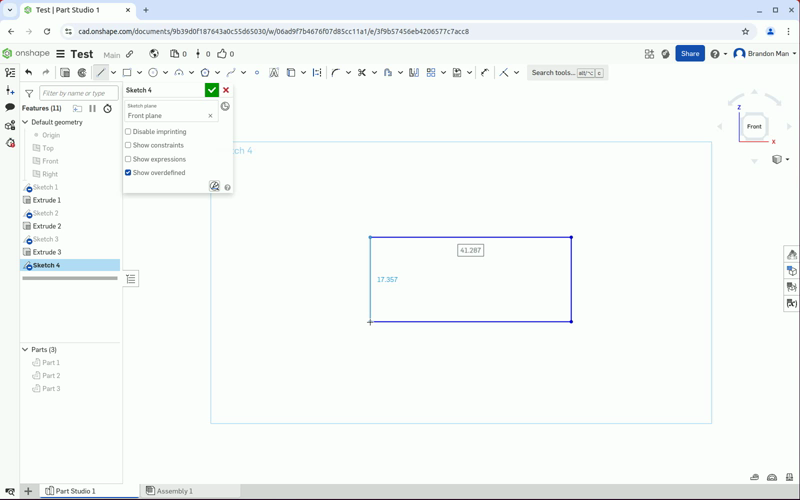
key_up(shift)
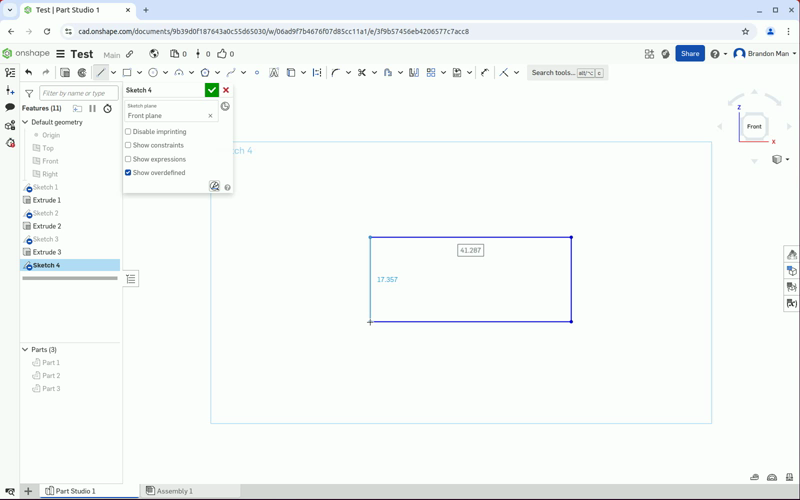
click(370, 321)
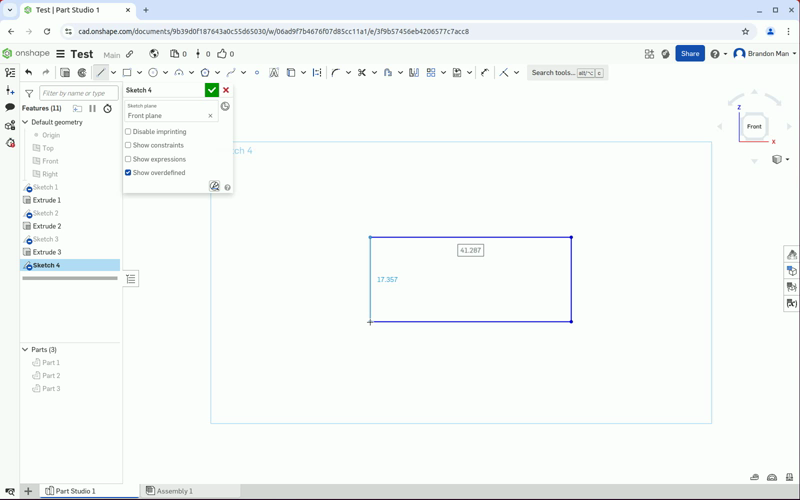
key(esc)
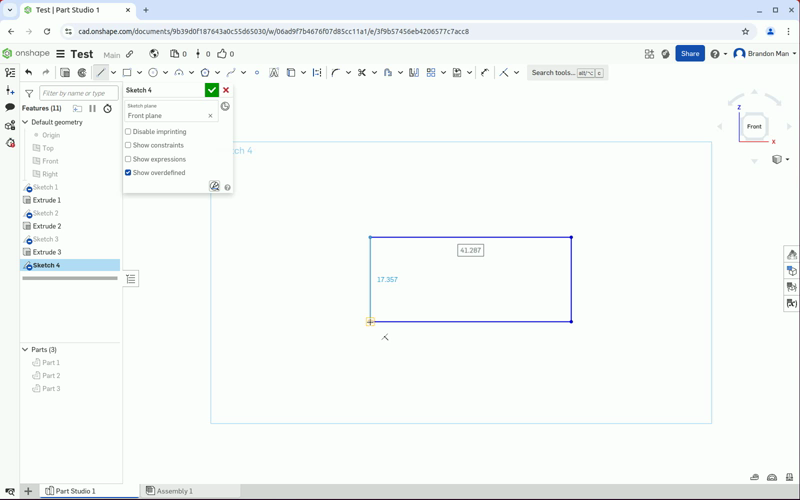
mouse_move(446, 298)
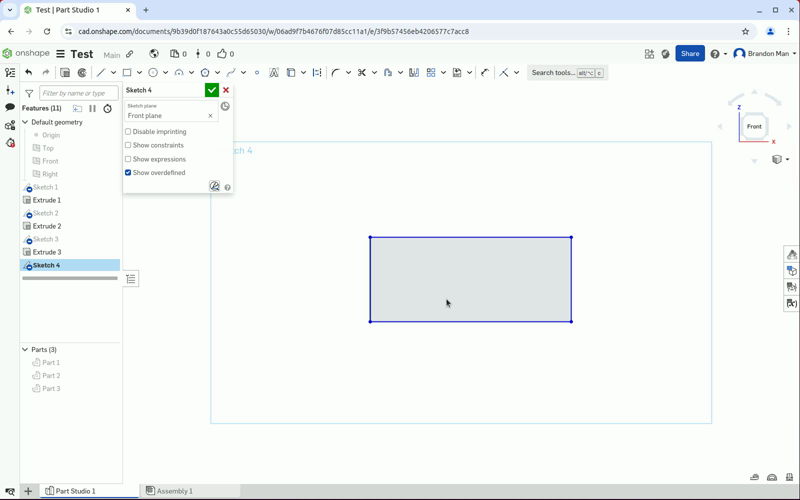
click(446, 298)
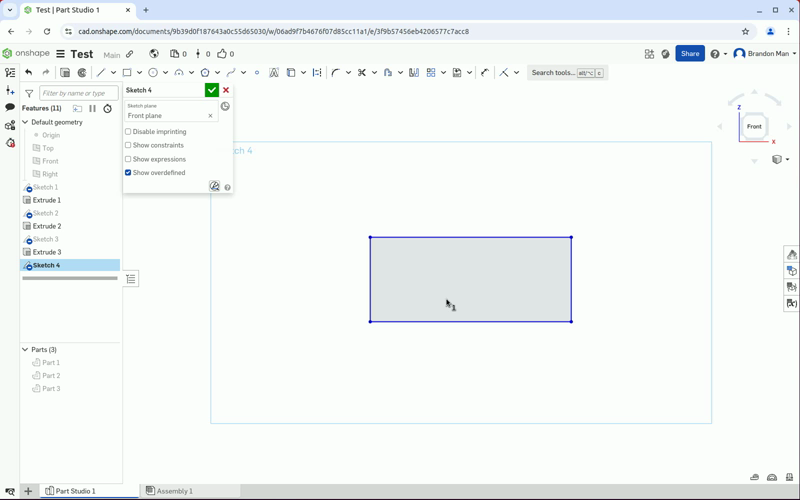
mouse_move(73, 352)
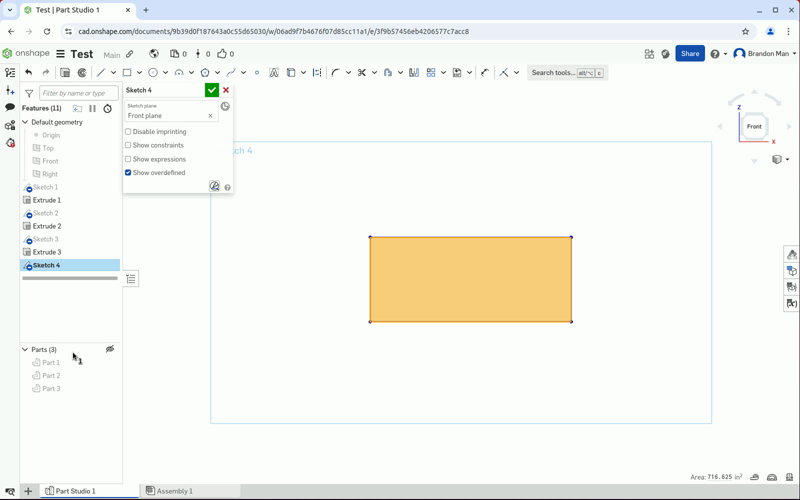
key(shift+y)
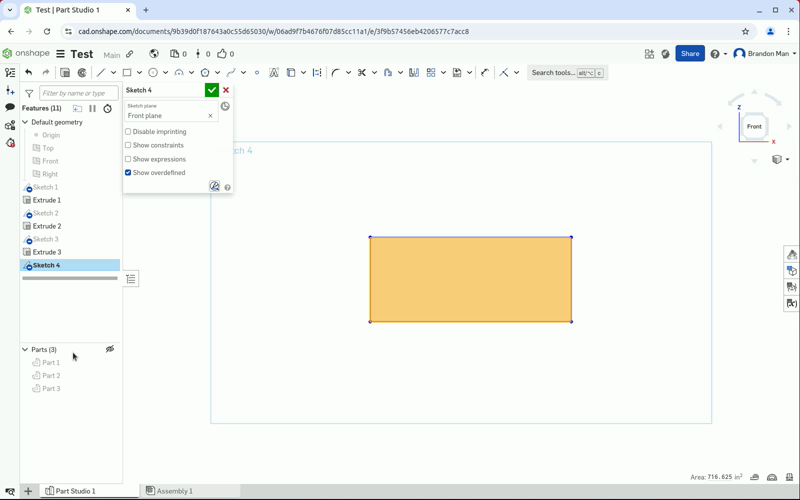
key(shift+e)
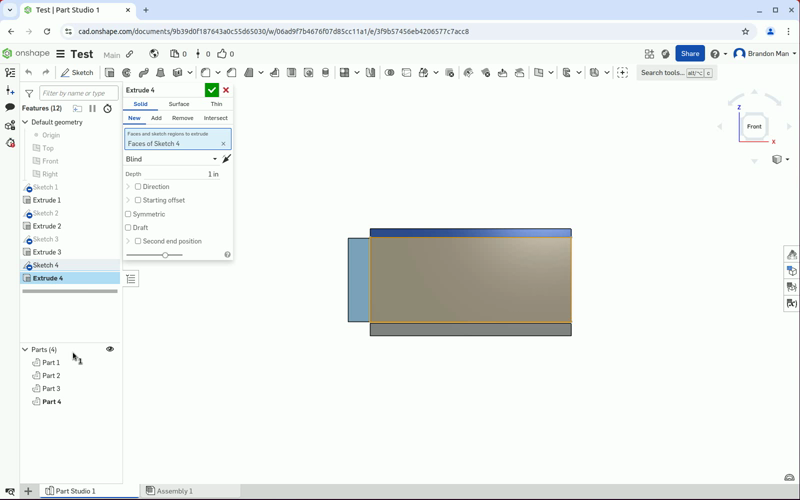
mouse_move(143, 106)
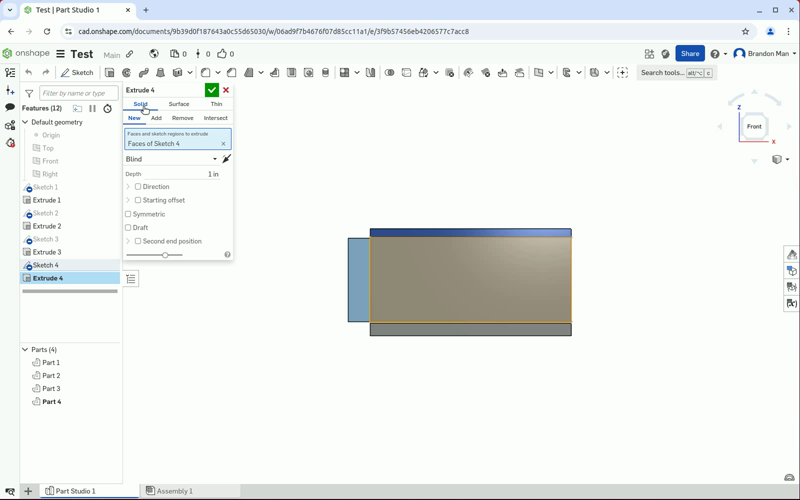
click(143, 106)
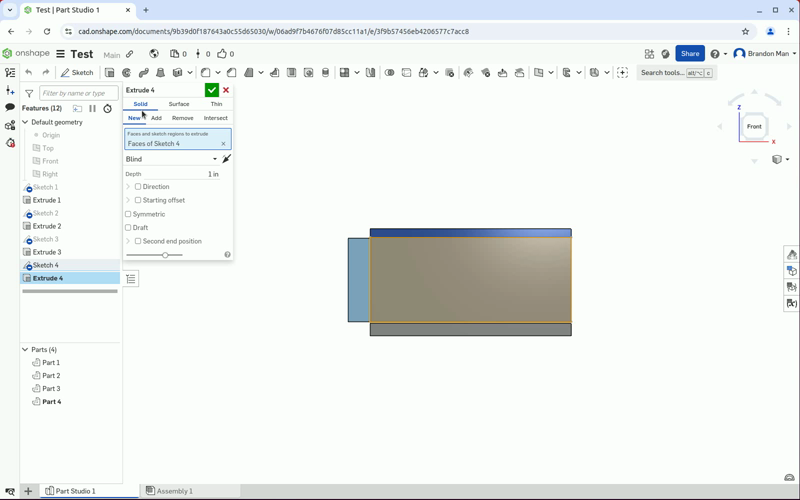
mouse_move(137, 120)
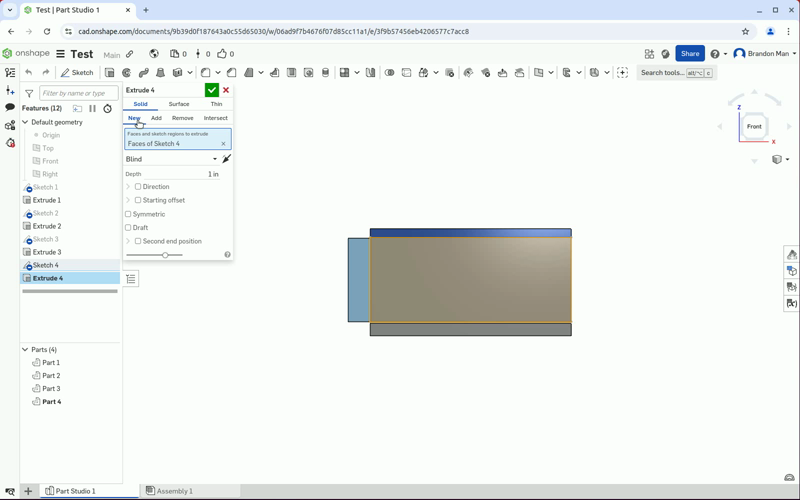
click(137, 120)
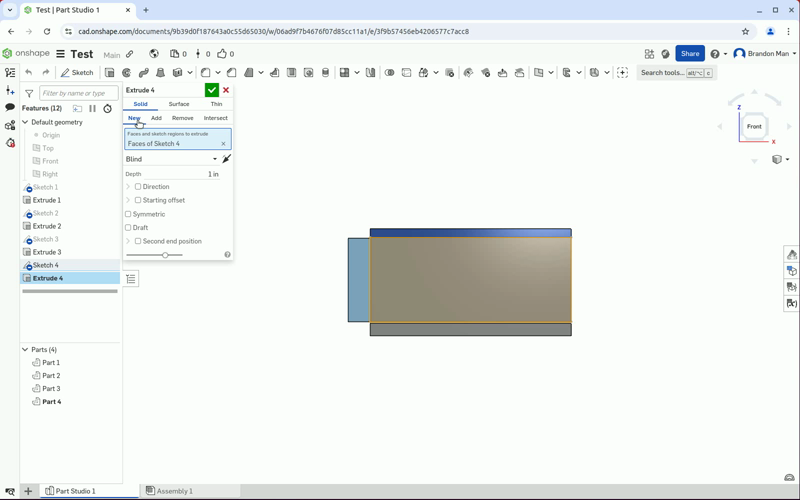
key(tab, 4)
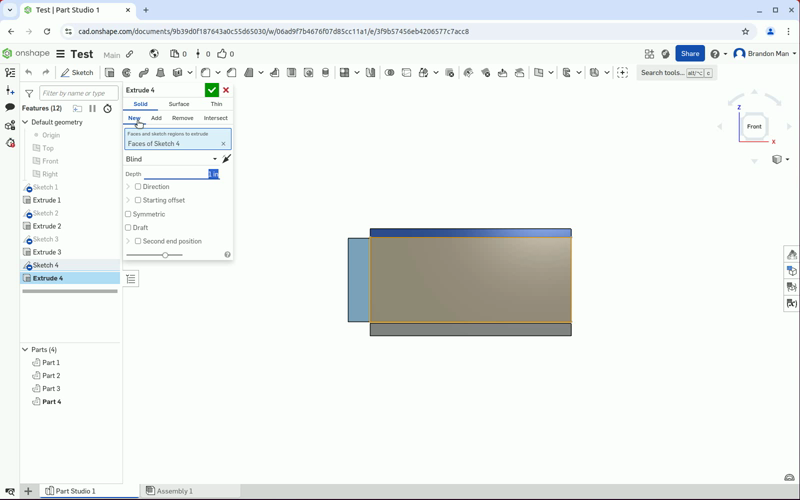
text(4.092)
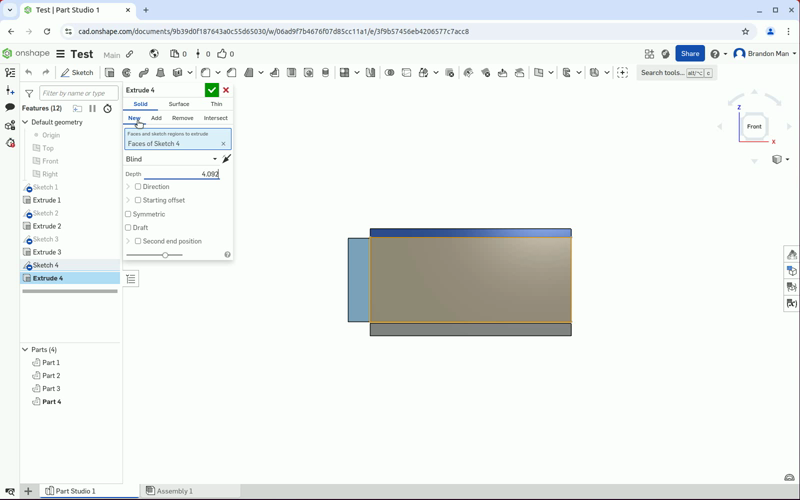
key(enter)
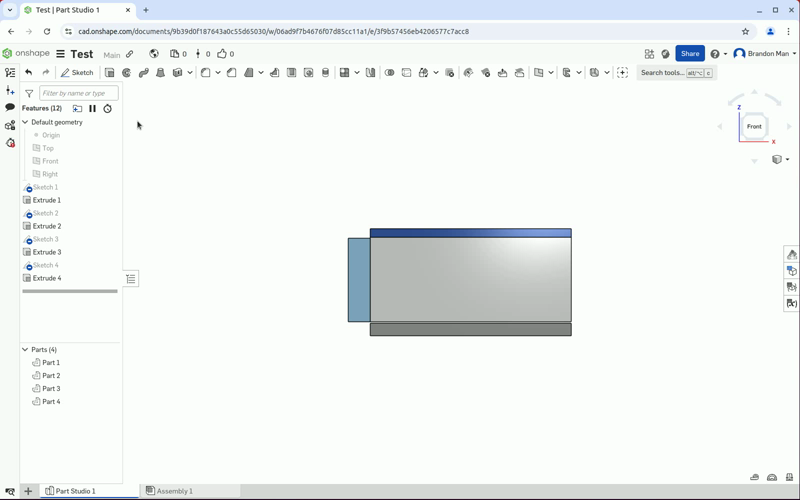
key(shift+h)
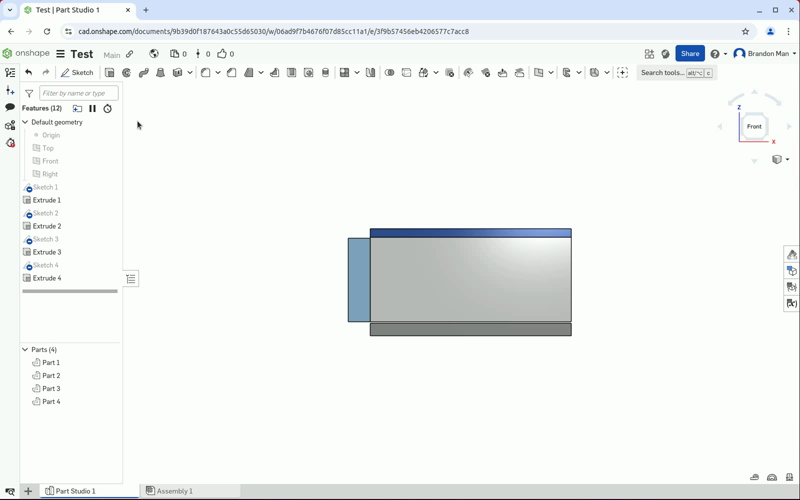
key(shift+h)
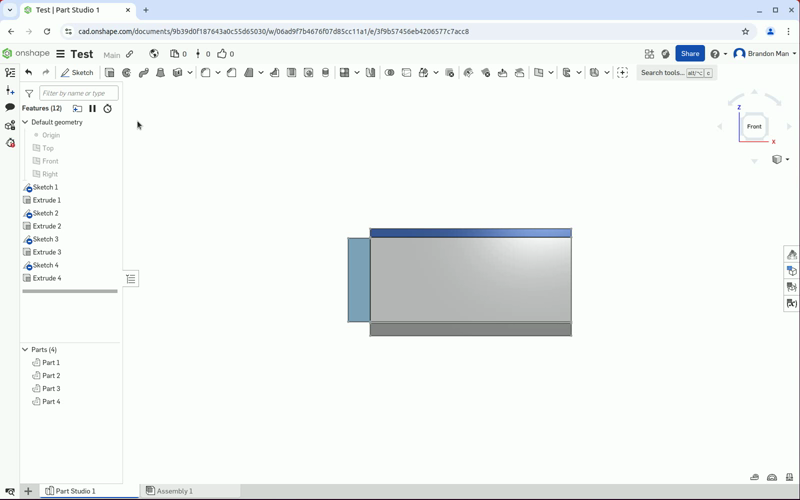
key(shift+7)
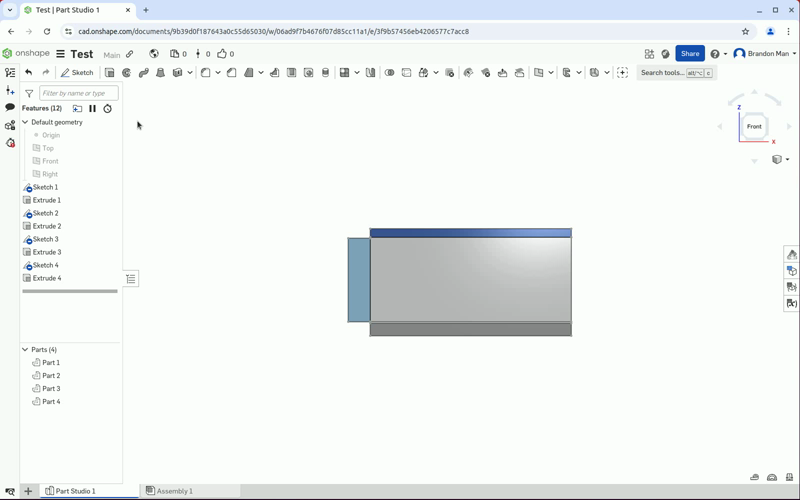
key(left, 2)
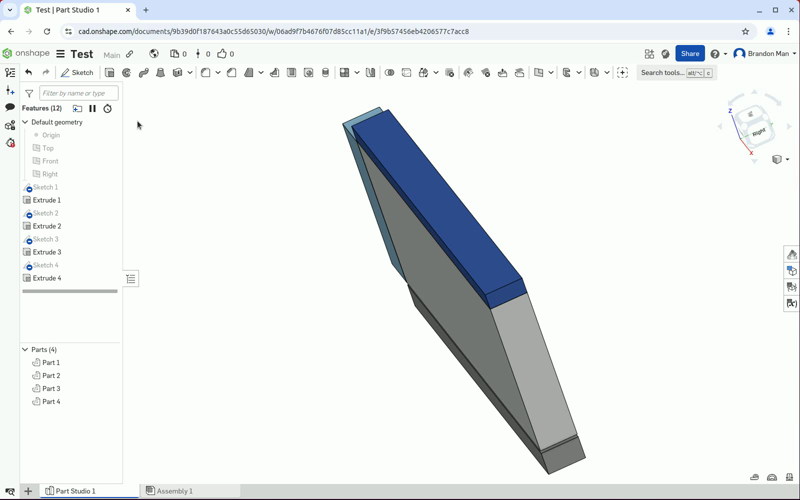
key(down, 2)
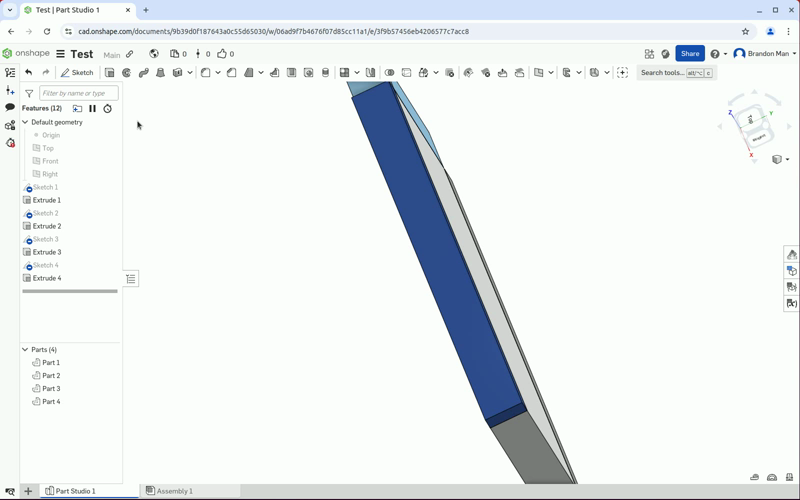
key(up, 2)
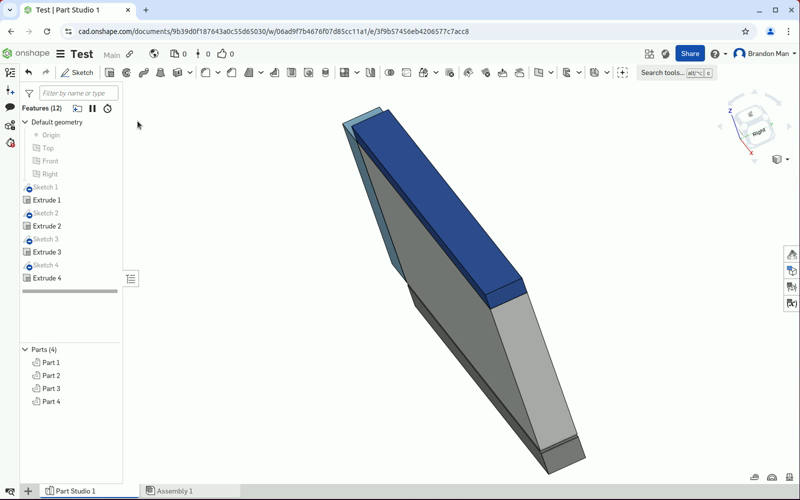
key(right, 2)
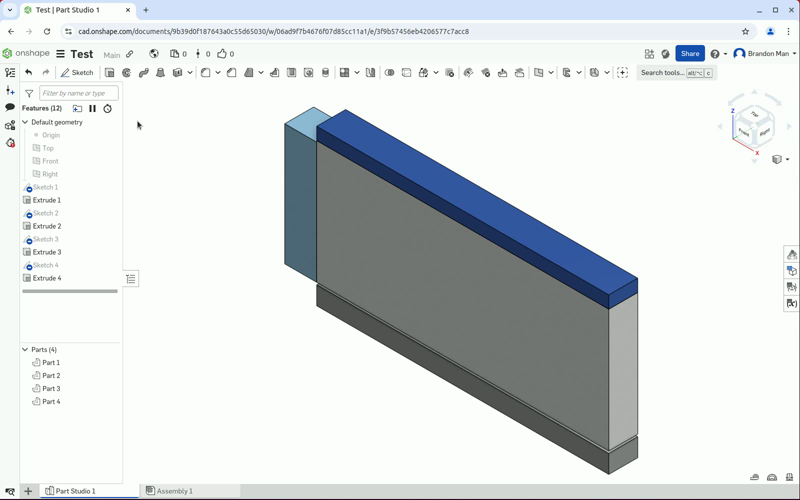
mouse_move(73, 189)
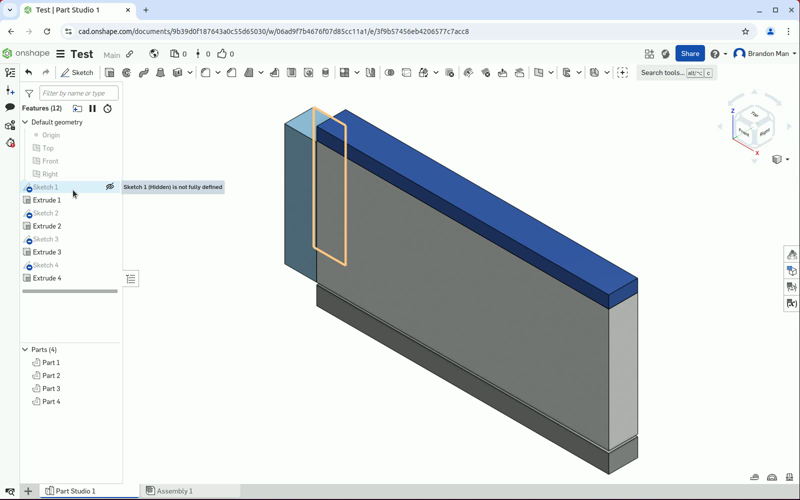
click(73, 189)